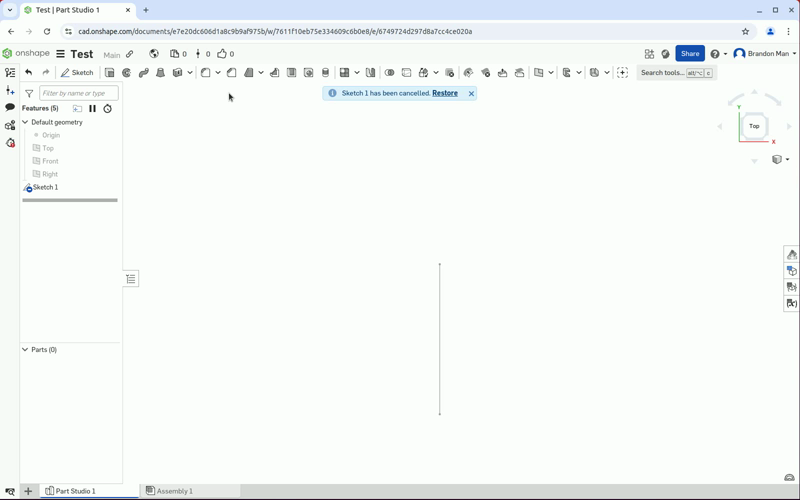
key(shift+h)
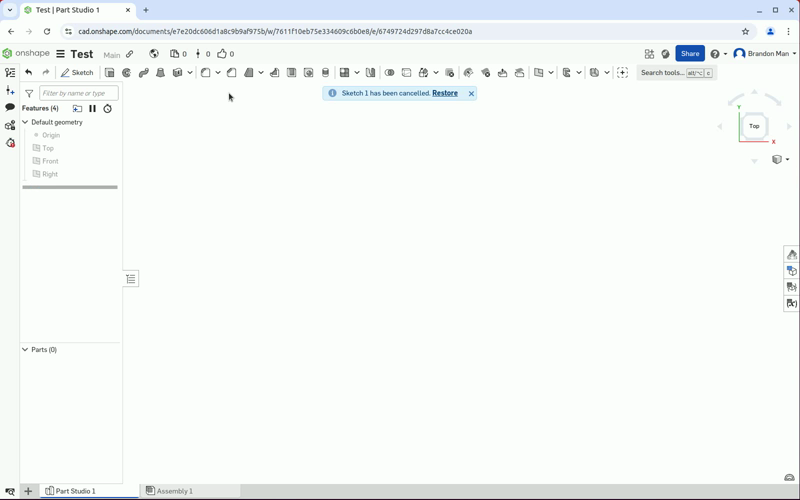
key(shift+s)
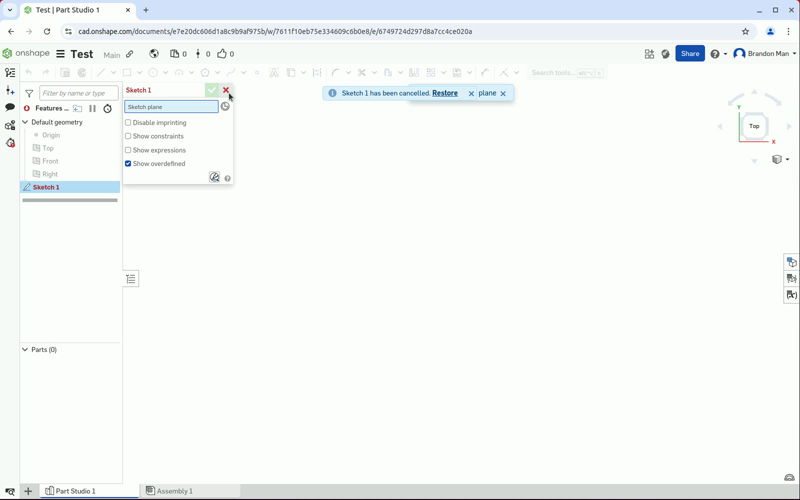
mouse_move(73, 150)
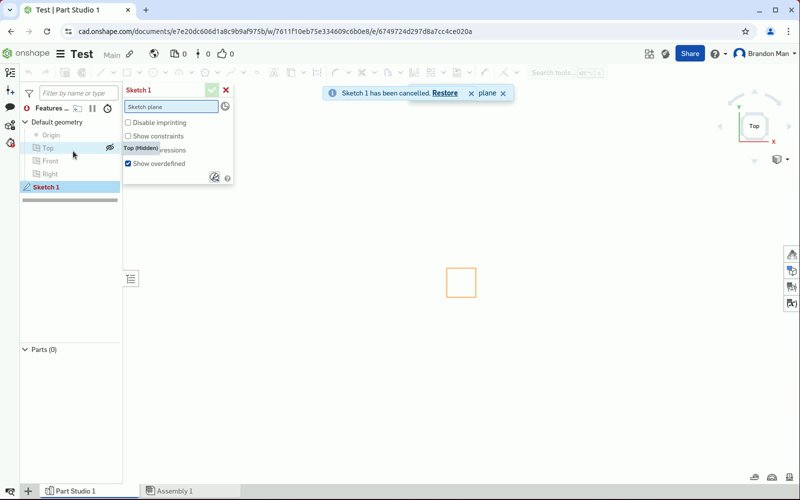
click(73, 150)
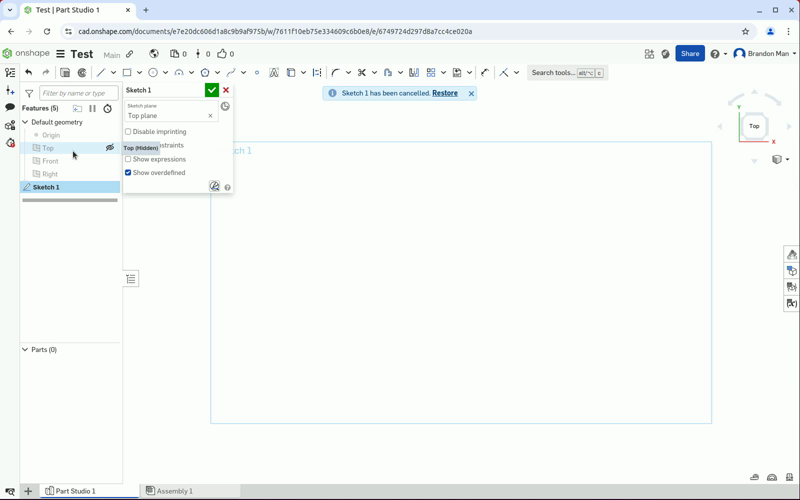
mouse_move(73, 352)
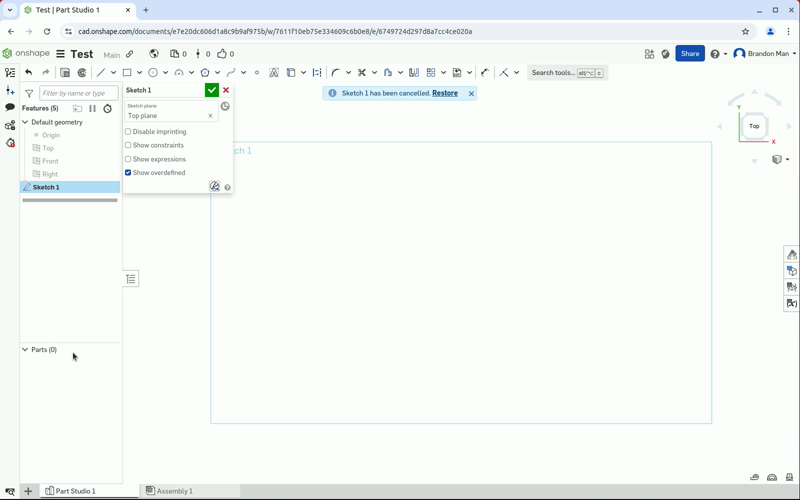
key(y)
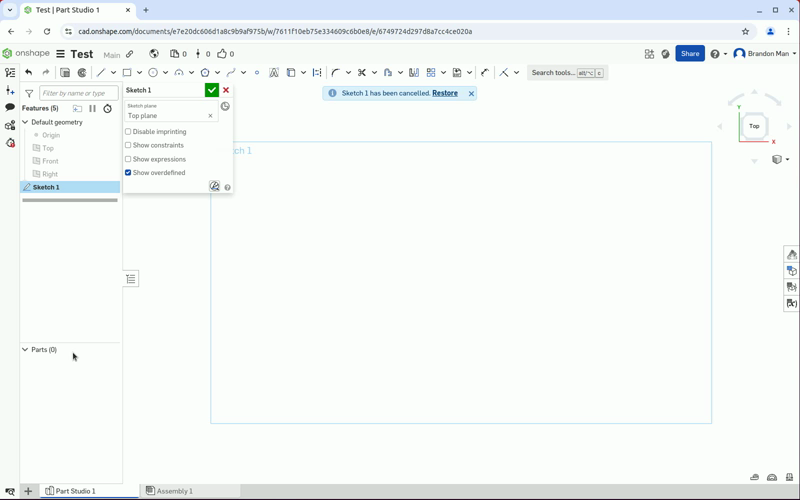
key(c)
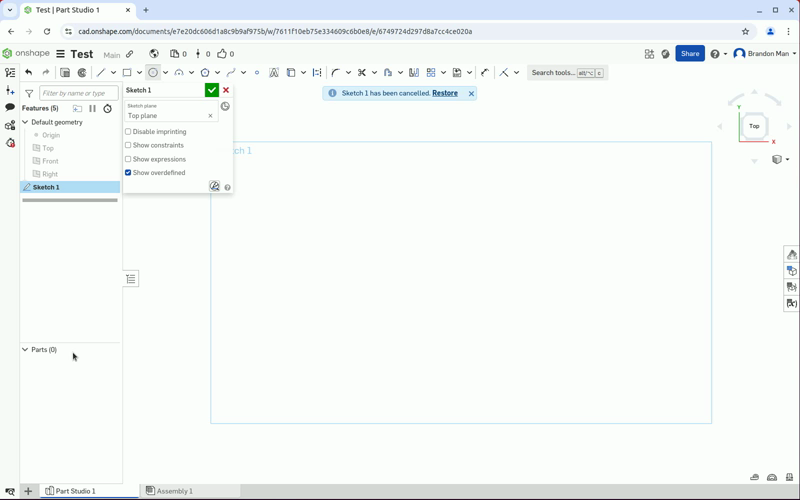
key_down(shift)
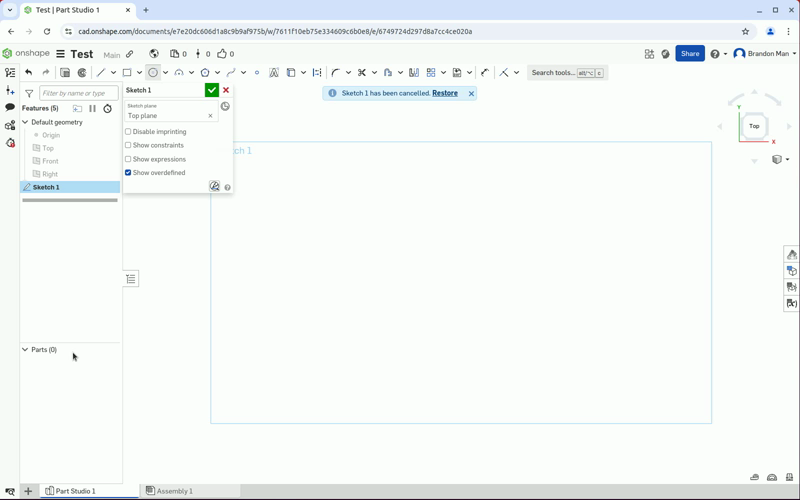
mouse_move(386, 282)
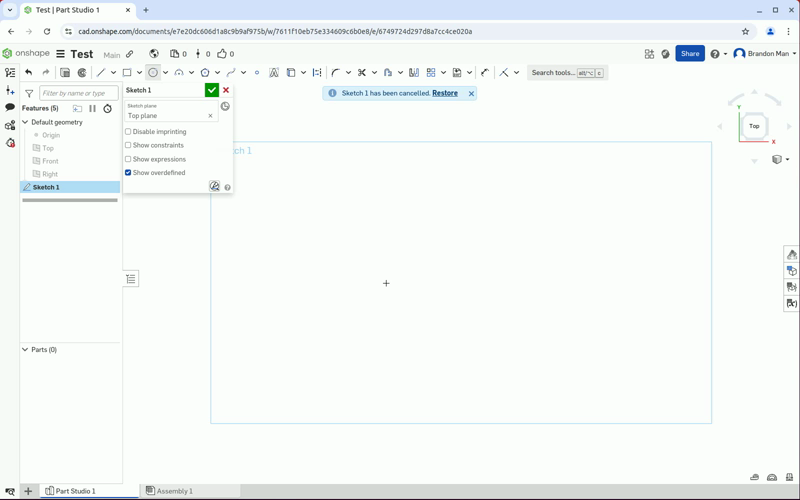
click(386, 282)
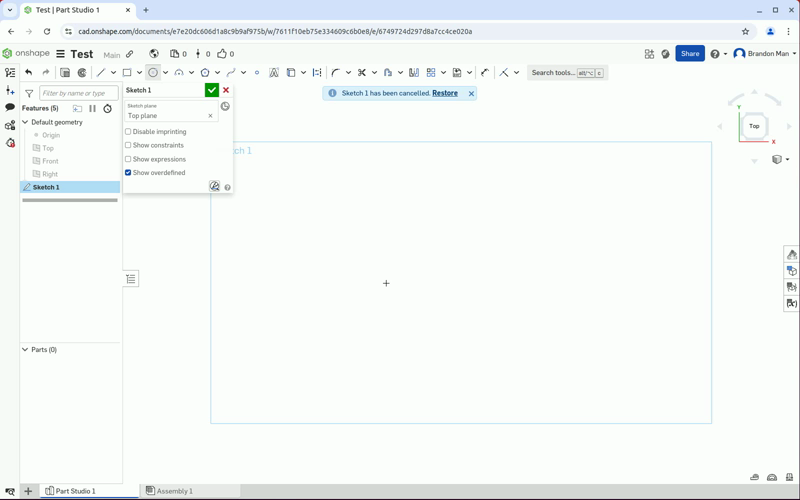
key_up(shift)
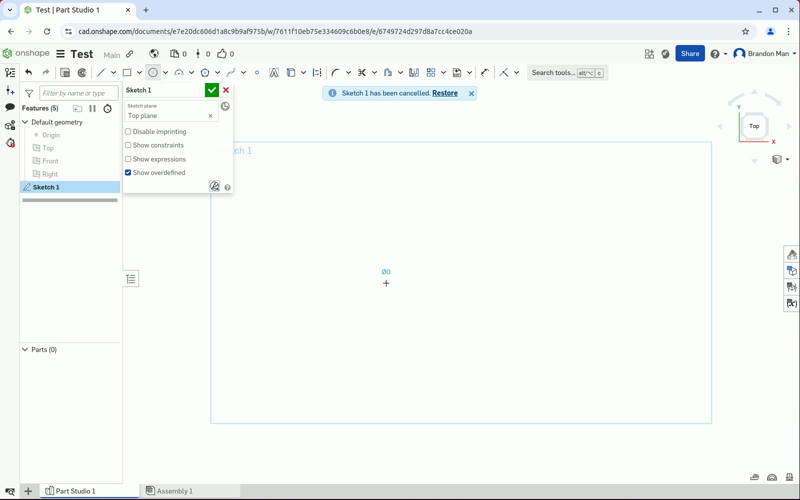
mouse_move(424, 282)
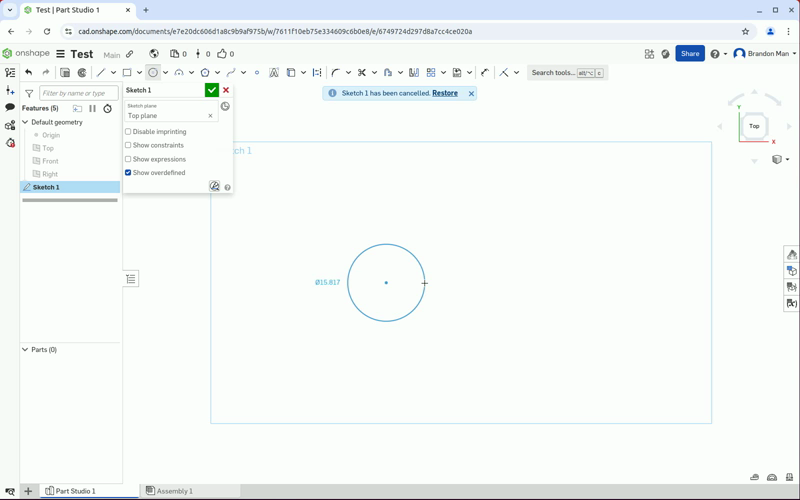
click(424, 282)
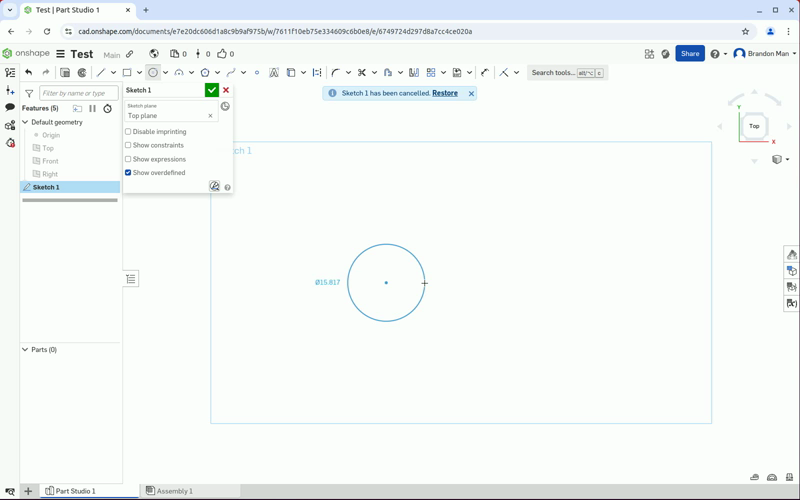
key(esc)
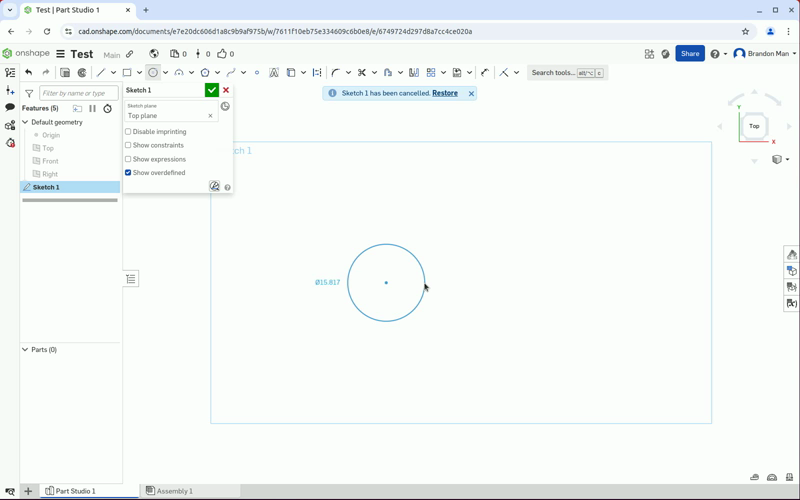
key(c)
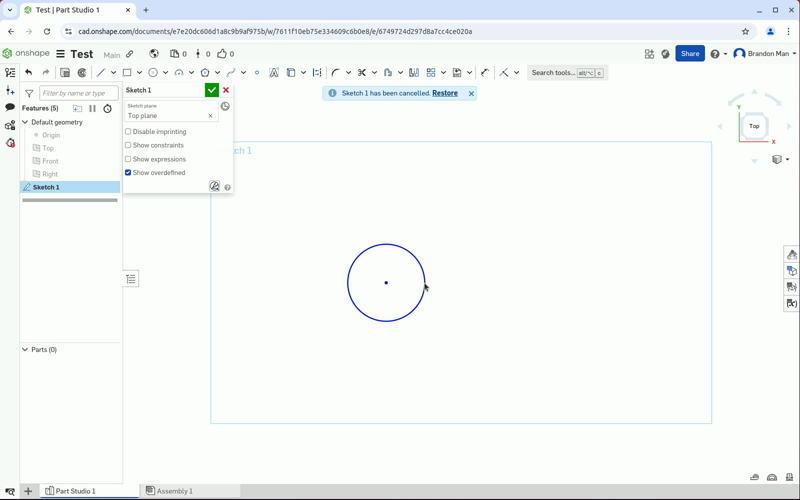
key_down(shift)
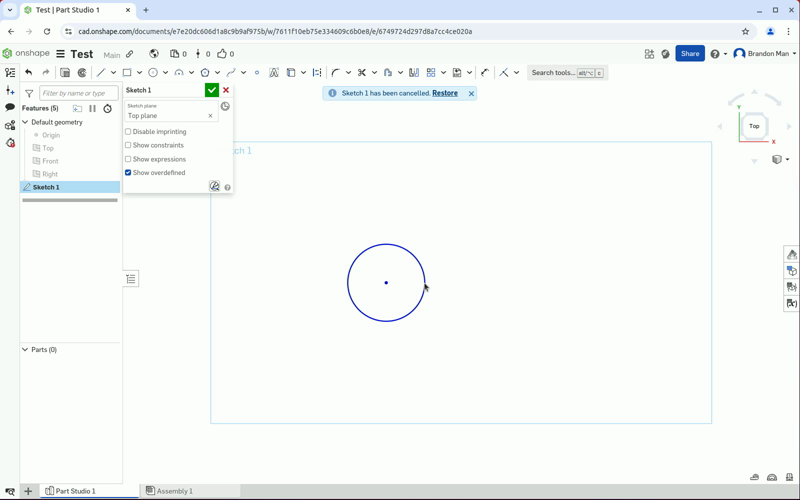
mouse_move(386, 282)
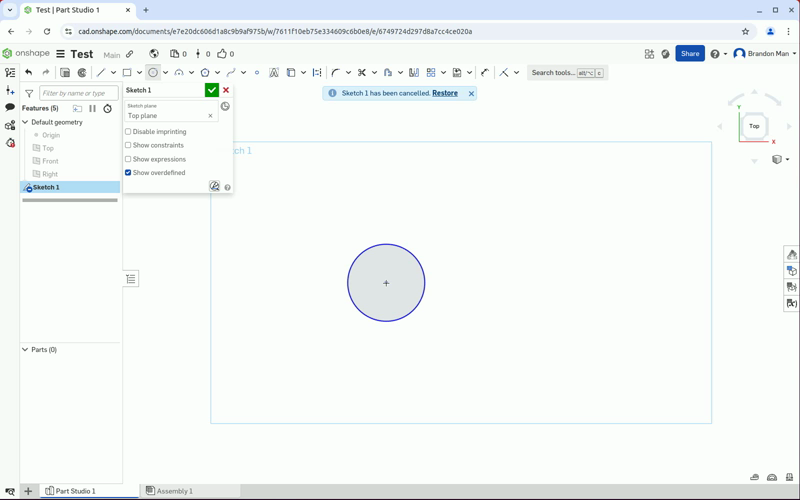
click(386, 282)
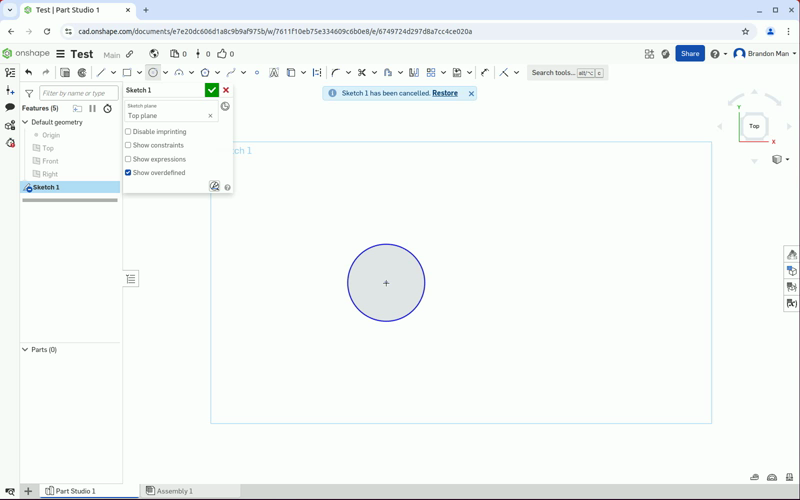
key_up(shift)
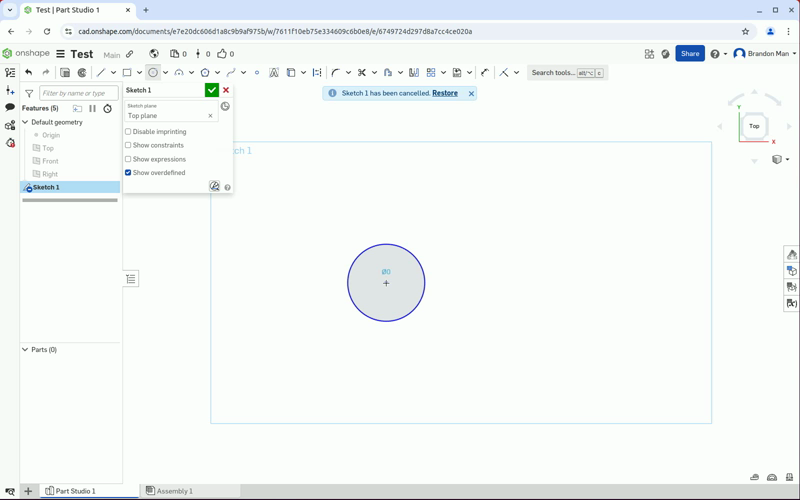
mouse_move(413, 282)
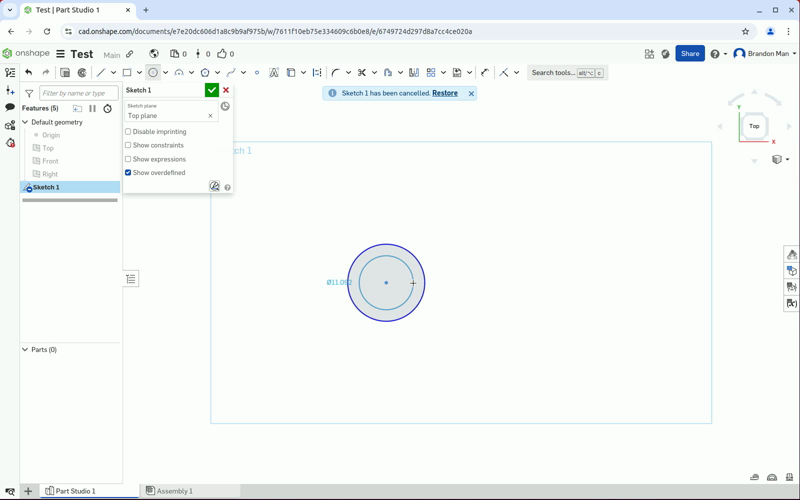
click(413, 282)
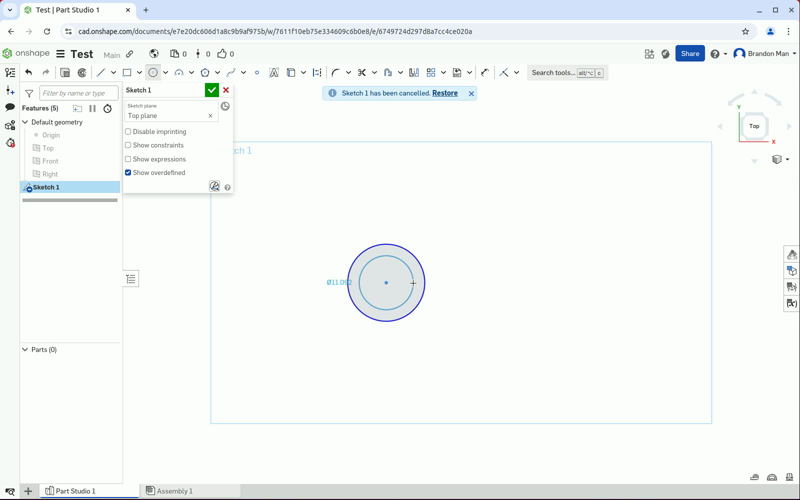
key(esc)
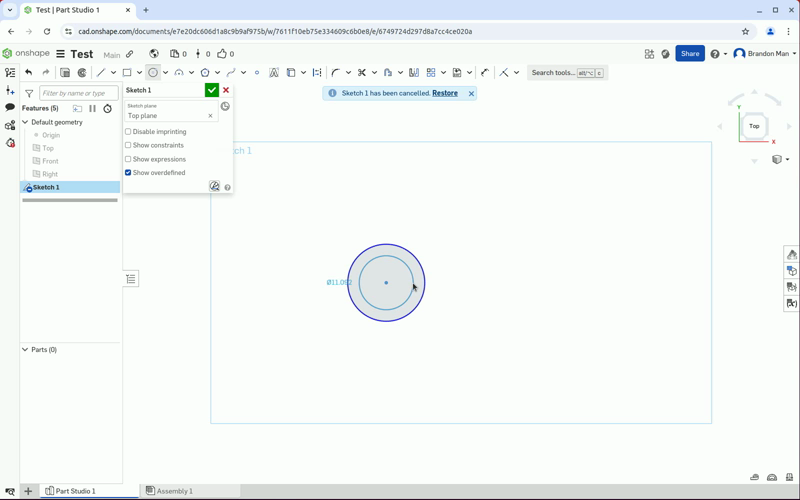
mouse_move(356, 289)
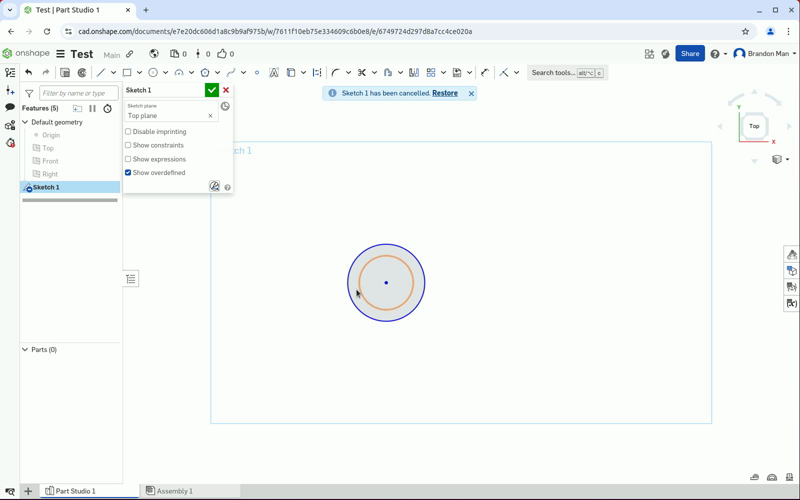
click(356, 289)
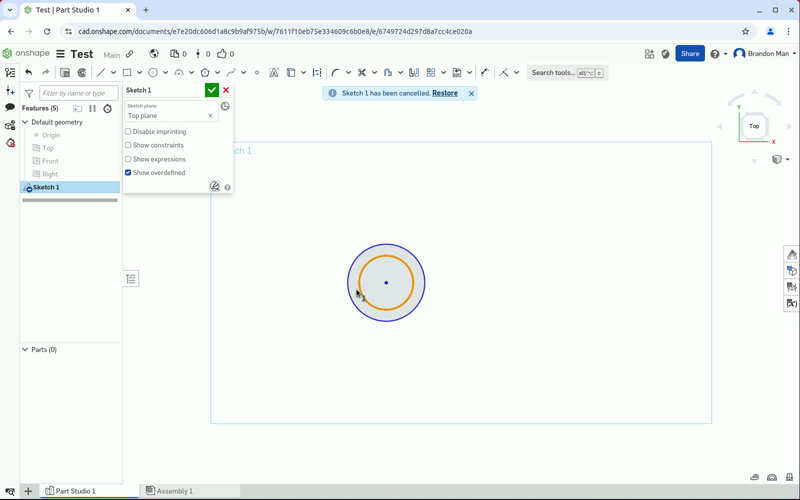
mouse_move(73, 352)
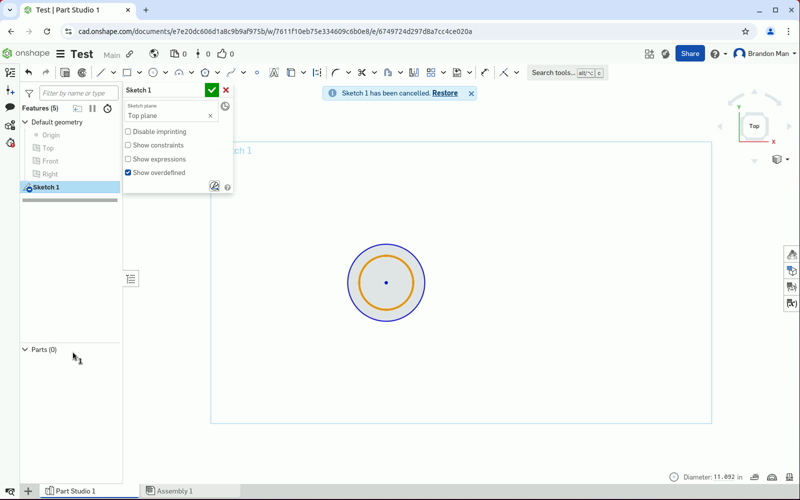
key(shift+y)
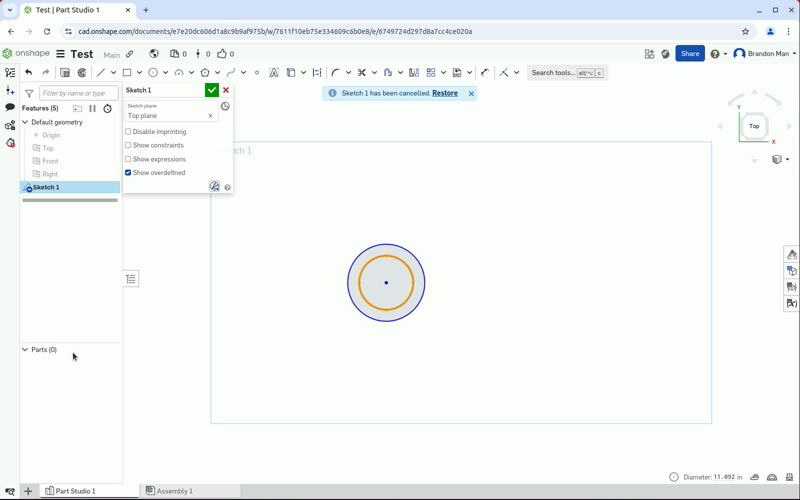
key(shift+e)
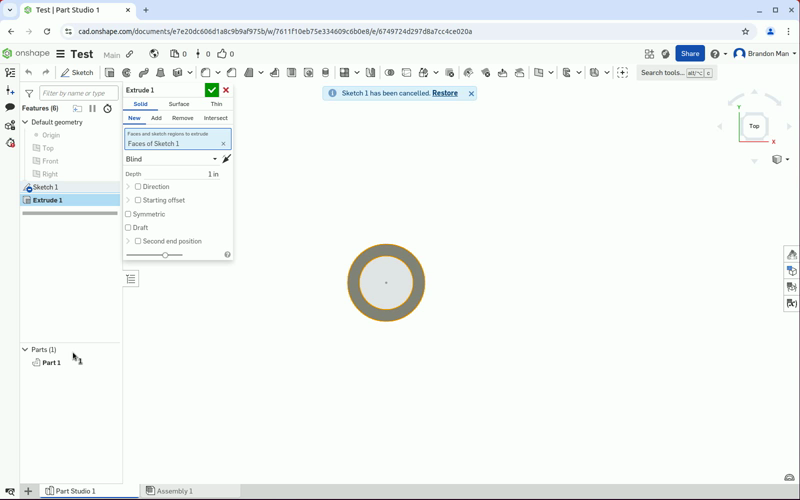
mouse_move(143, 106)
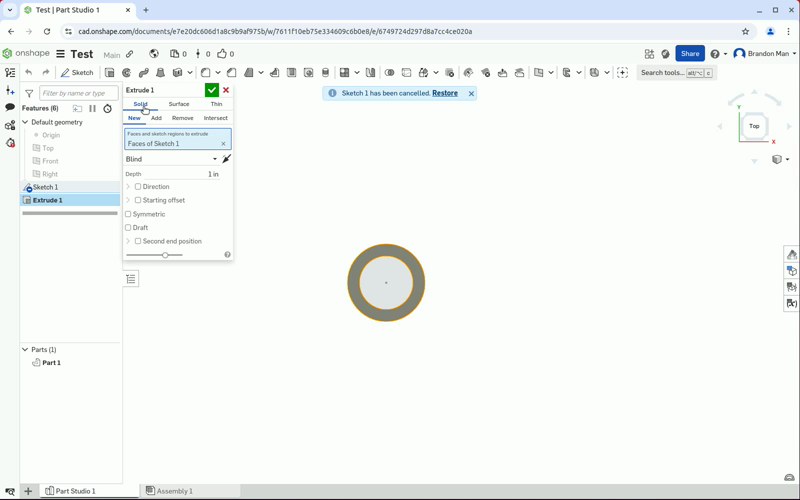
click(143, 106)
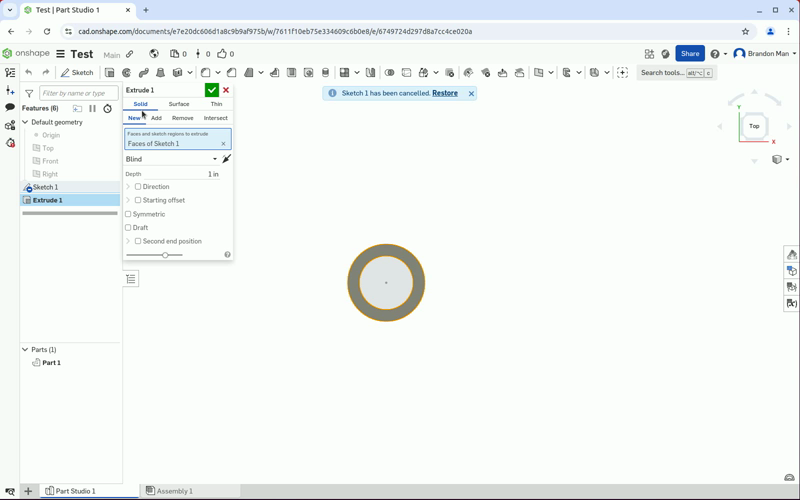
mouse_move(137, 120)
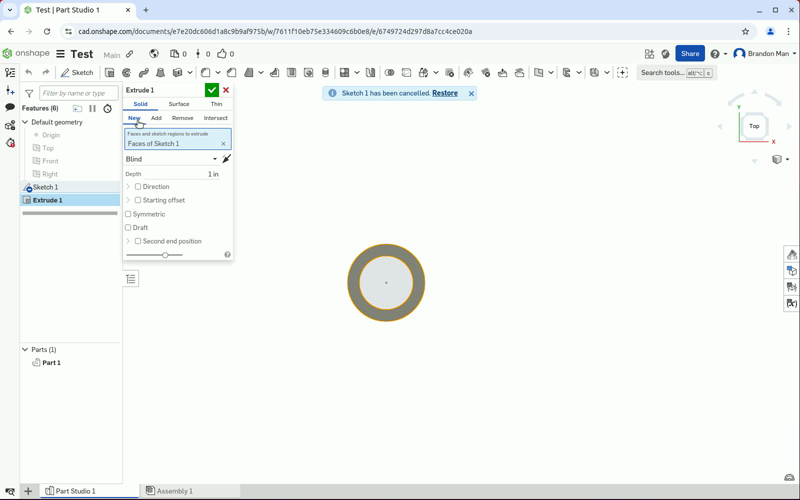
click(137, 120)
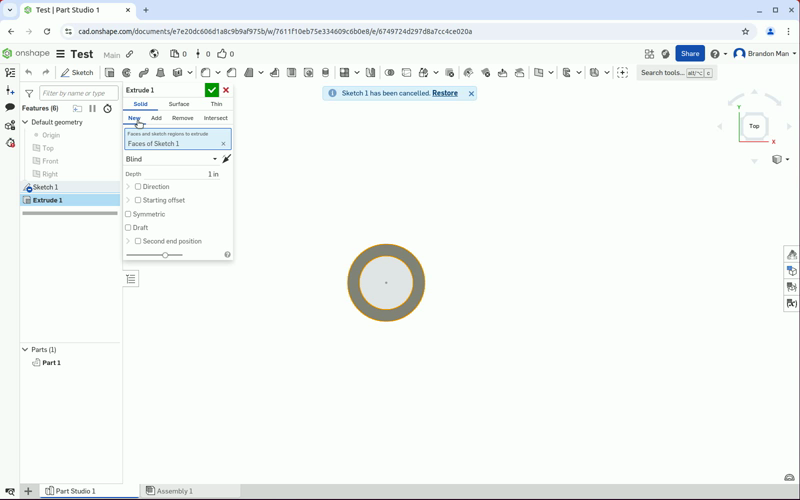
key(tab, 4)
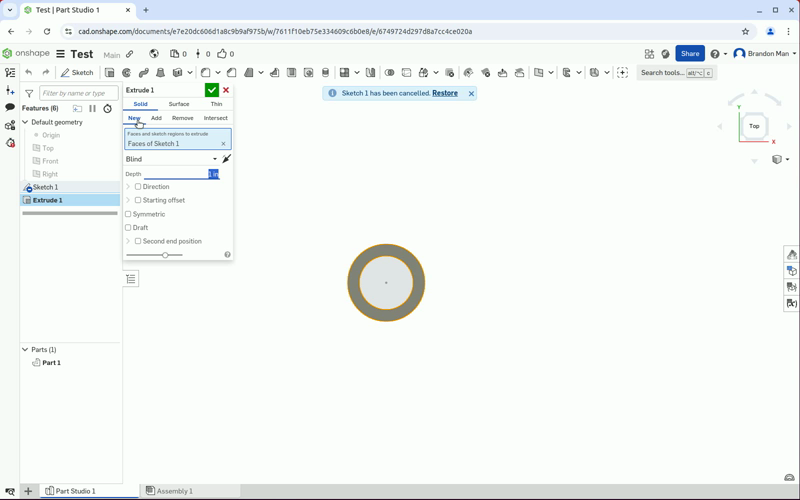
text(12.758)
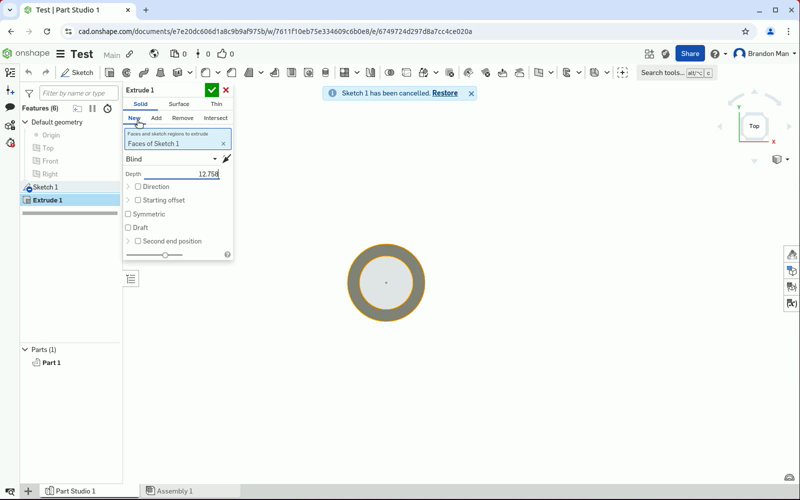
key(enter)
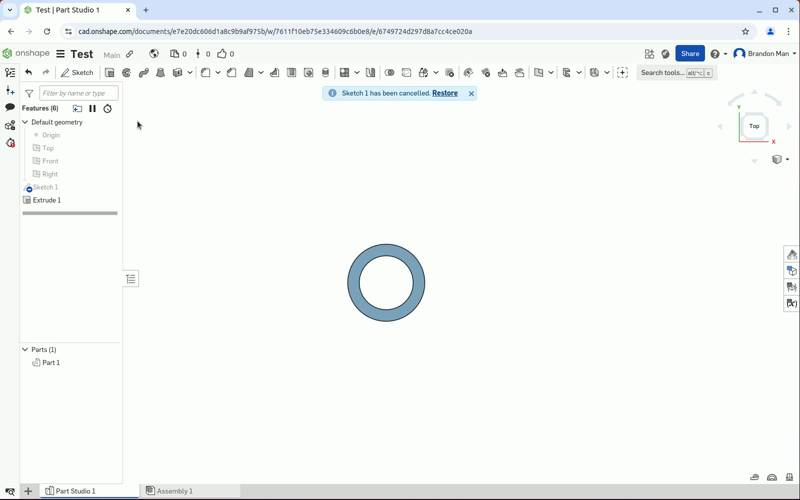
key(shift+h)
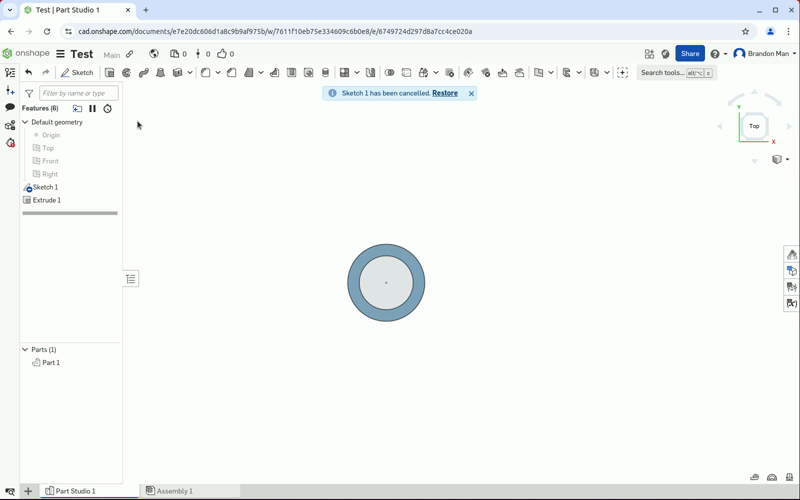
key(shift+h)
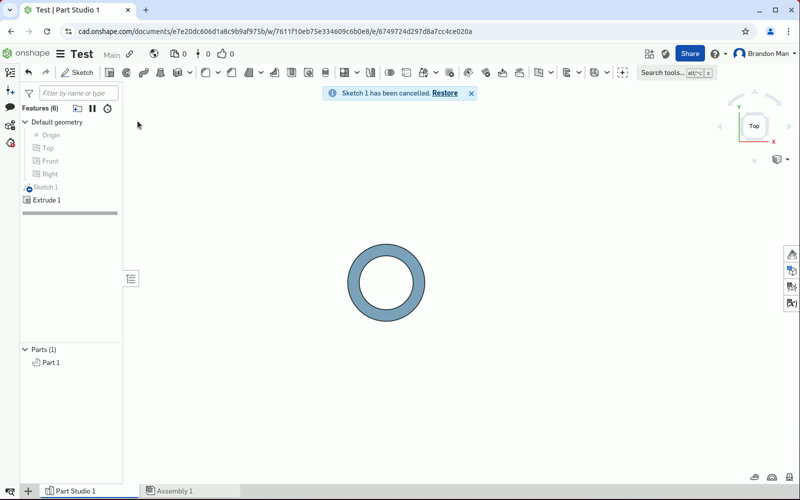
mouse_move(73, 189)
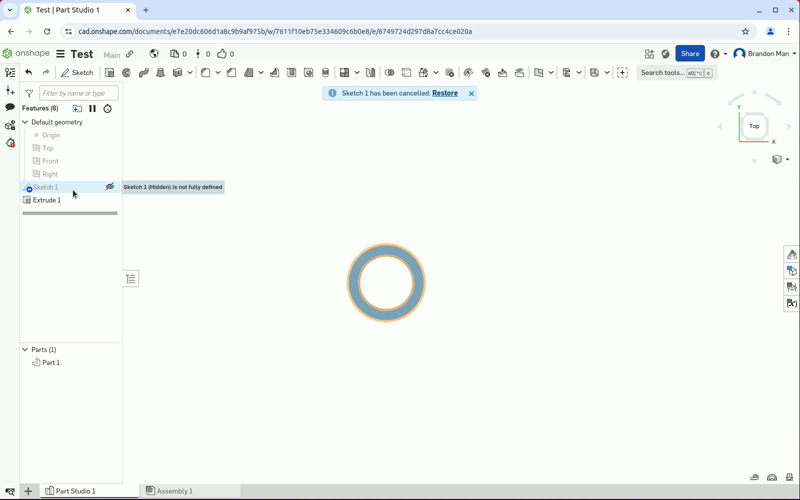
click(73, 189)
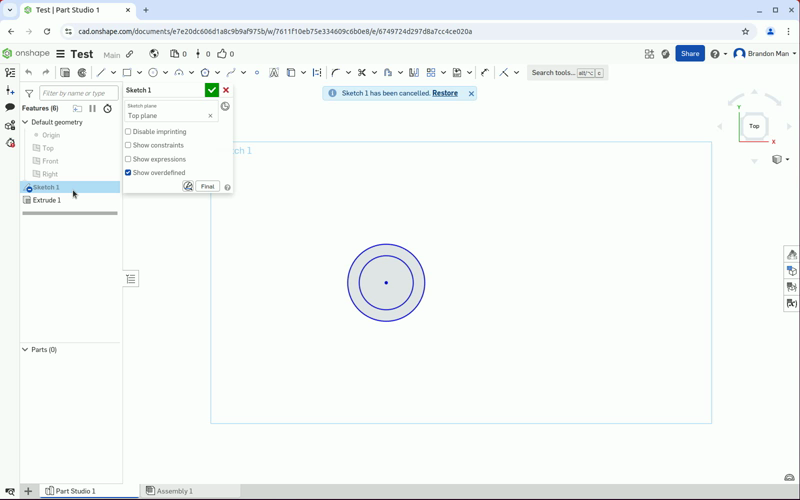
mouse_move(229, 92)
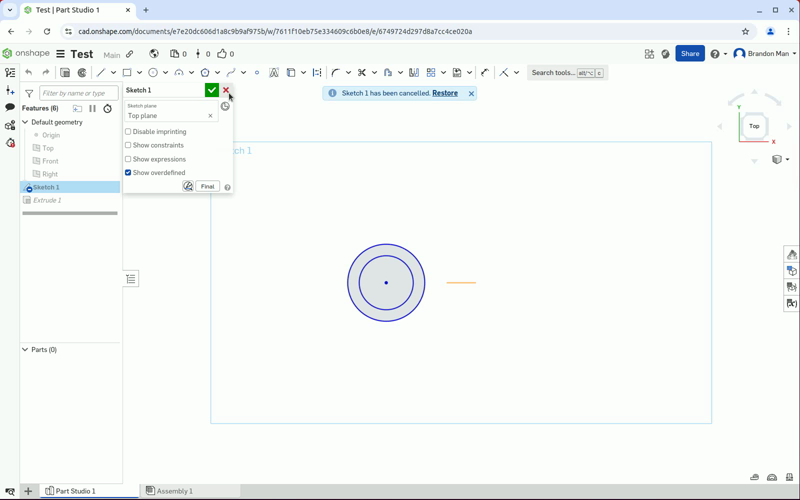
click(229, 92)
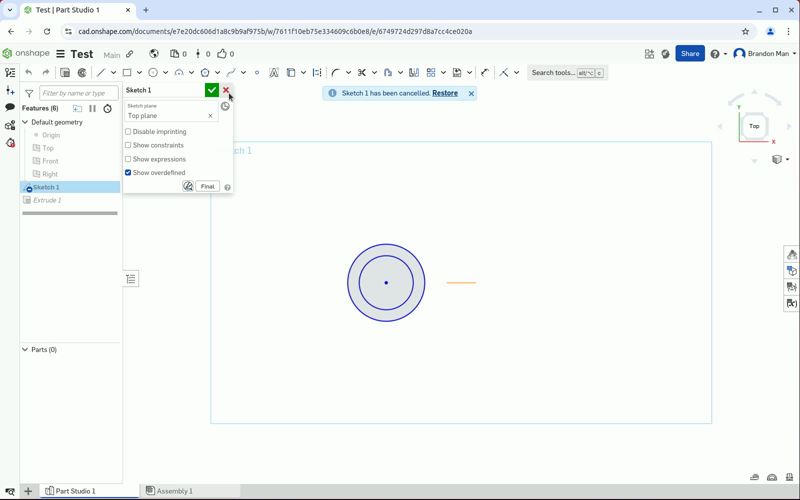
key(shift+s)
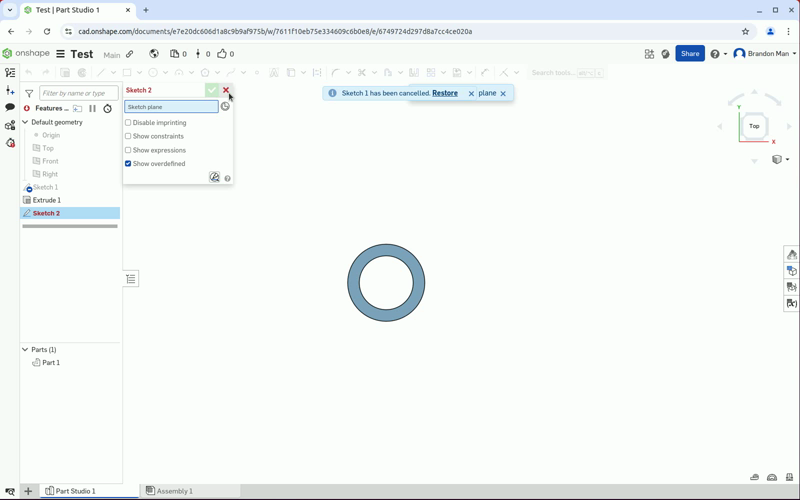
mouse_move(73, 150)
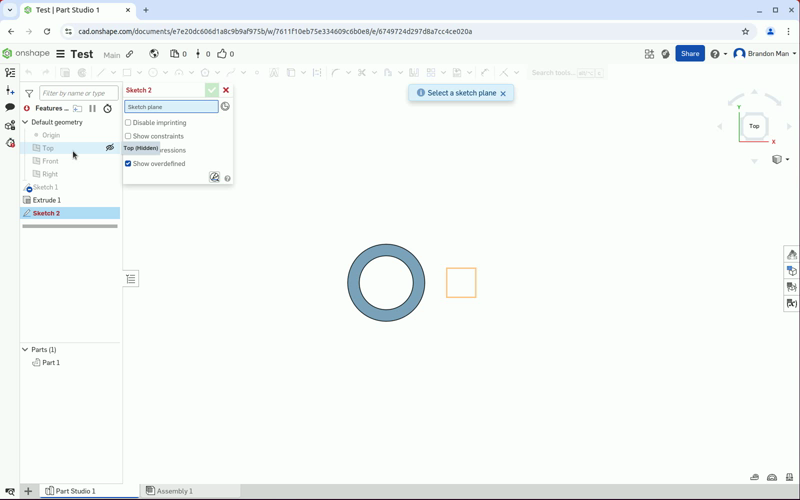
click(73, 150)
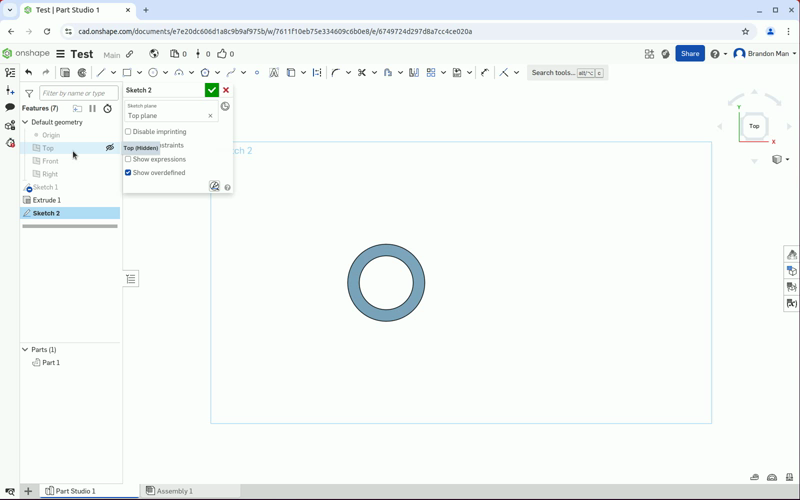
mouse_move(73, 352)
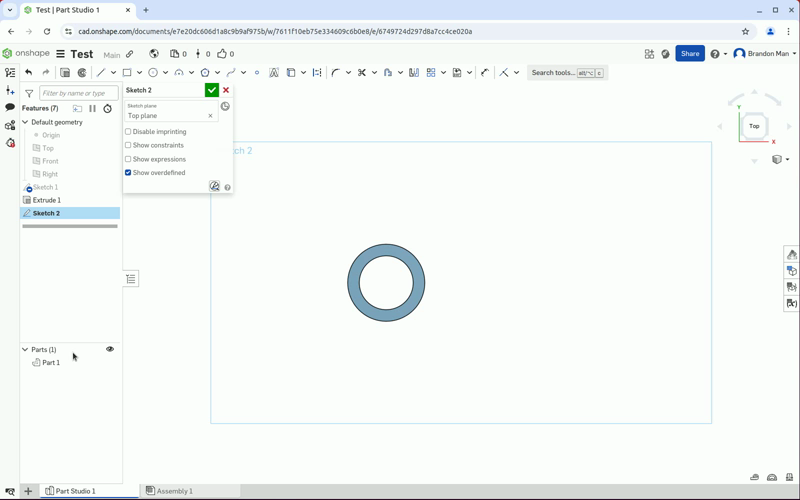
key(y)
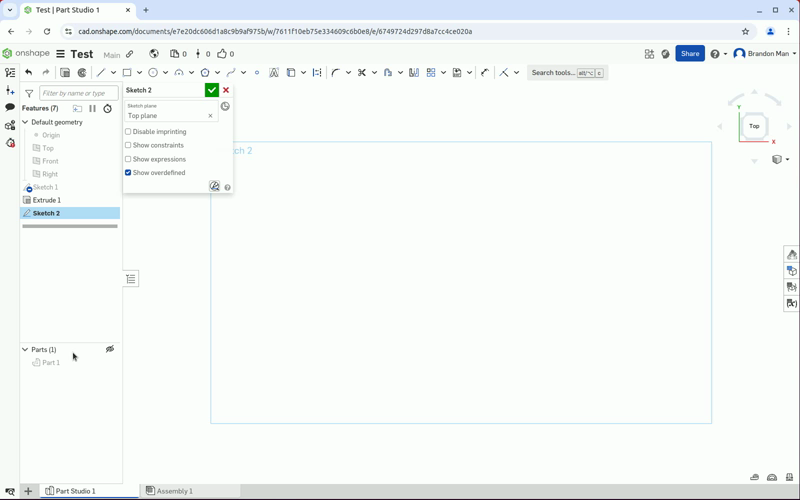
key(c)
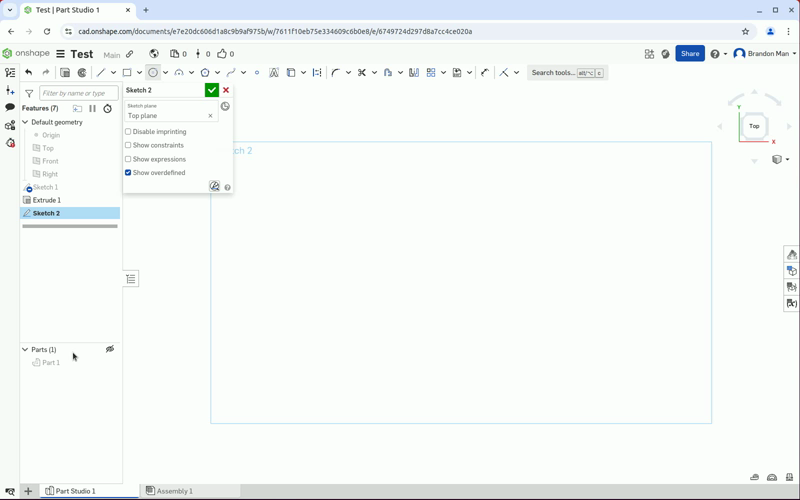
key_down(shift)
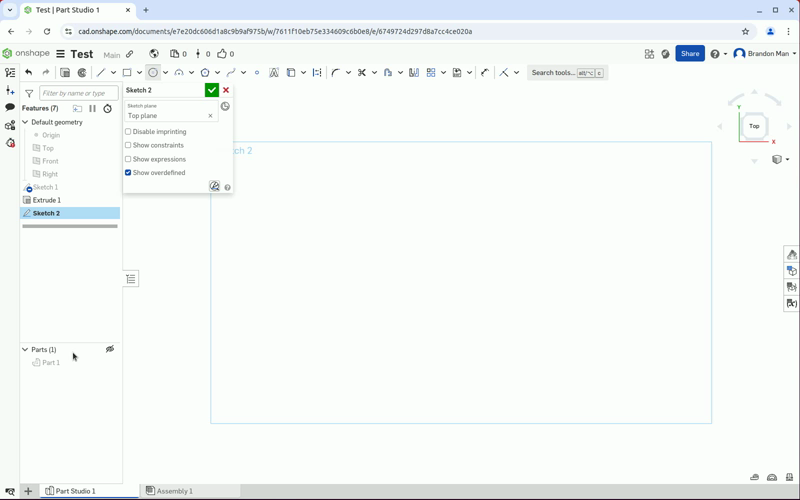
mouse_move(536, 282)
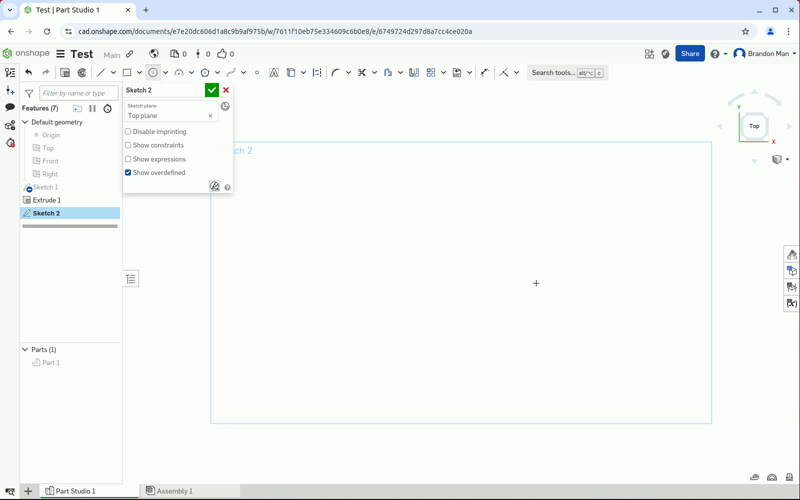
click(536, 282)
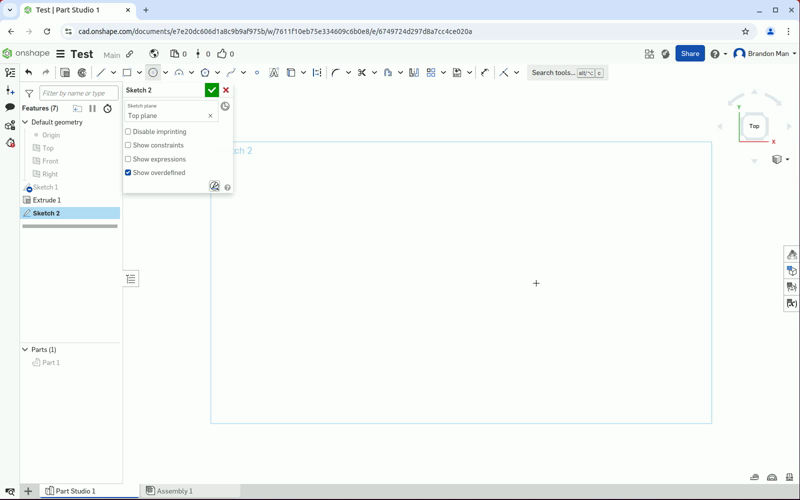
key_up(shift)
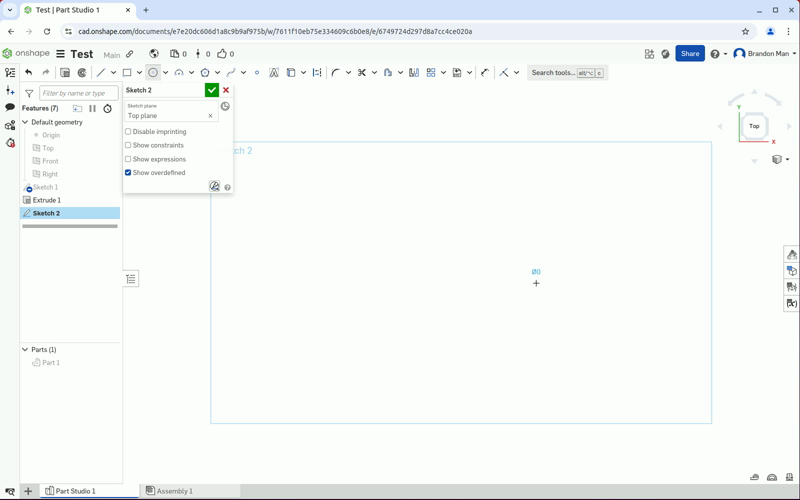
mouse_move(574, 282)
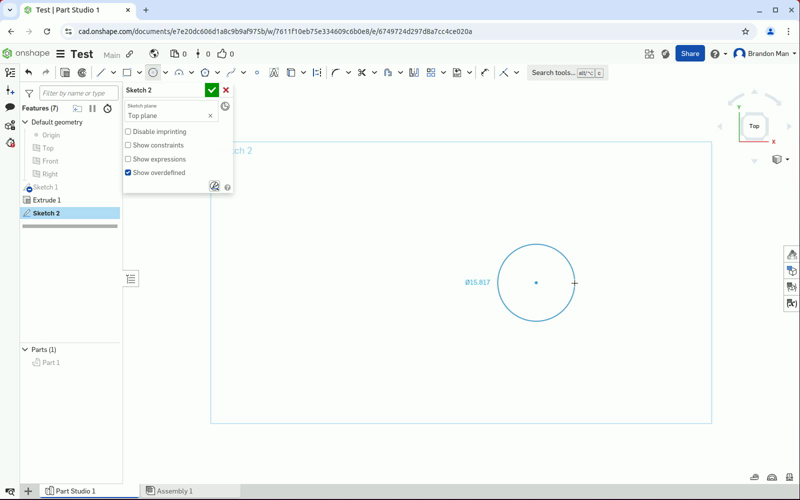
click(574, 282)
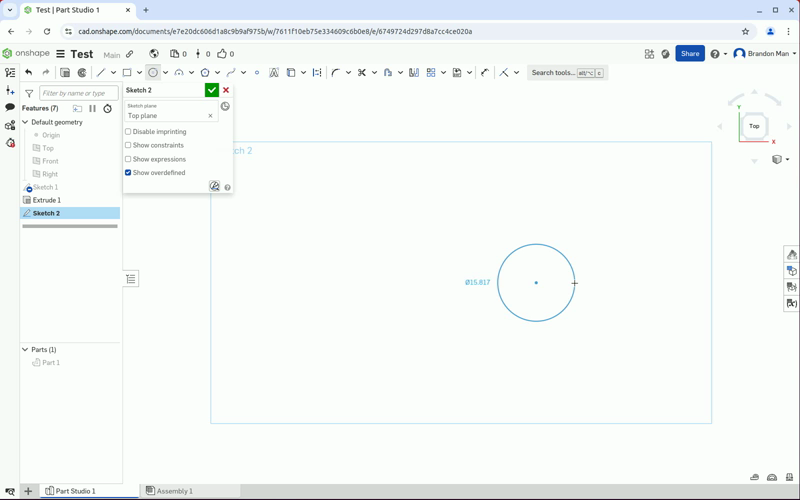
key(esc)
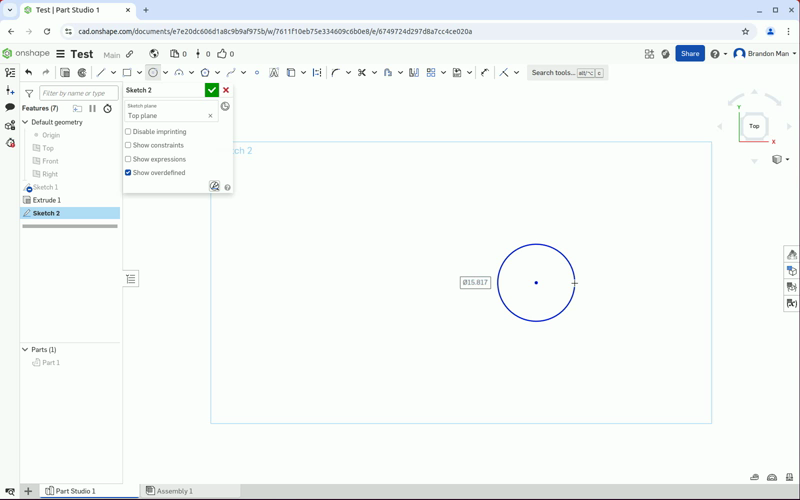
key(c)
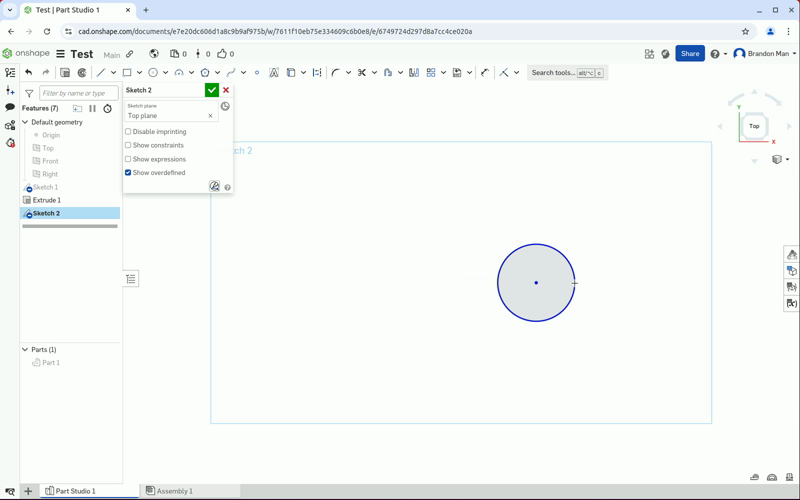
key_down(shift)
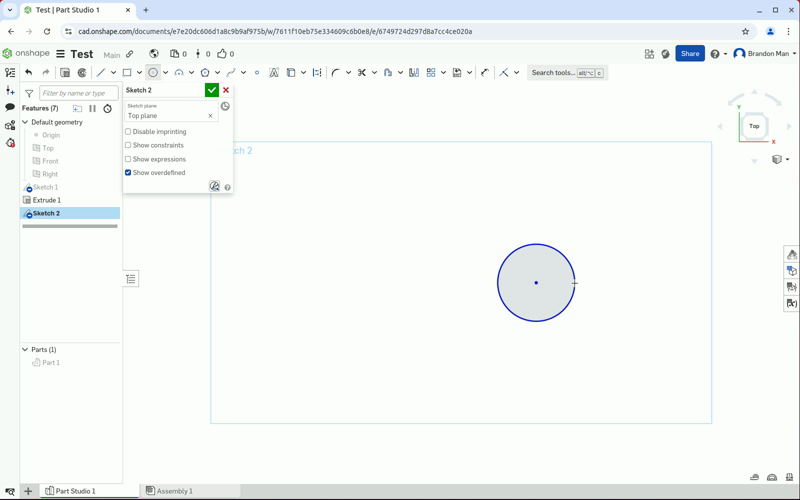
mouse_move(536, 282)
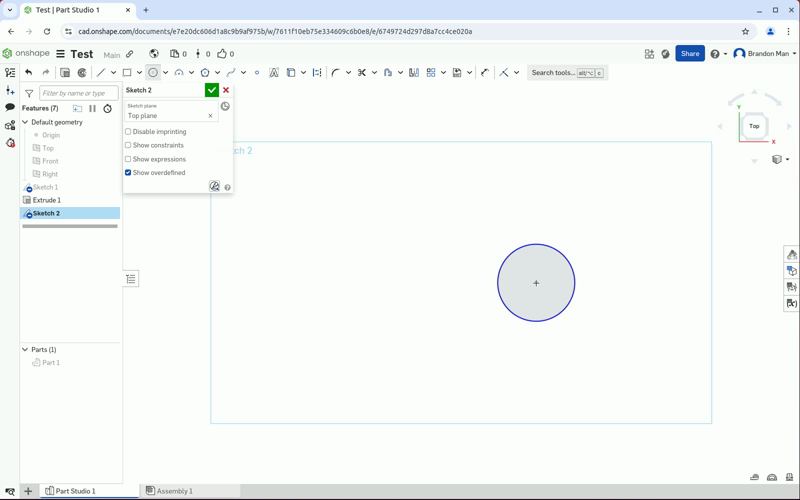
click(536, 282)
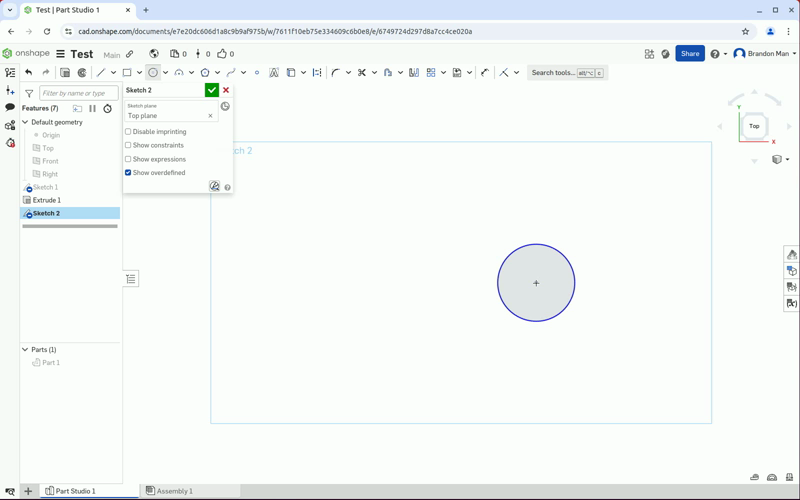
key_up(shift)
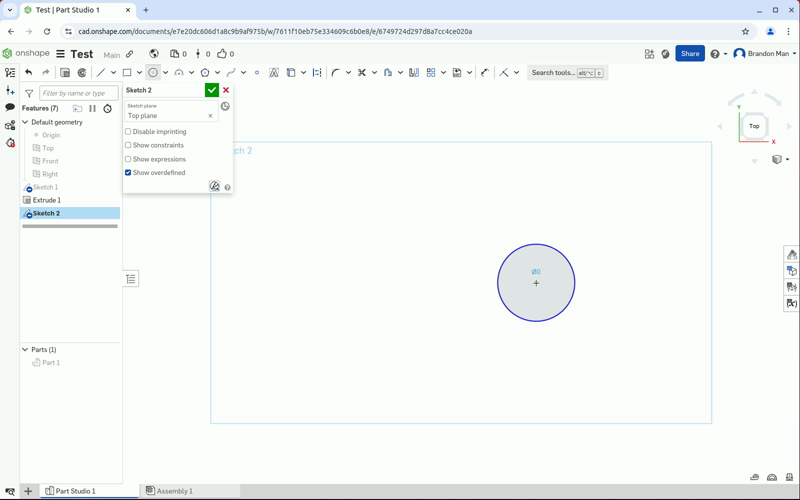
mouse_move(563, 282)
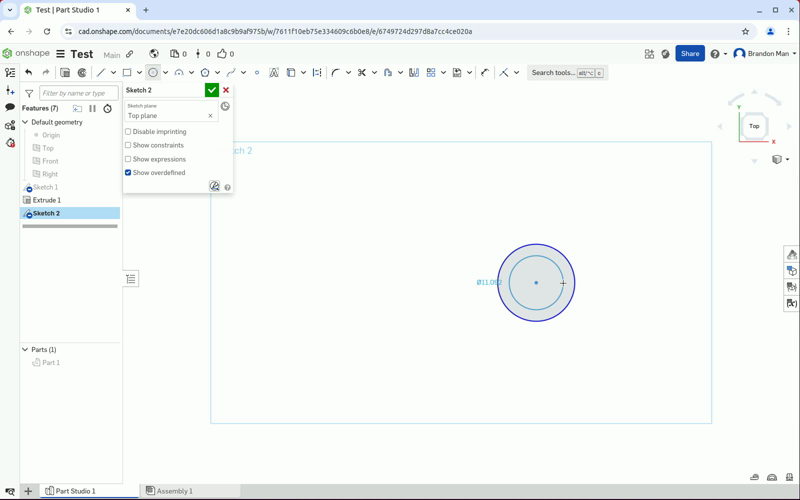
click(563, 282)
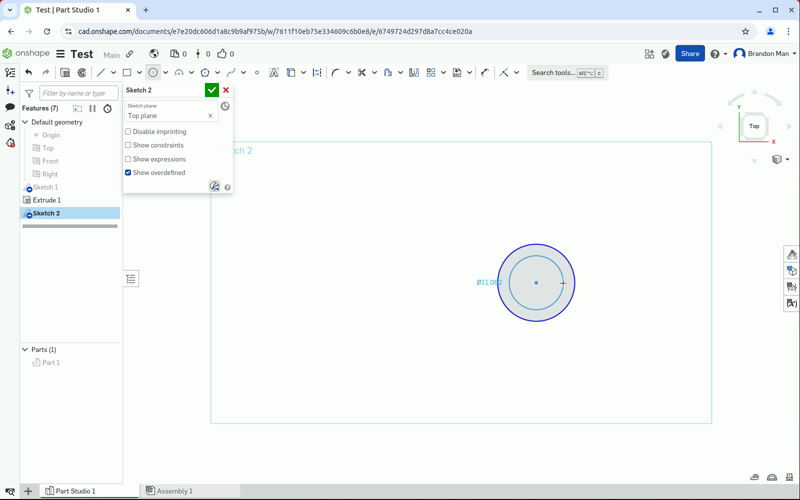
key(esc)
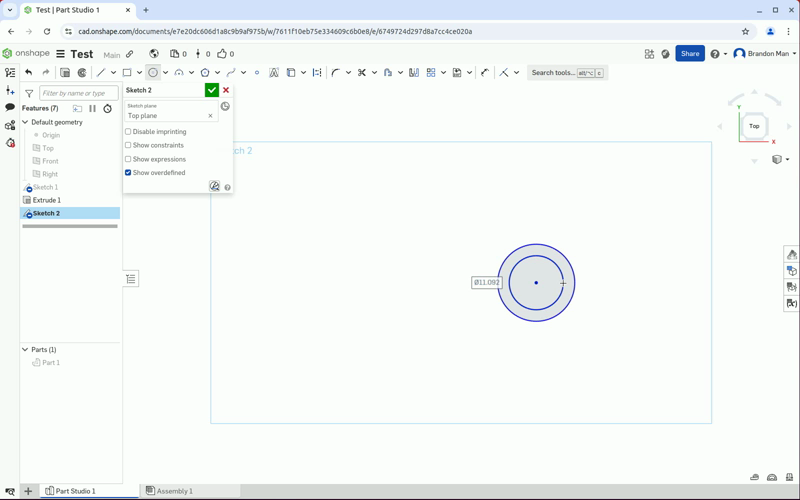
mouse_move(528, 317)
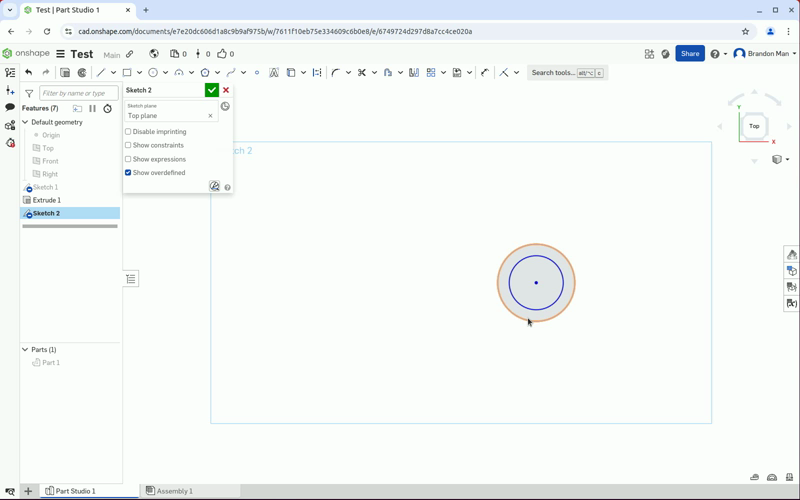
click(528, 317)
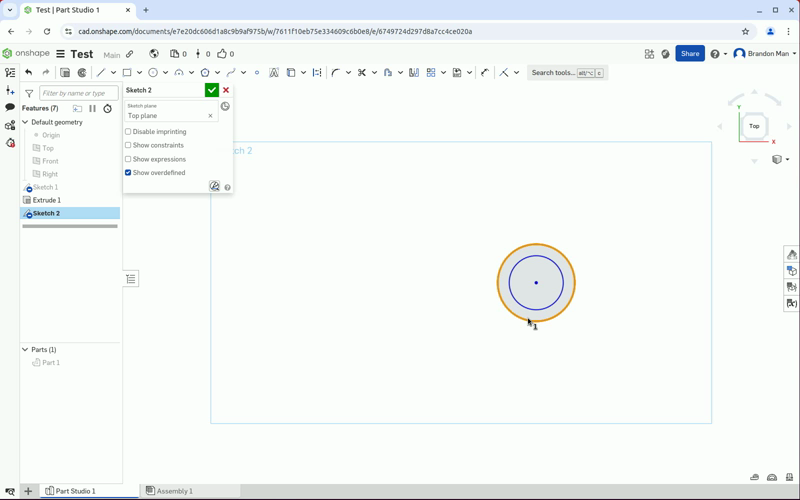
mouse_move(73, 352)
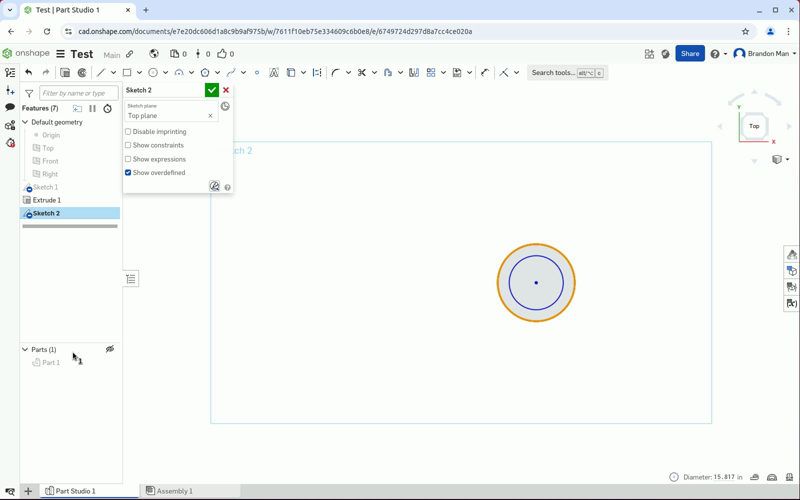
key(shift+y)
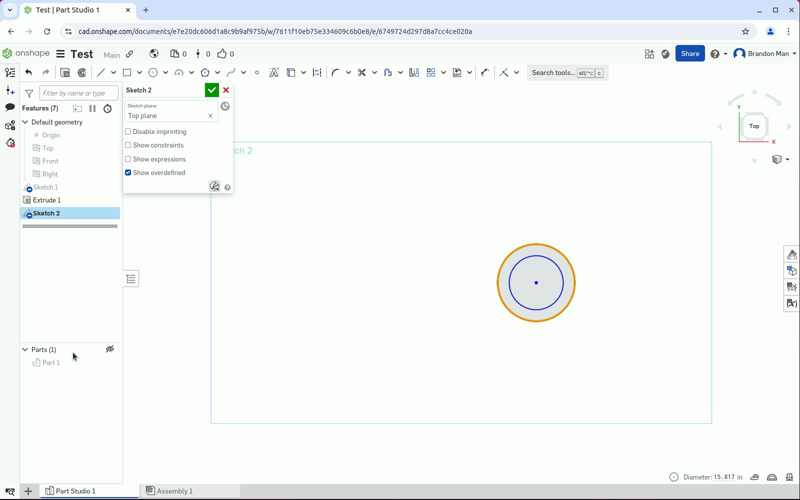
key(shift+e)
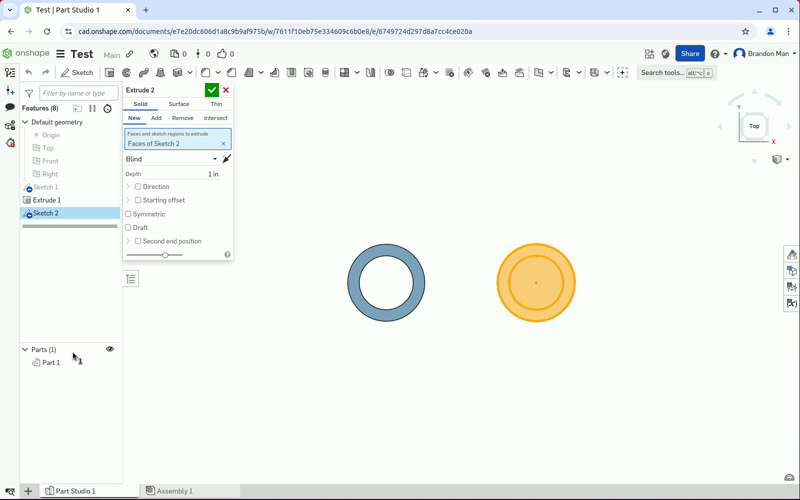
mouse_move(143, 106)
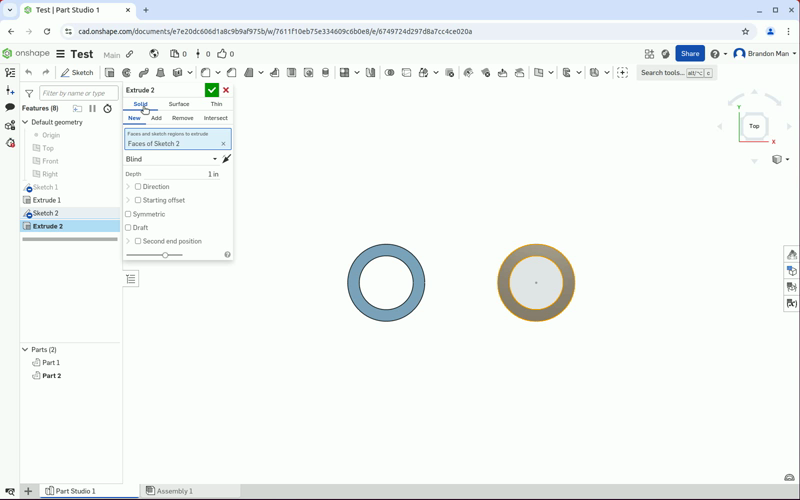
click(143, 106)
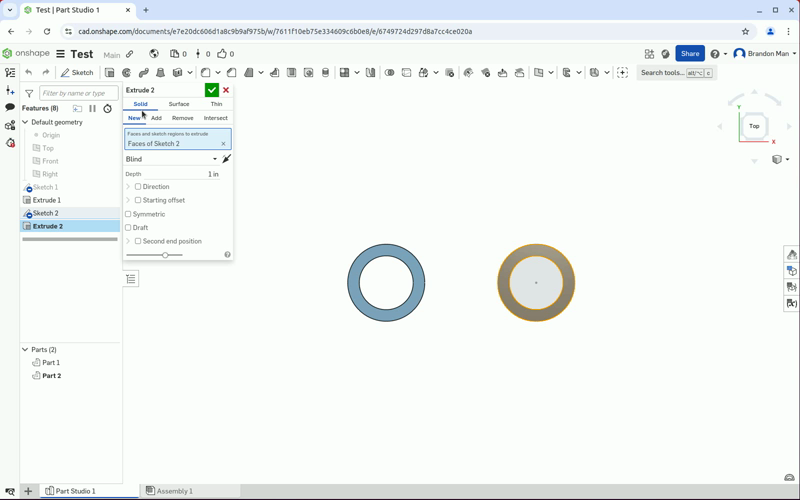
mouse_move(137, 120)
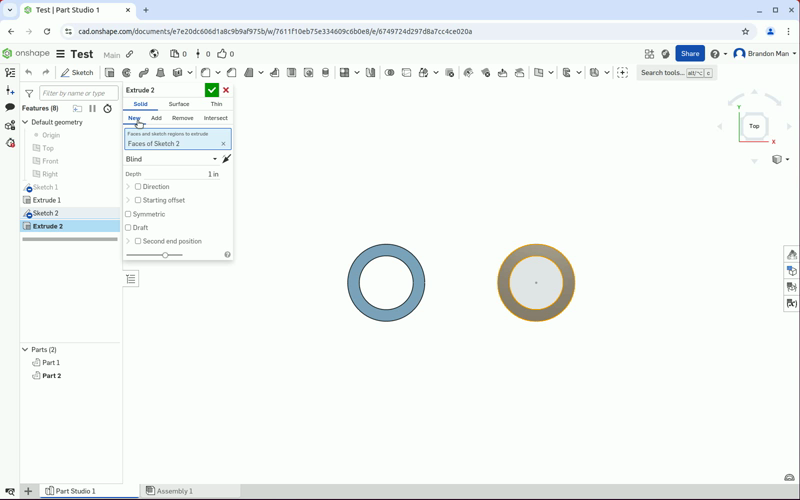
click(137, 120)
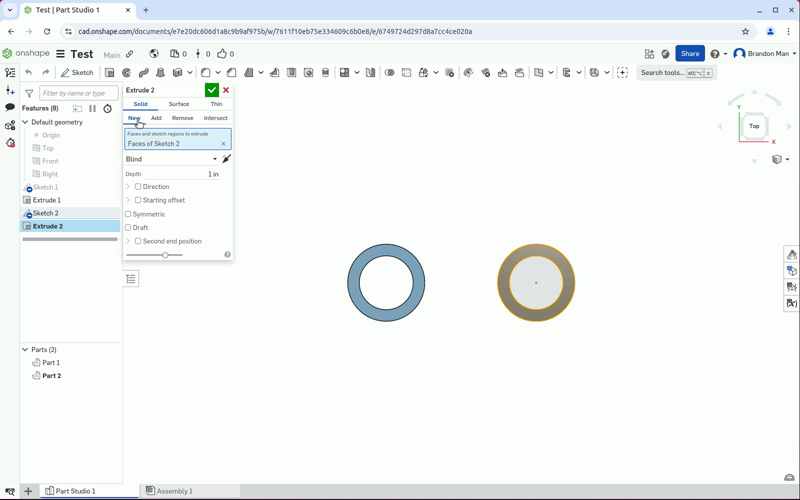
key(tab, 4)
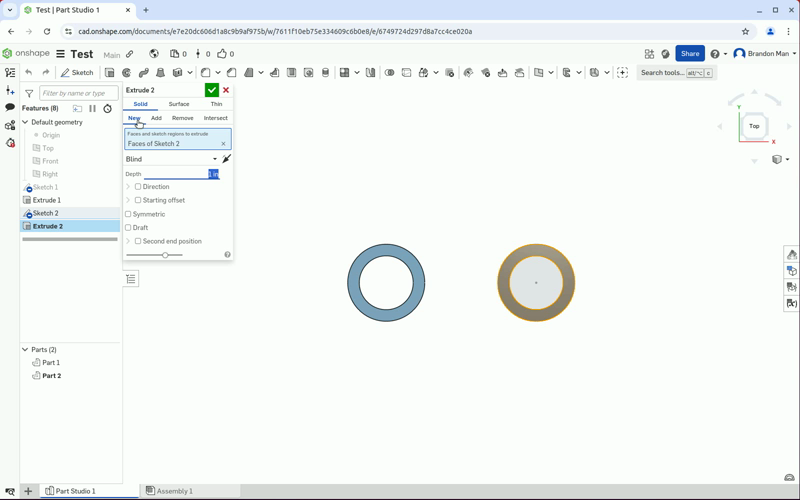
text(12.758)
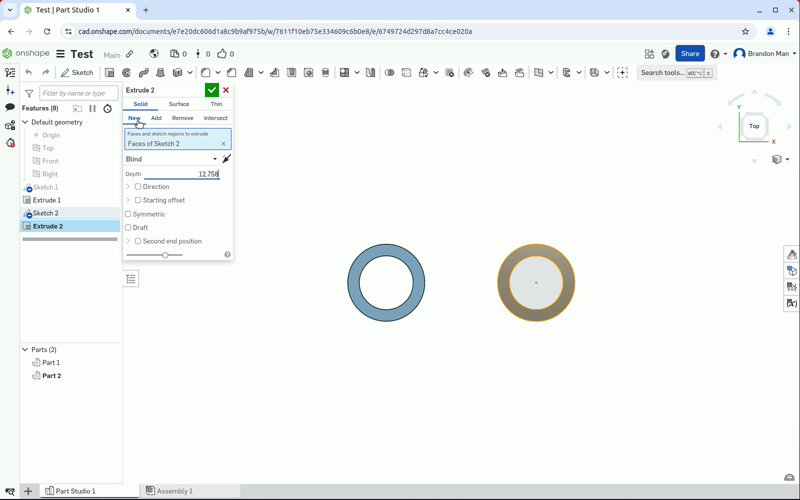
key(enter)
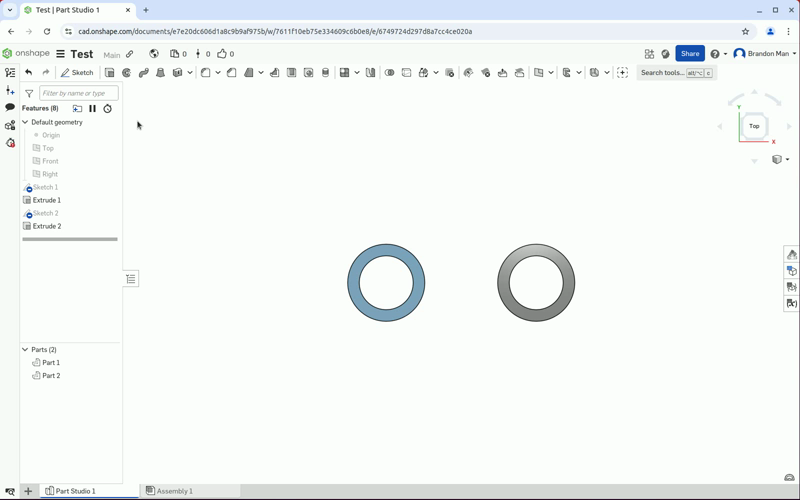
key(shift+h)
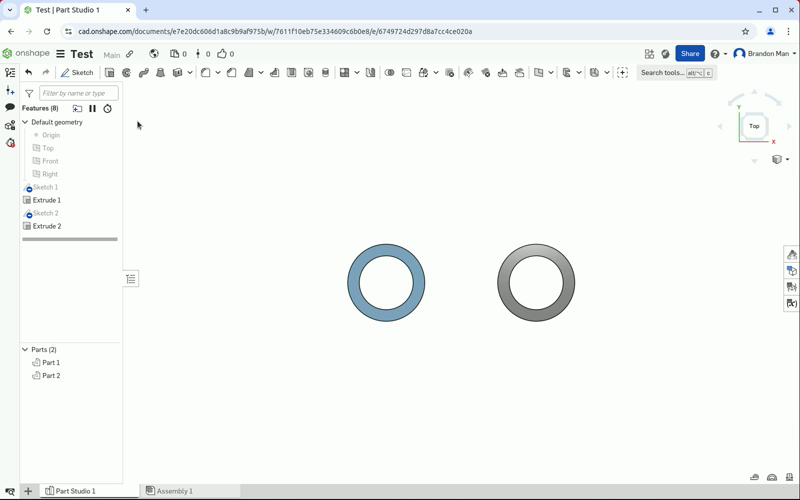
key(shift+h)
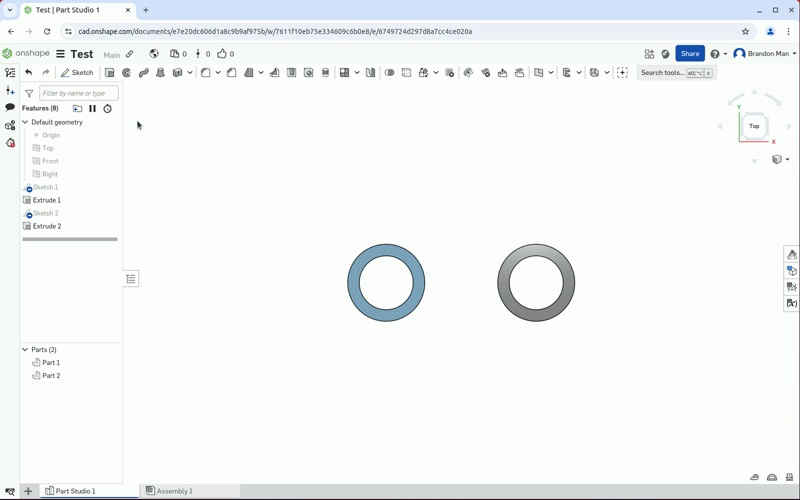
mouse_move(73, 189)
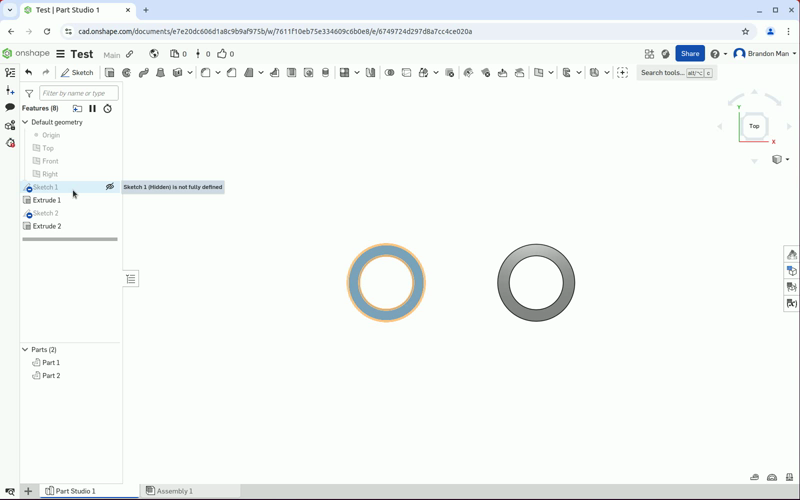
click(73, 189)
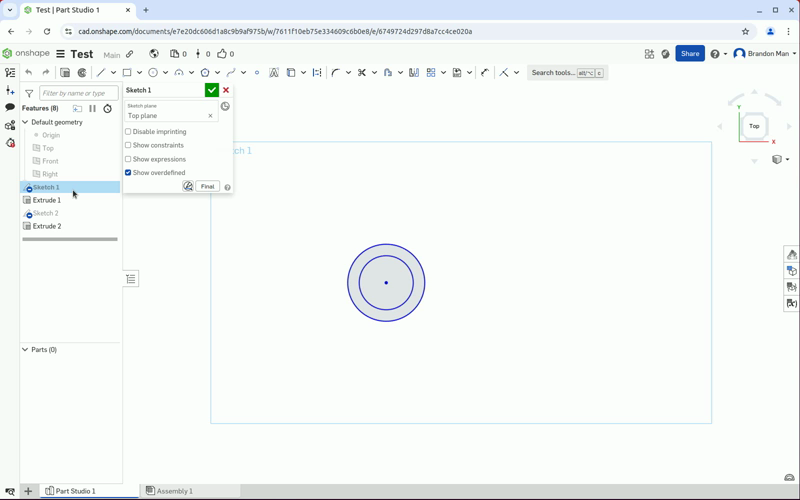
mouse_move(229, 92)
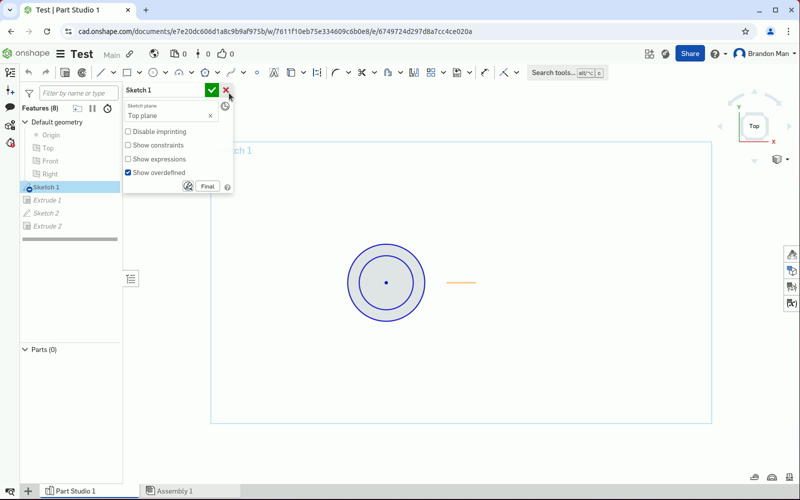
click(229, 92)
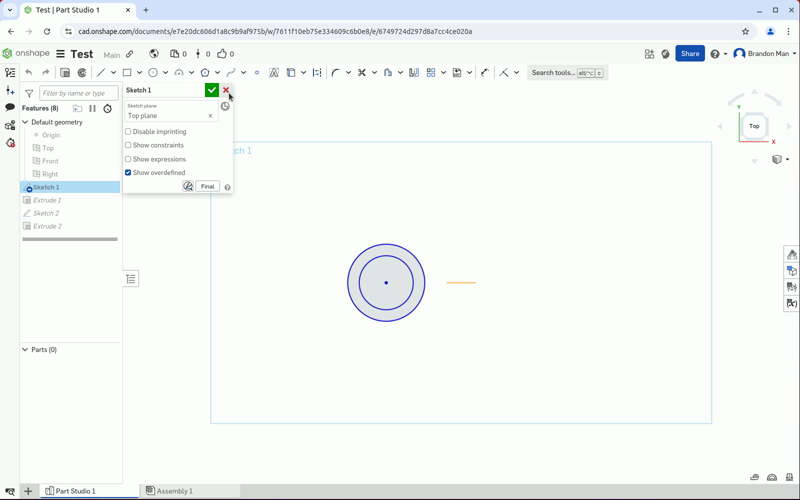
key(shift+s)
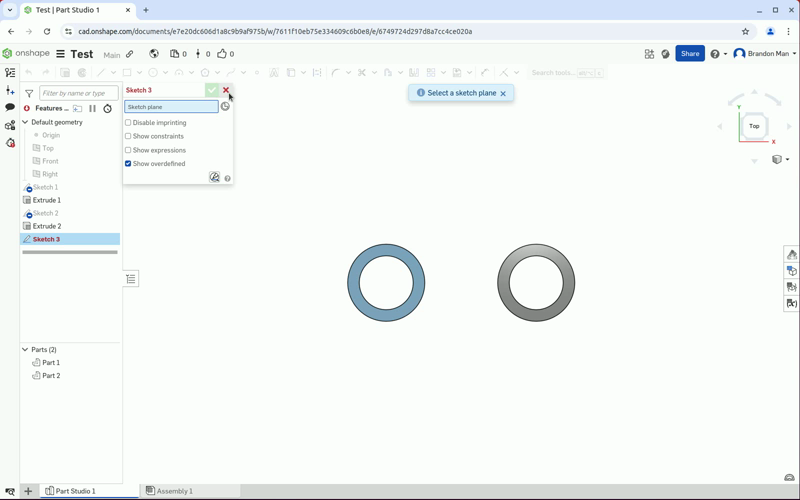
mouse_move(73, 150)
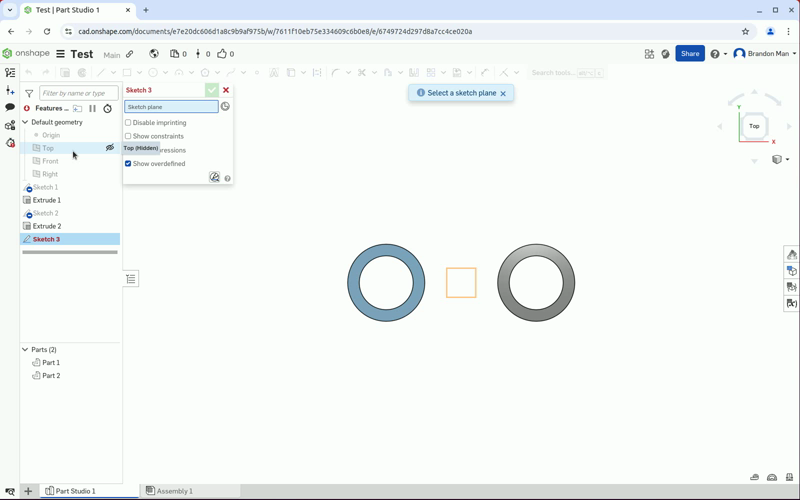
click(73, 150)
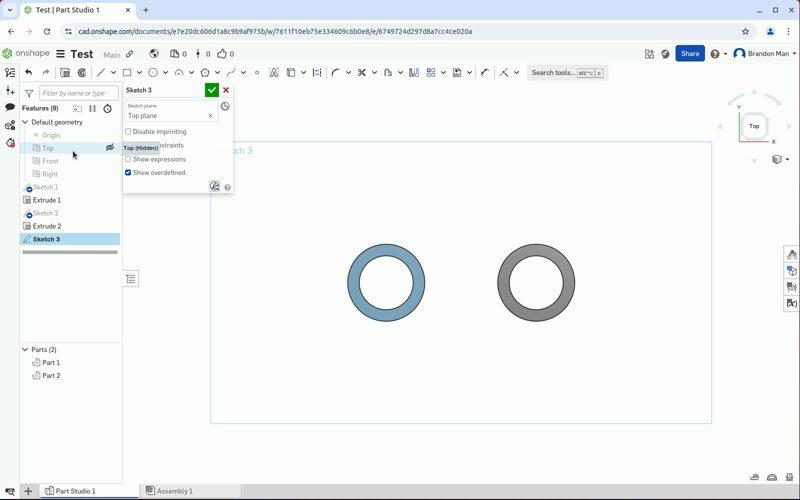
mouse_move(73, 352)
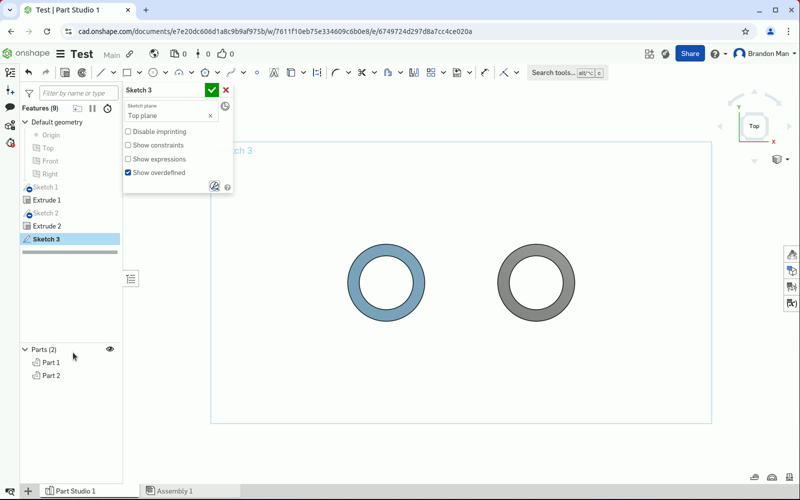
key(y)
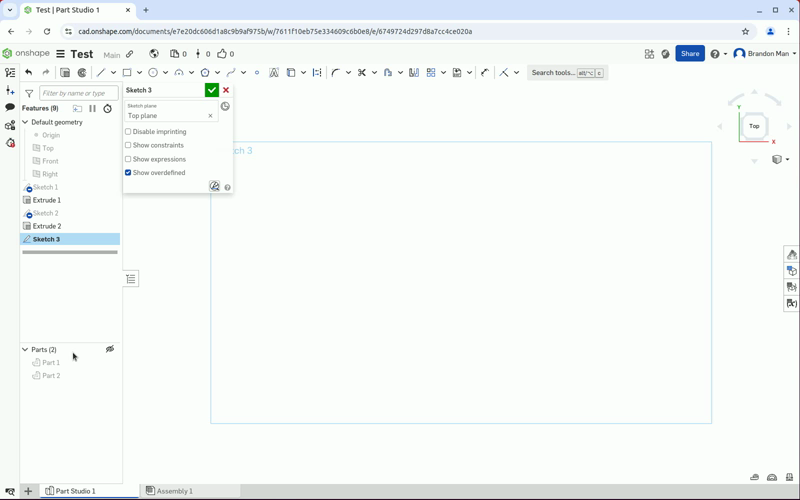
key(l)
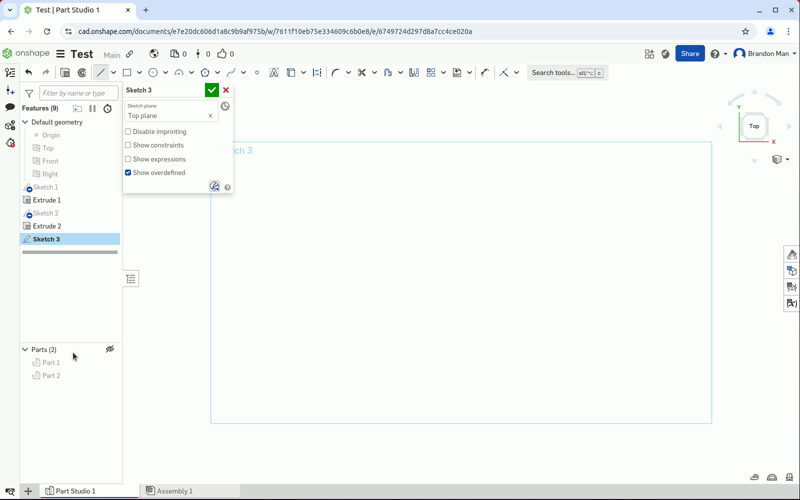
key_down(shift)
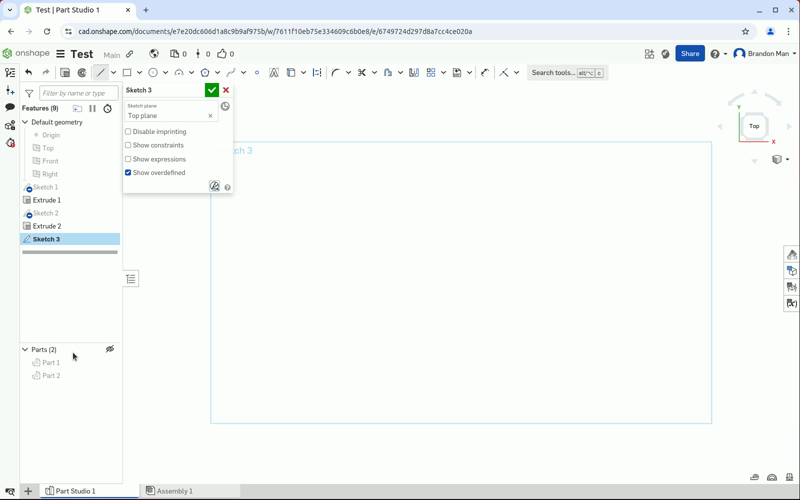
mouse_move(423, 282)
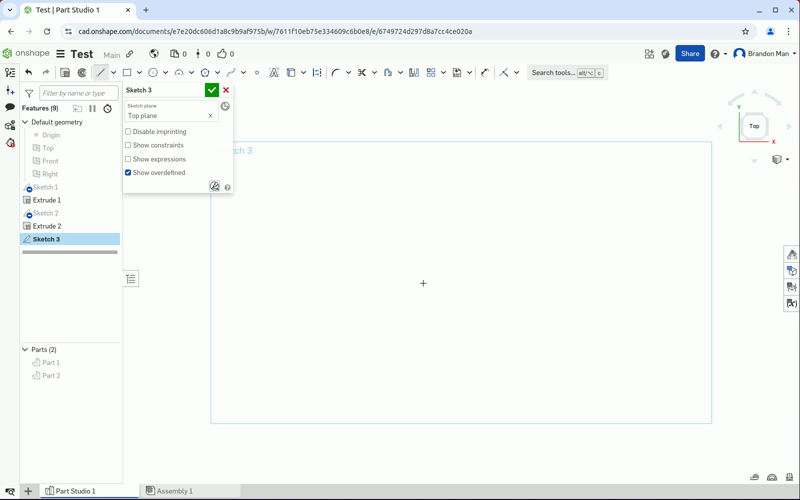
click(423, 282)
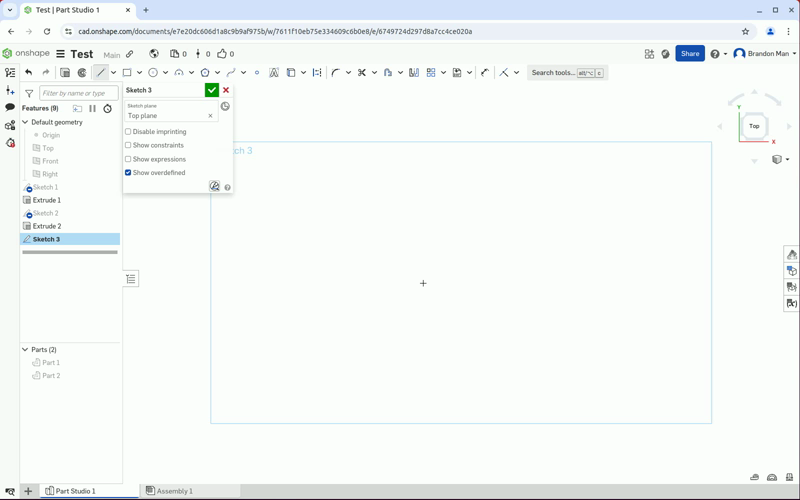
key_up(shift)
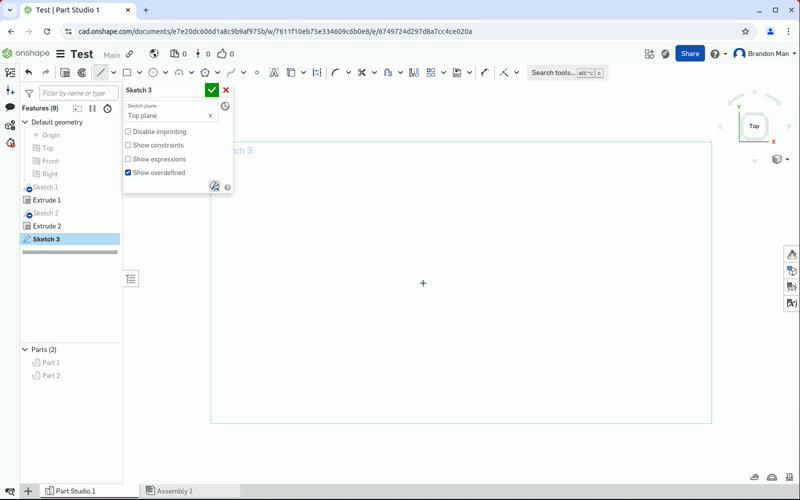
key_down(shift)
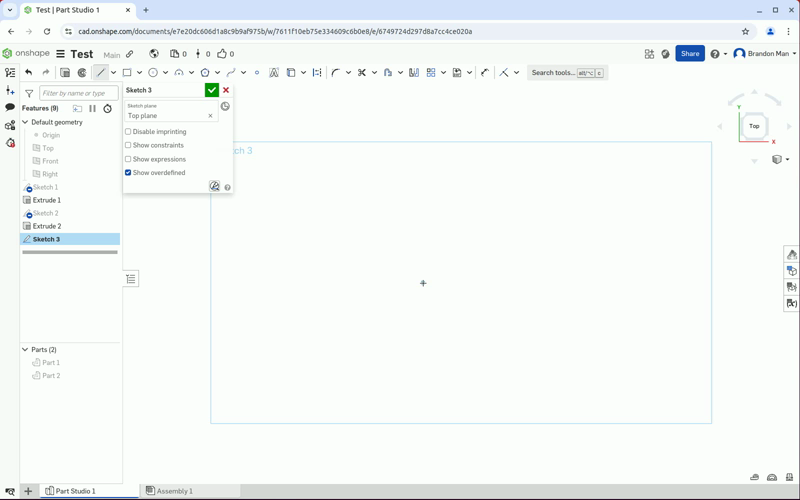
mouse_move(453, 282)
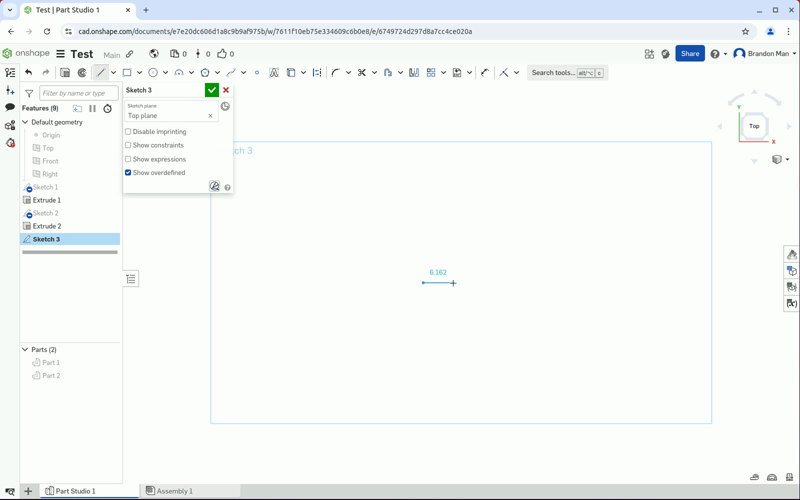
mouse_move(433, 282)
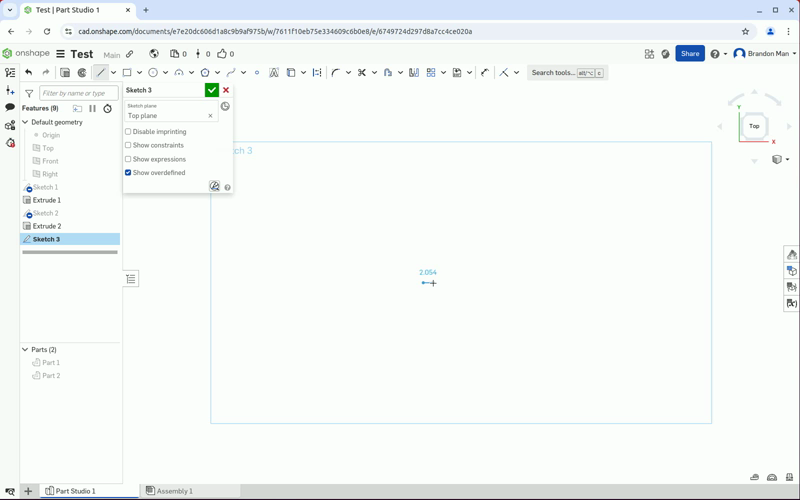
click(433, 282)
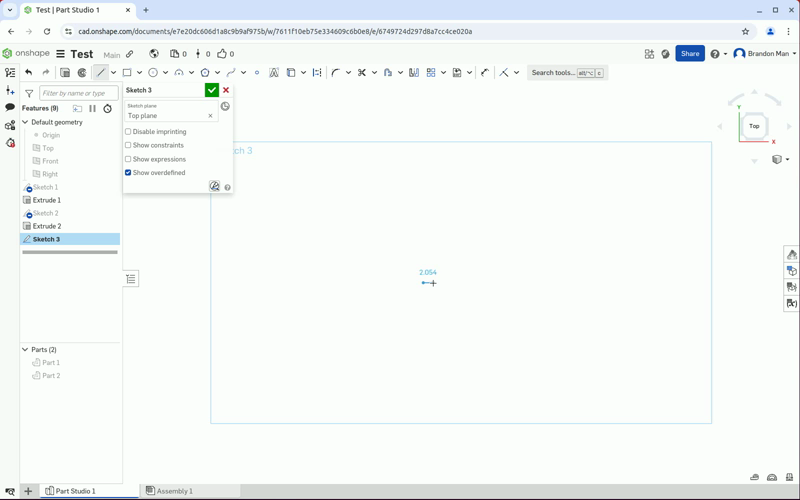
key_up(shift)
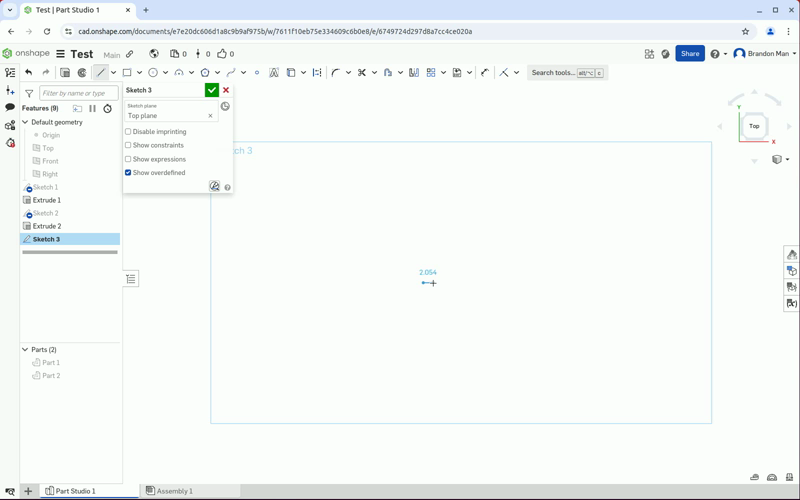
key(esc)
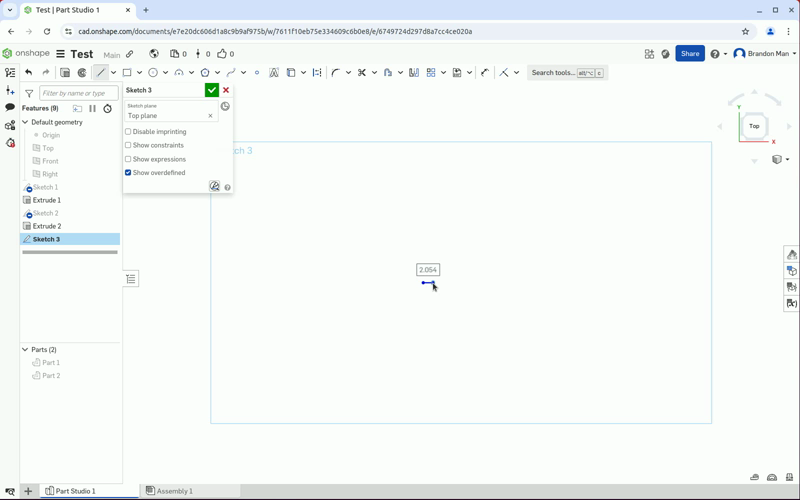
key(a)
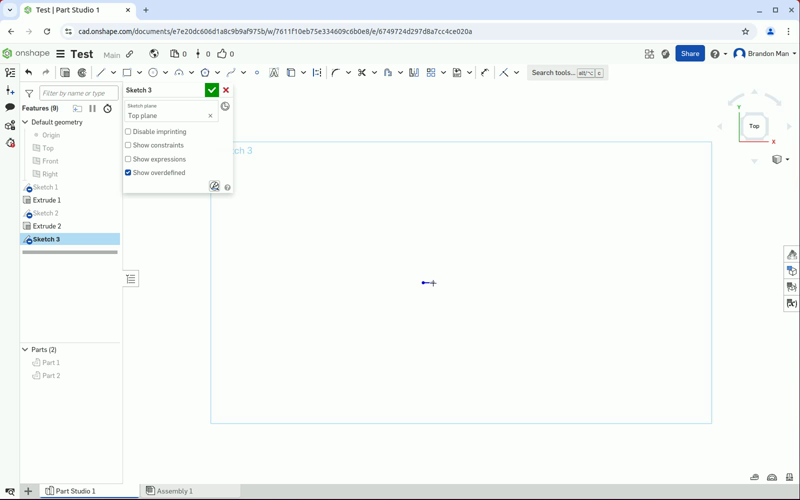
mouse_move(433, 282)
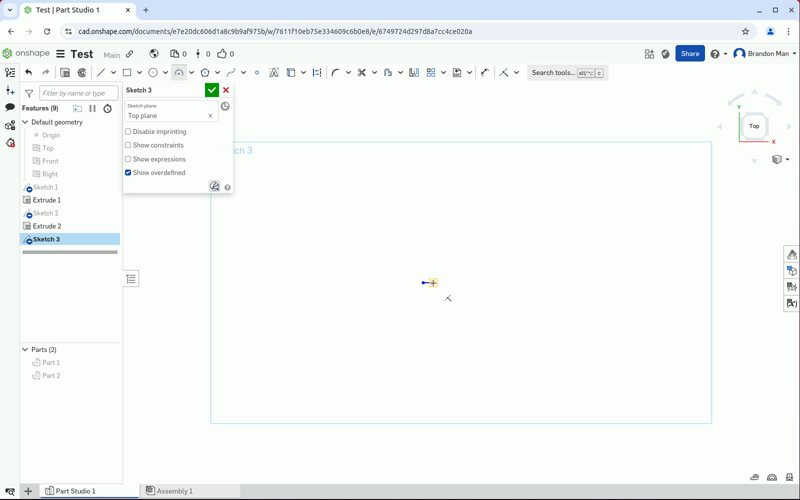
click(433, 282)
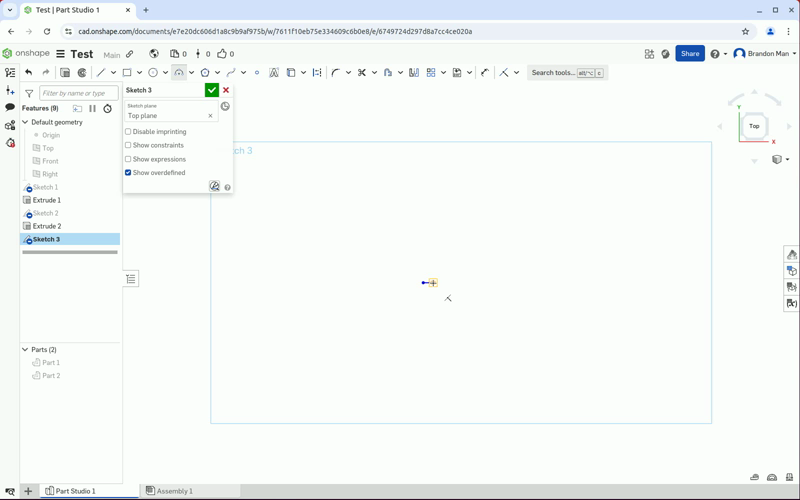
key_down(shift)
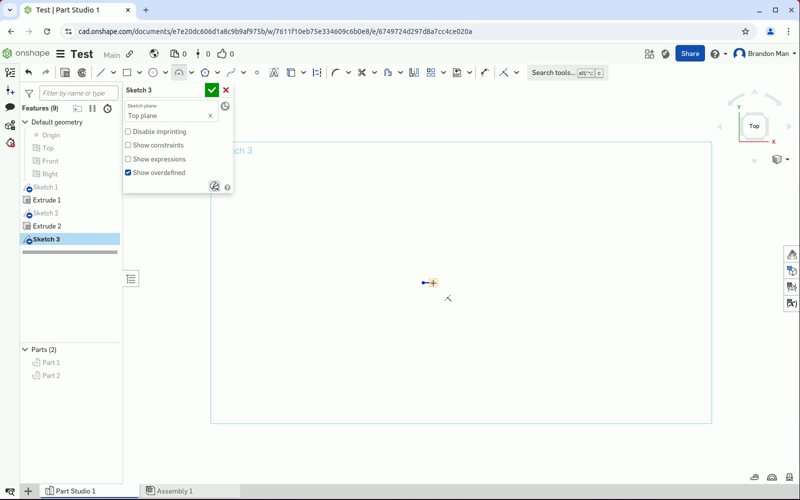
mouse_move(488, 282)
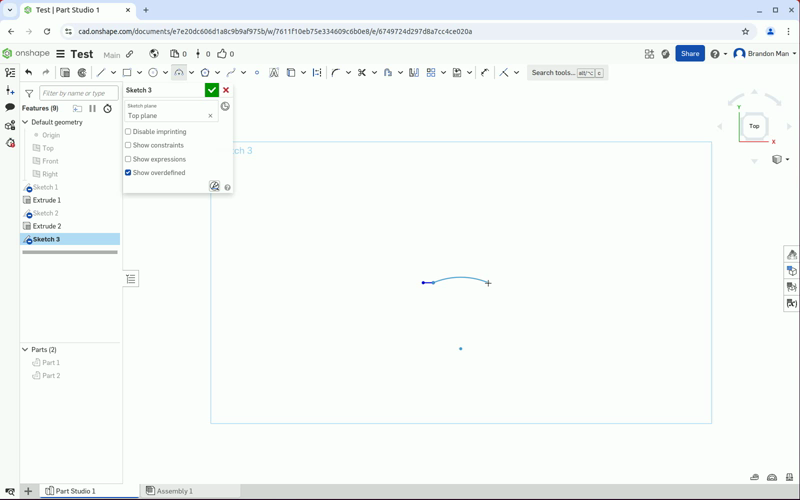
click(488, 282)
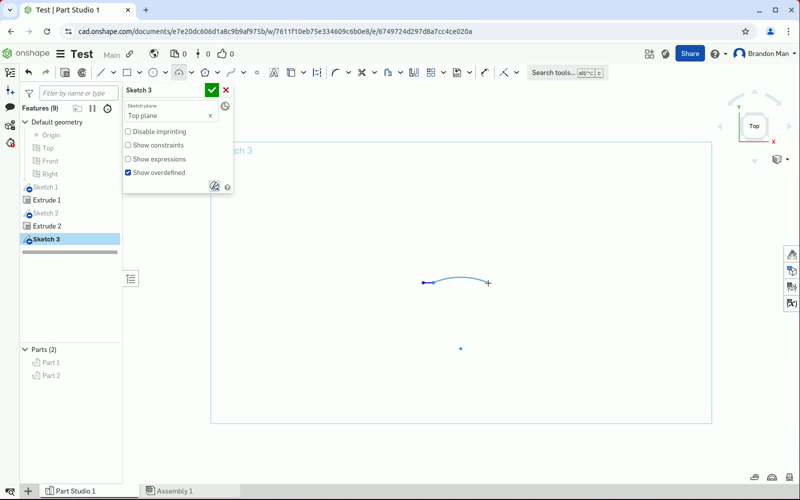
mouse_move(461, 255)
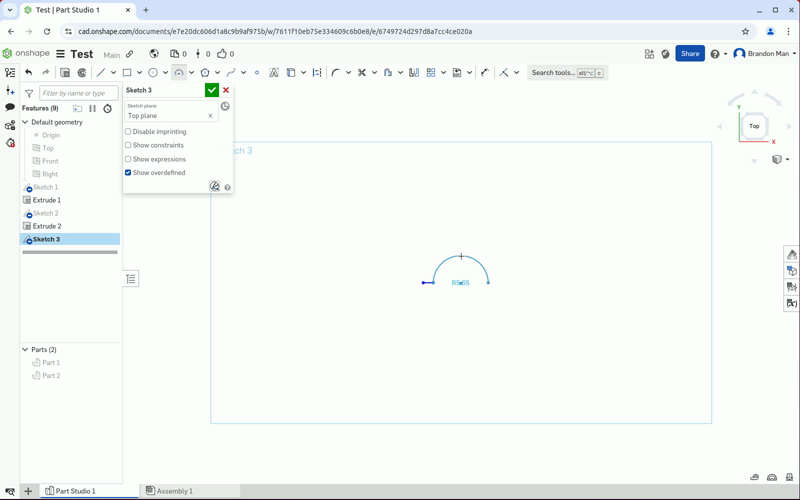
click(461, 255)
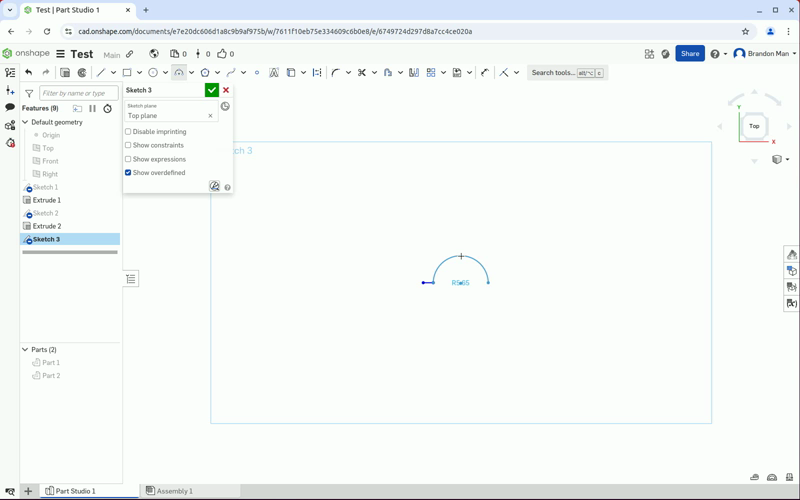
key_up(shift)
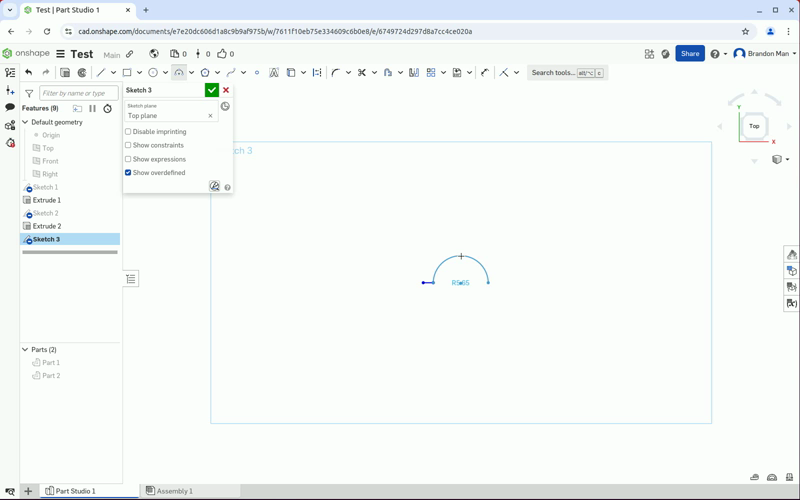
key(esc)
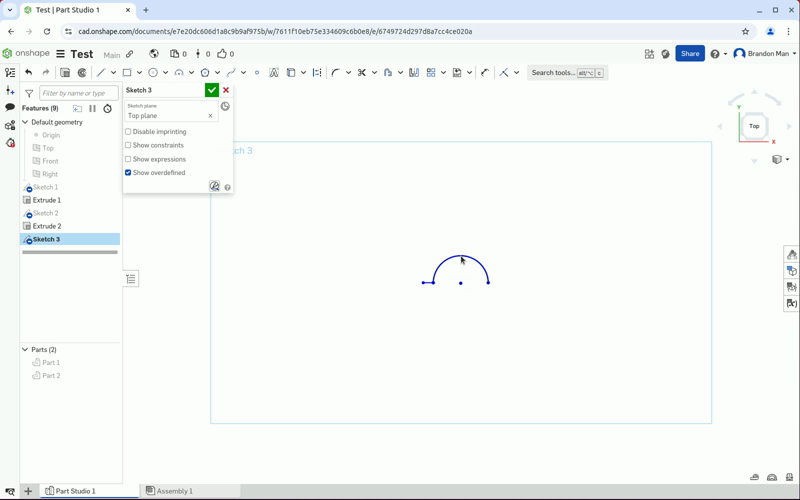
key(l)
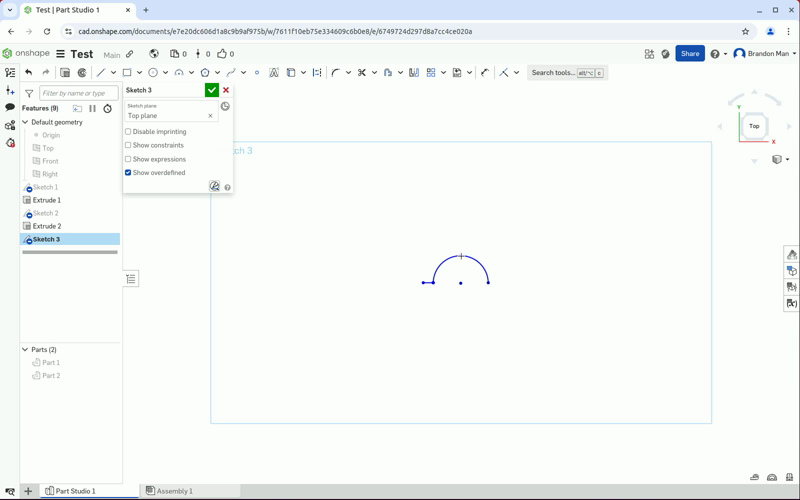
mouse_move(488, 282)
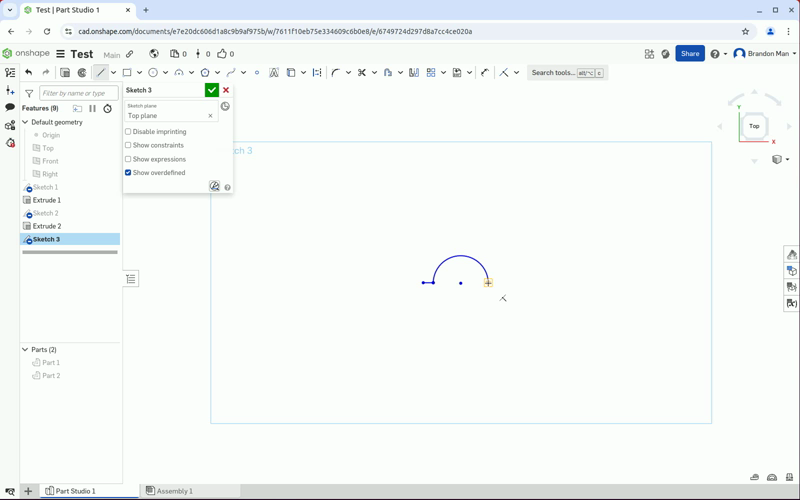
click(488, 282)
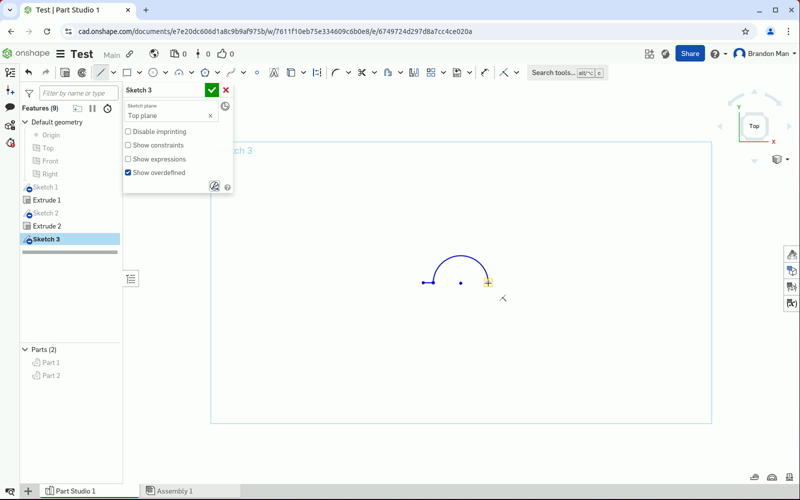
key_down(shift)
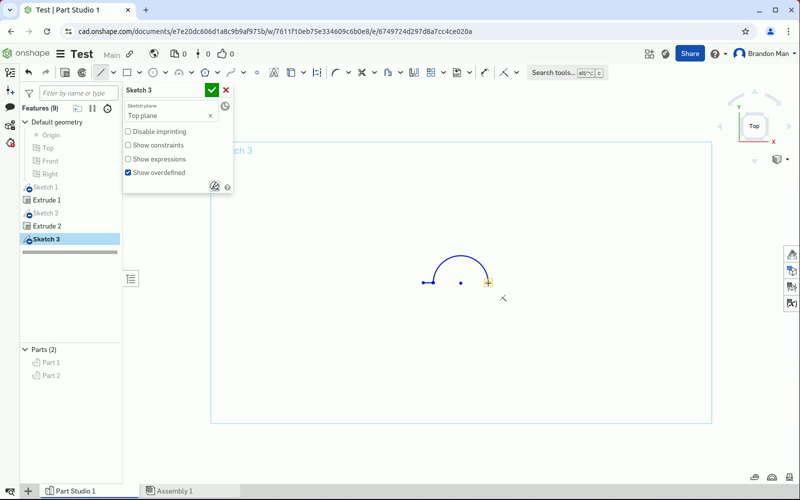
mouse_move(518, 282)
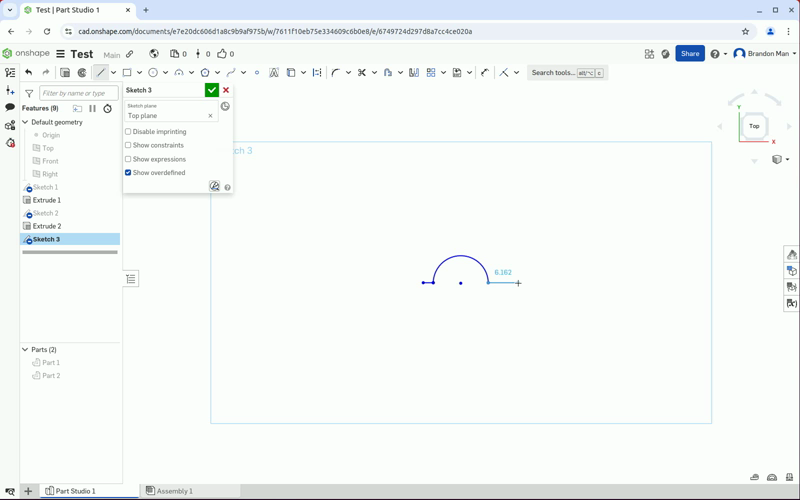
mouse_move(498, 282)
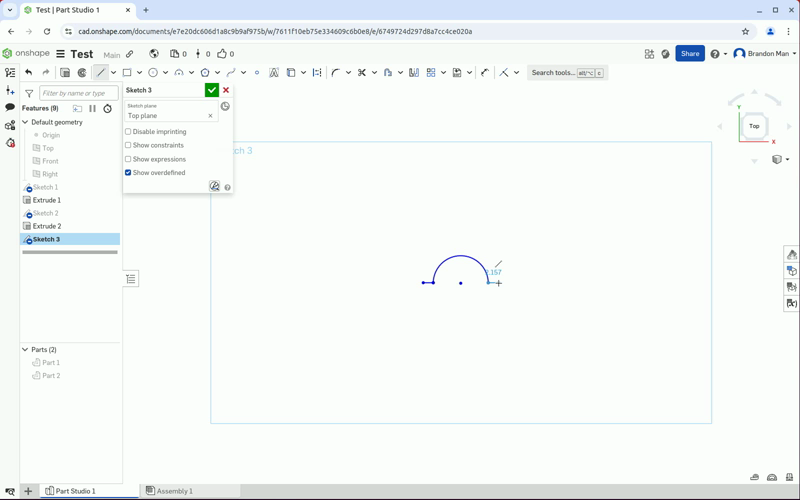
click(498, 282)
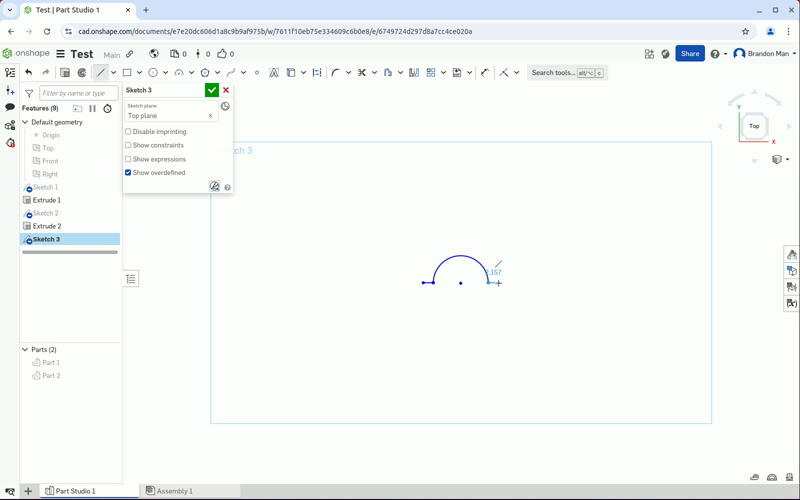
key_up(shift)
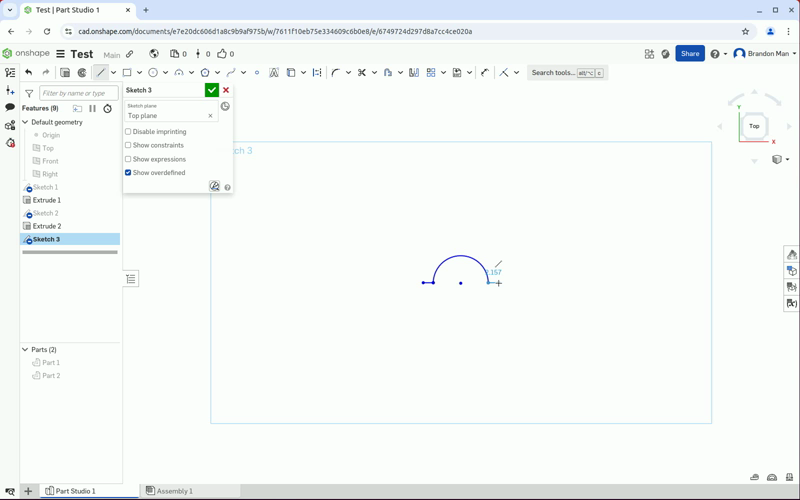
key(esc)
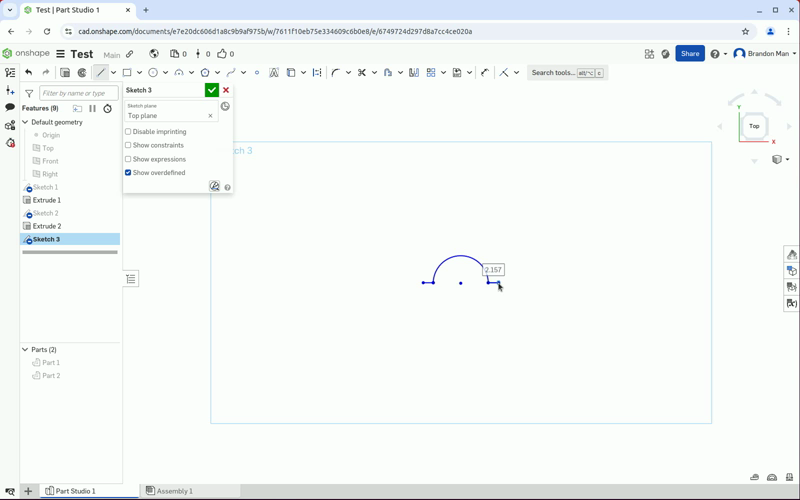
key(a)
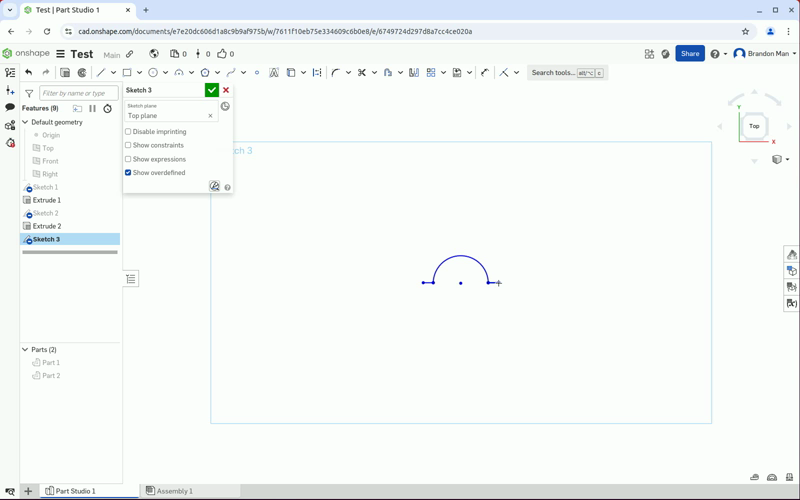
mouse_move(498, 282)
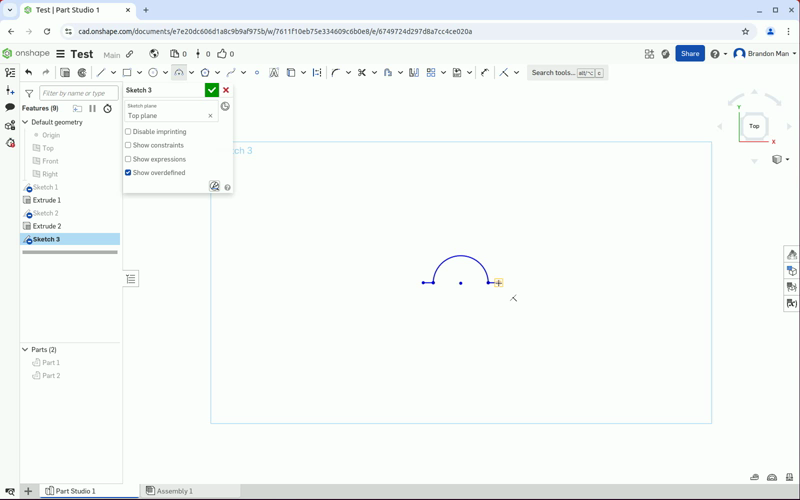
click(498, 282)
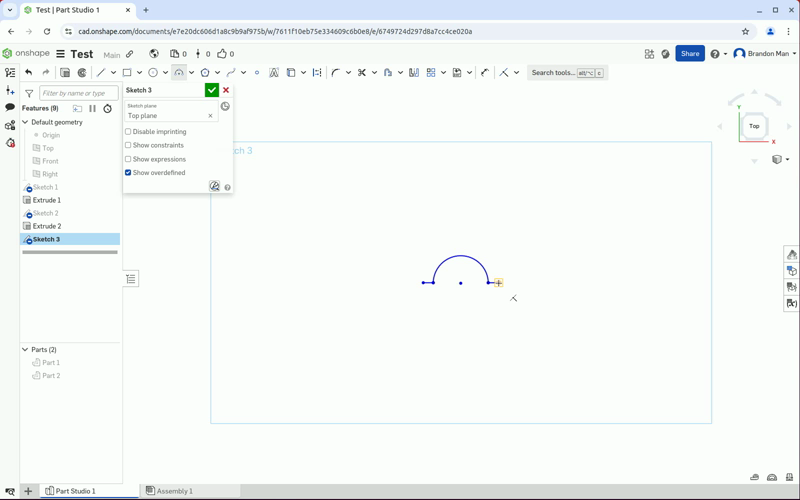
mouse_move(423, 282)
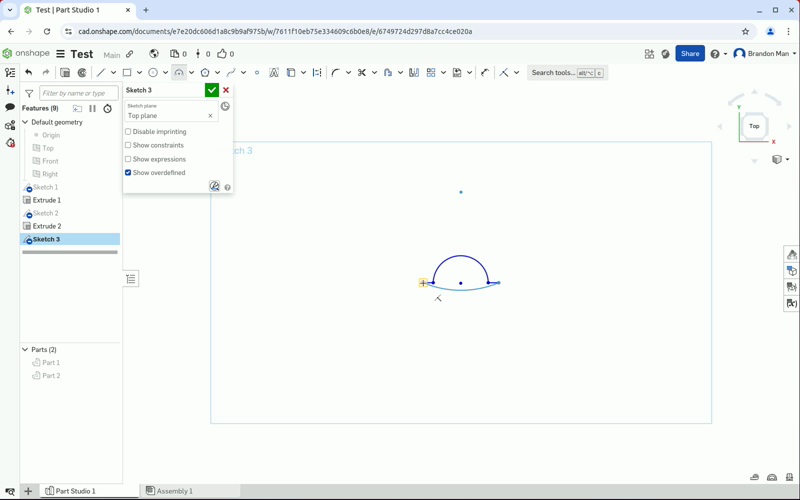
click(423, 282)
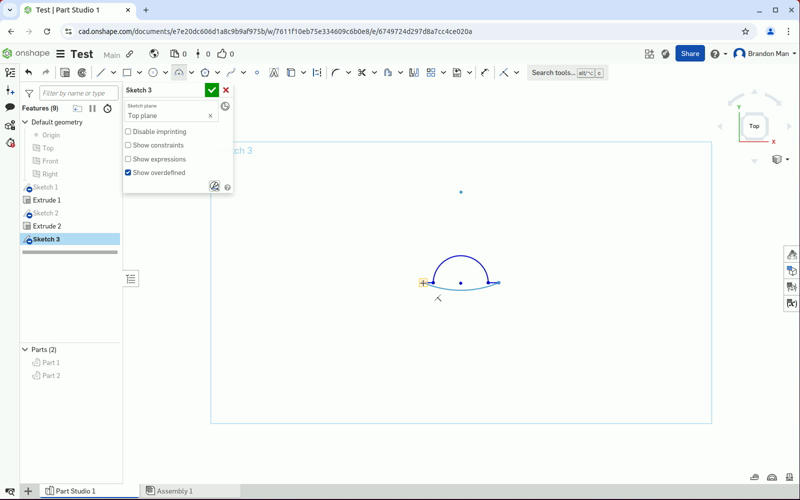
key_down(shift)
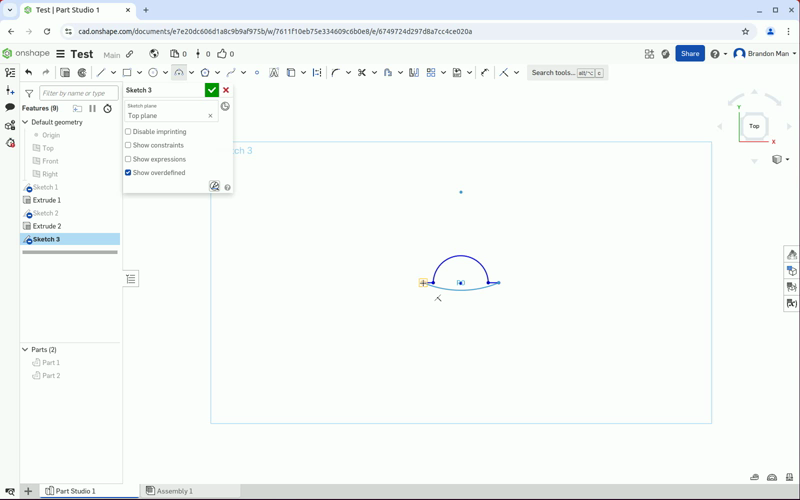
mouse_move(461, 245)
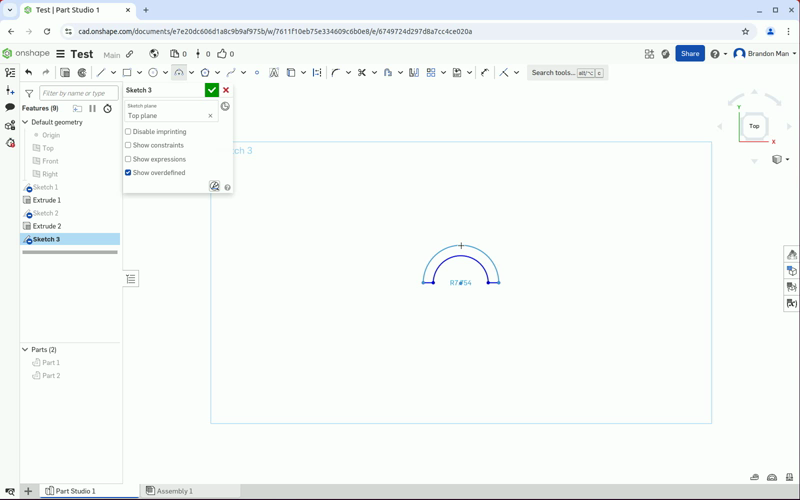
click(461, 245)
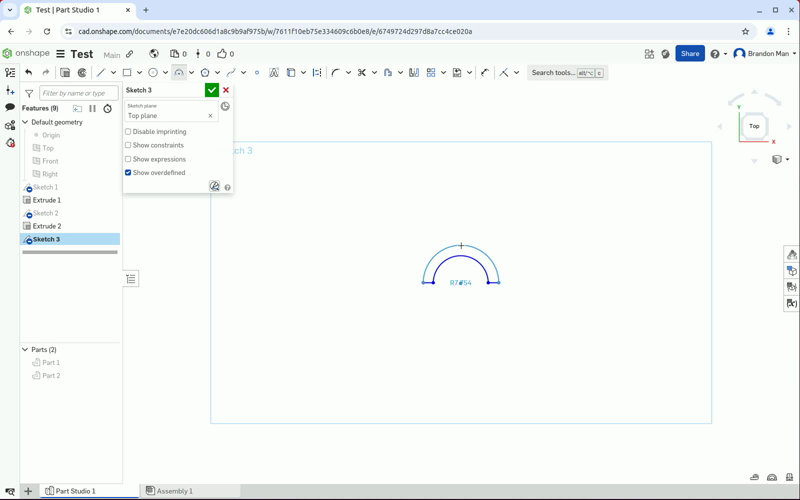
key_up(shift)
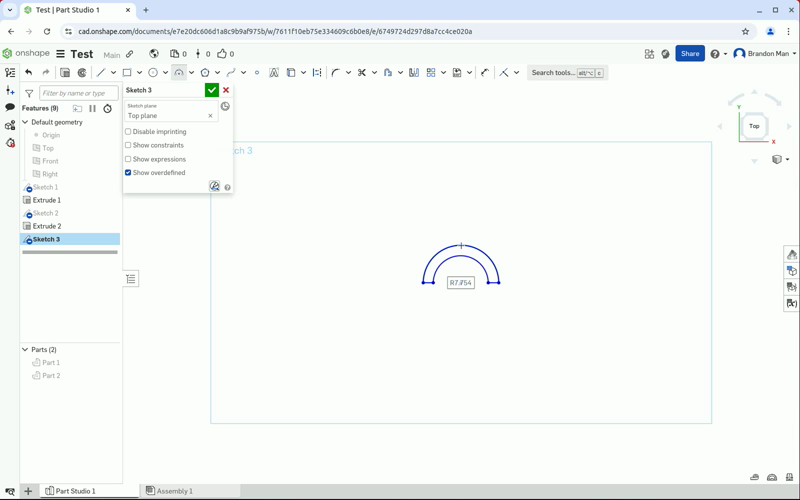
key(esc)
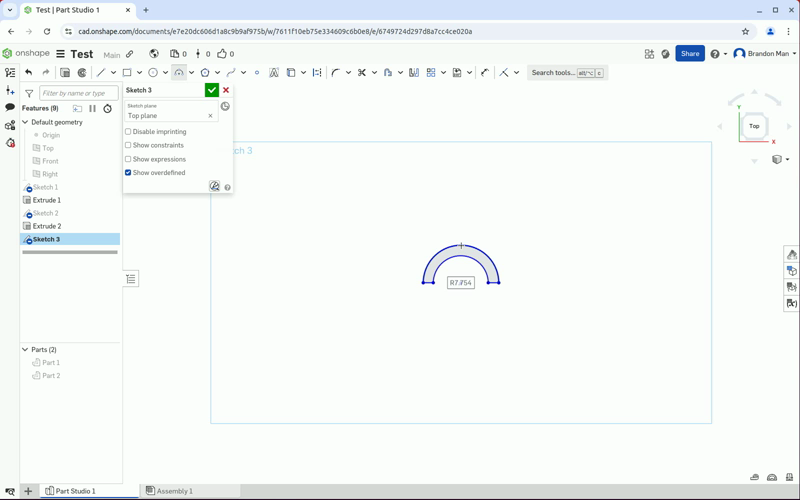
mouse_move(481, 272)
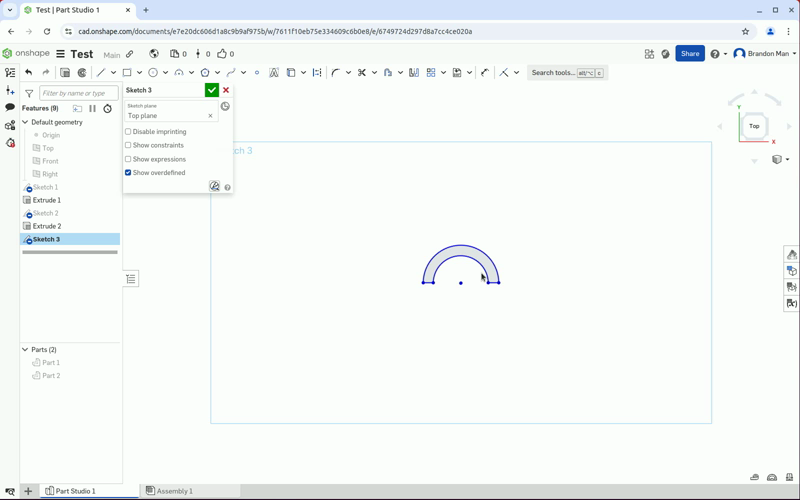
scroll(6)
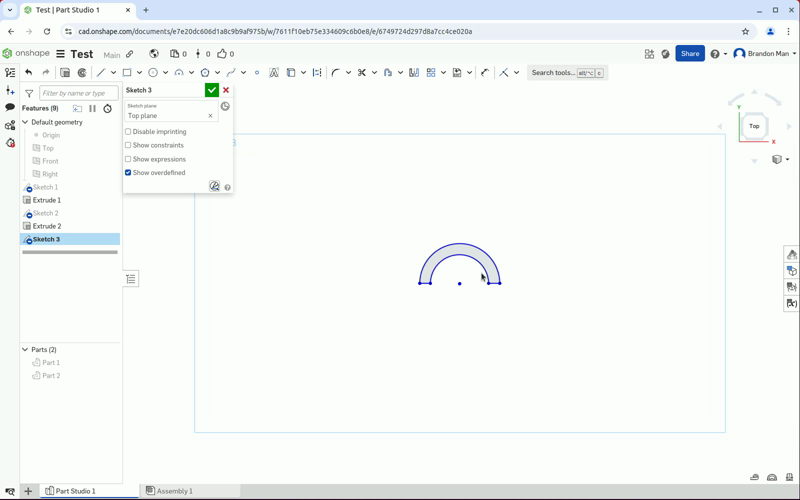
scroll(6)
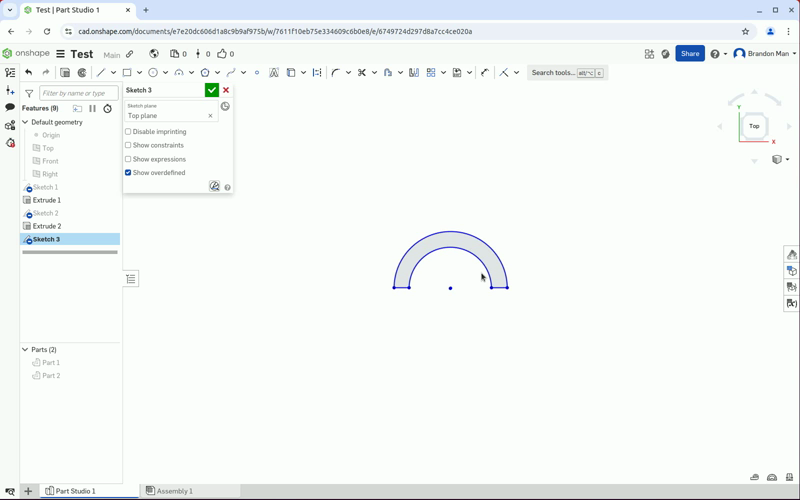
scroll(6)
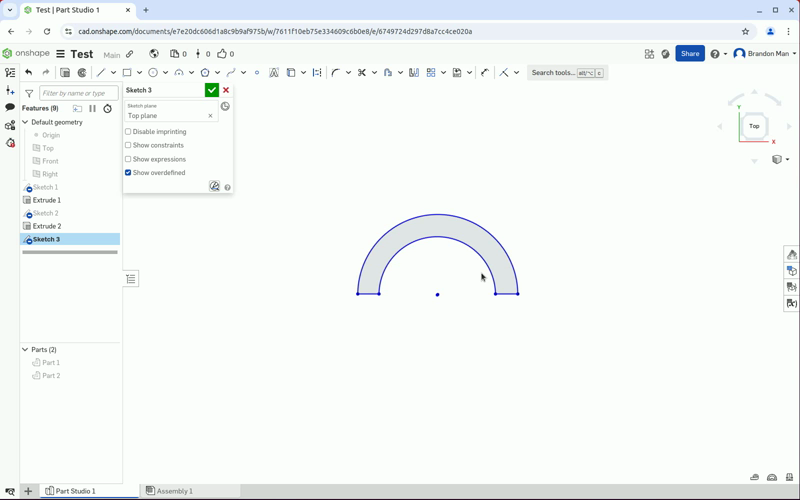
scroll(6)
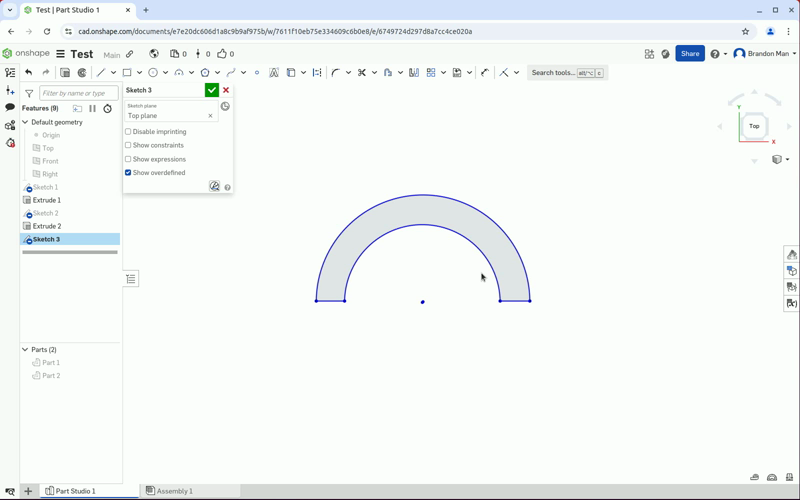
scroll(6)
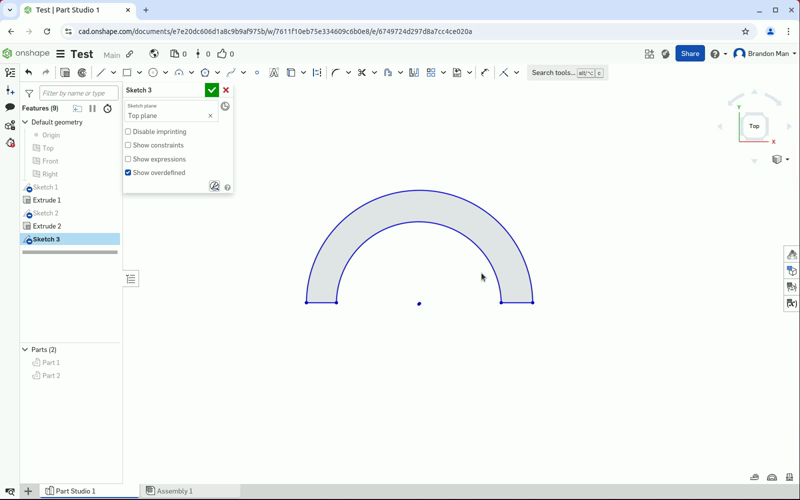
scroll(6)
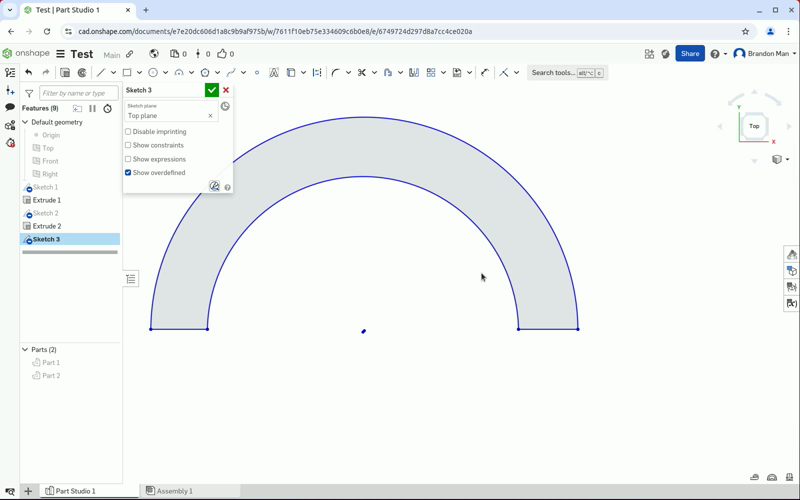
scroll(6)
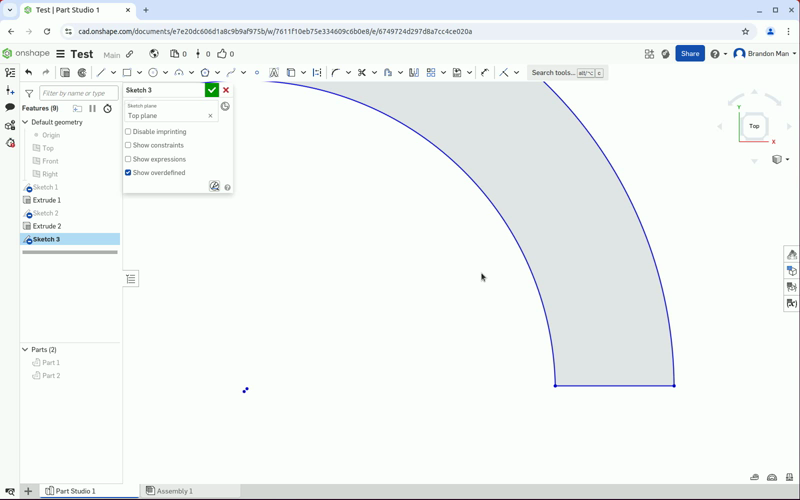
click(481, 272)
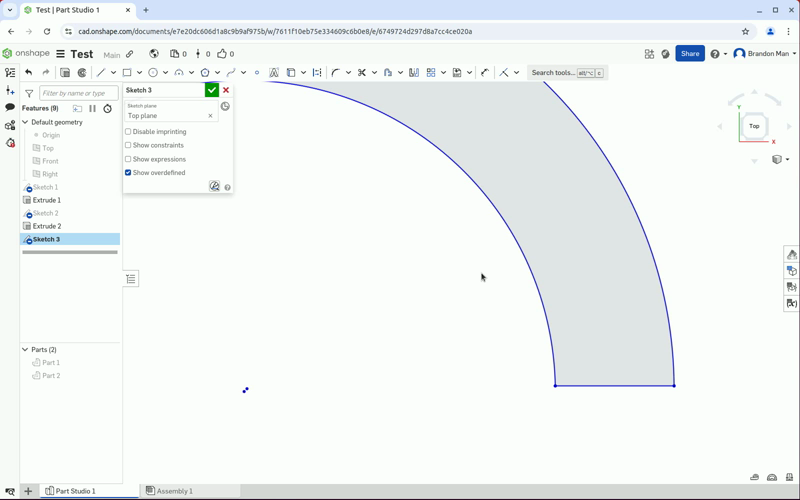
scroll(-6)
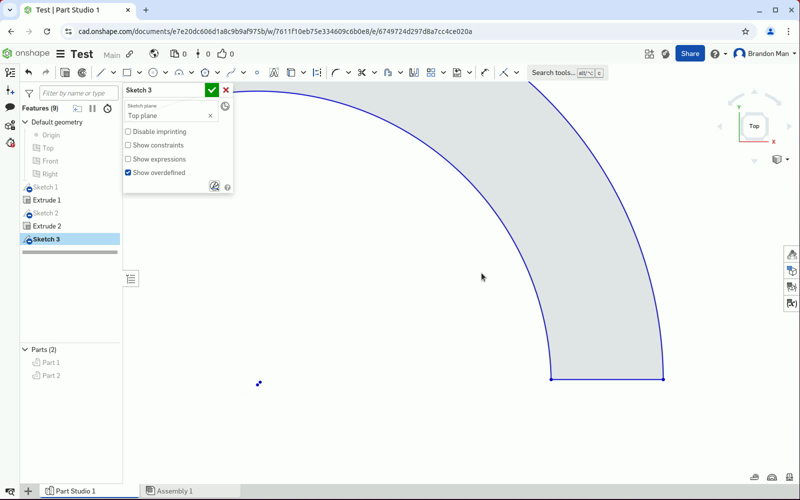
scroll(-6)
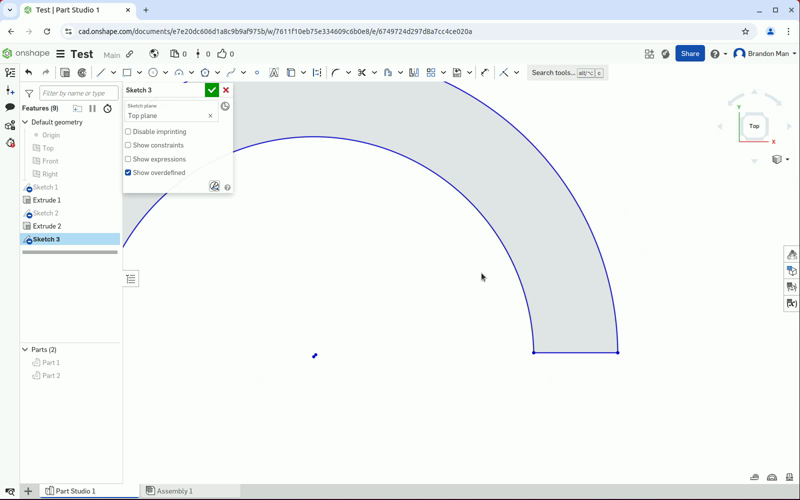
scroll(-6)
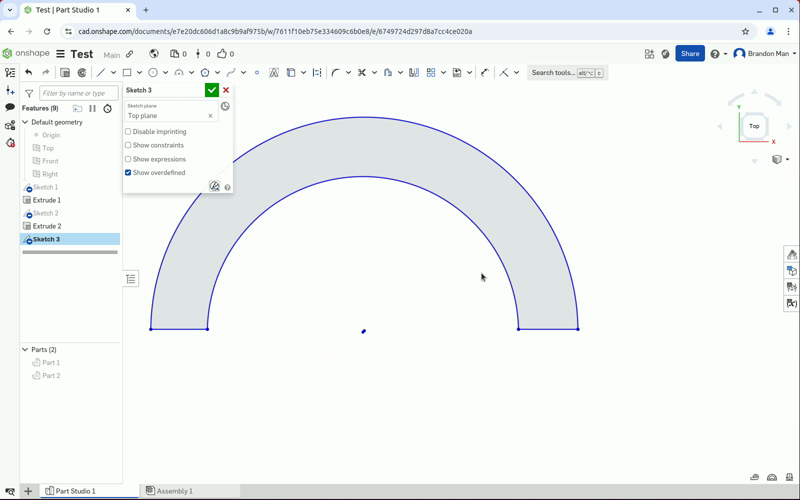
scroll(-6)
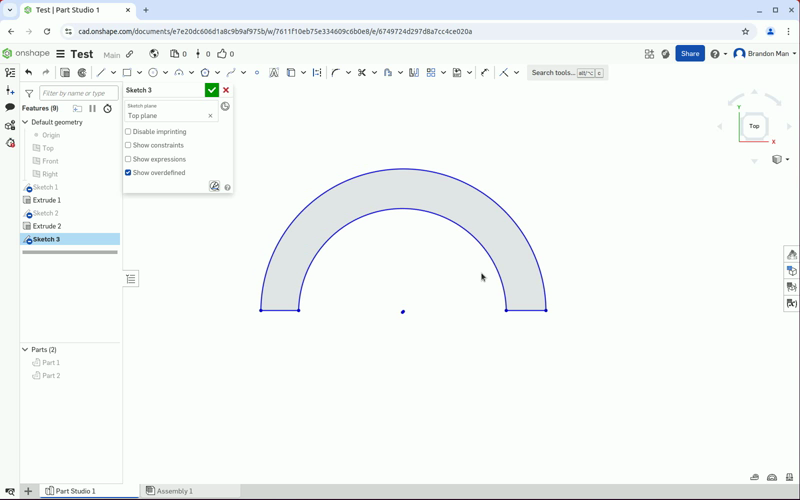
scroll(-6)
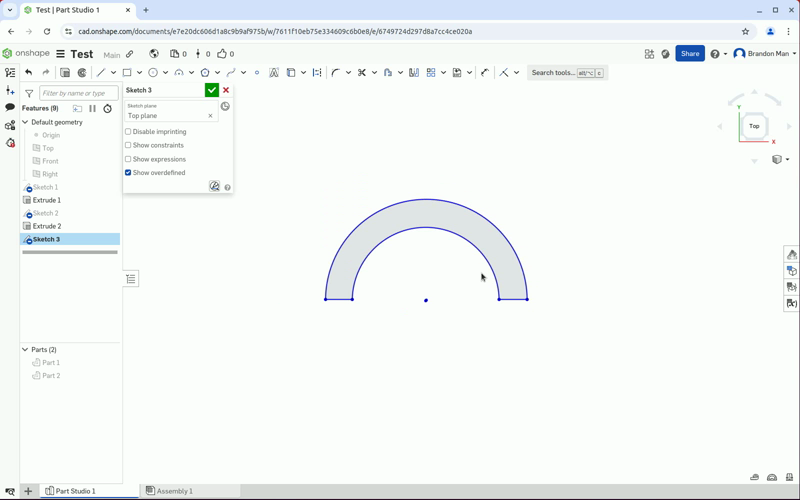
scroll(-6)
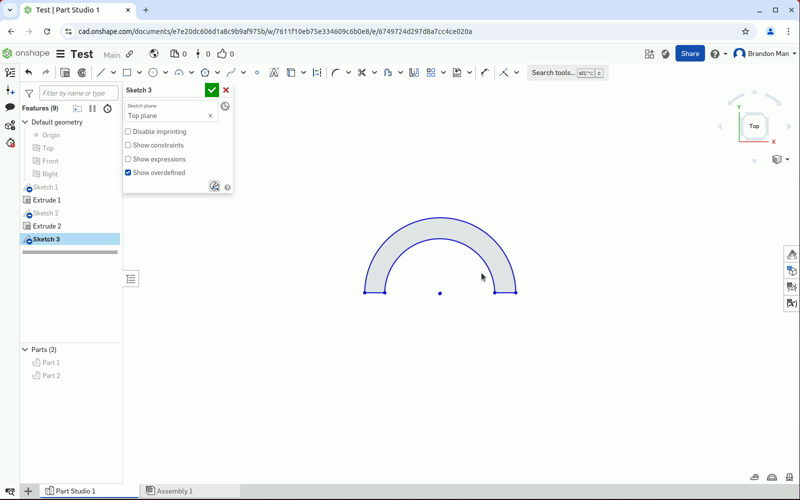
scroll(-6)
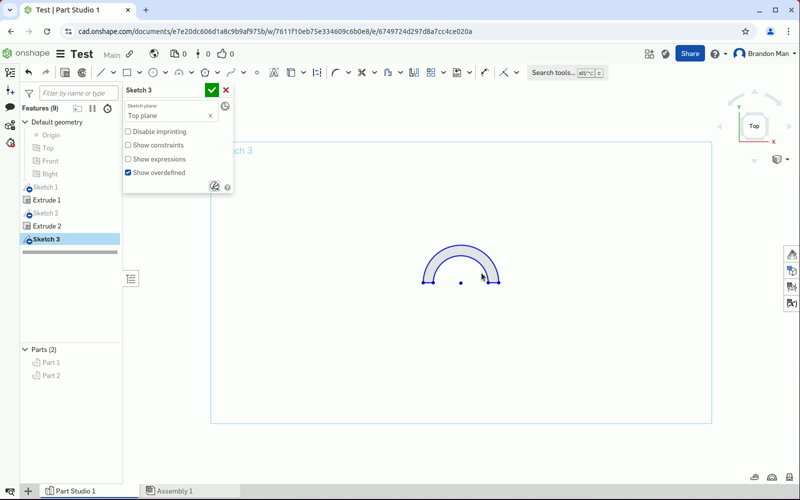
mouse_move(73, 352)
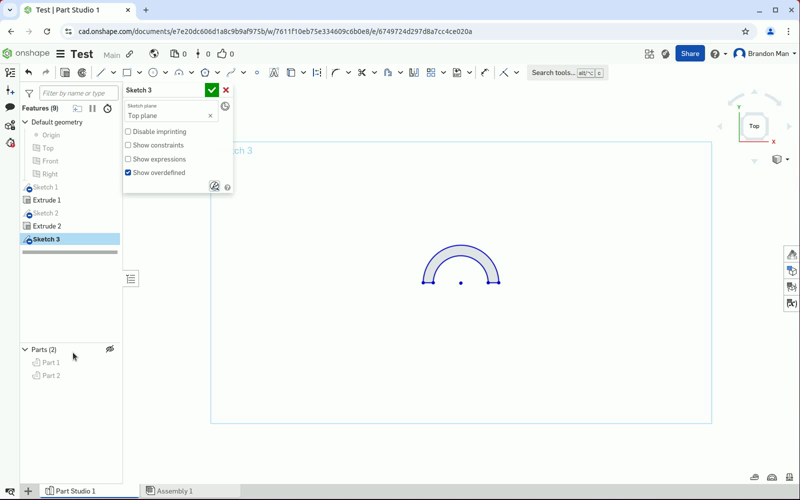
key(shift+y)
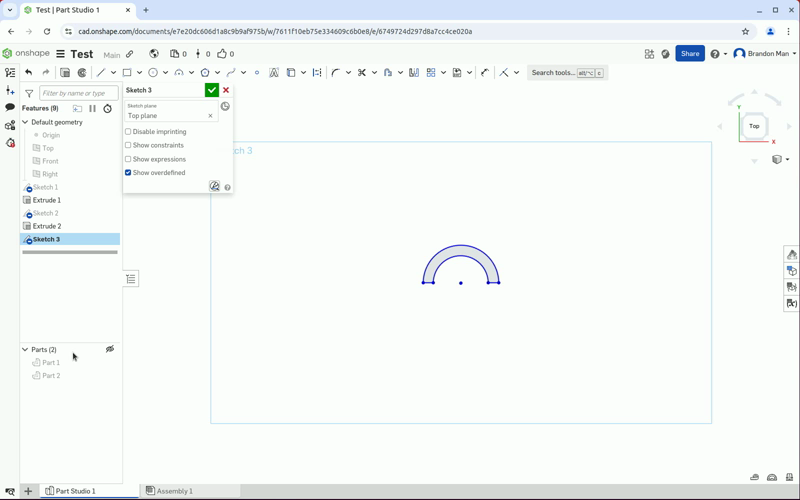
key(shift+e)
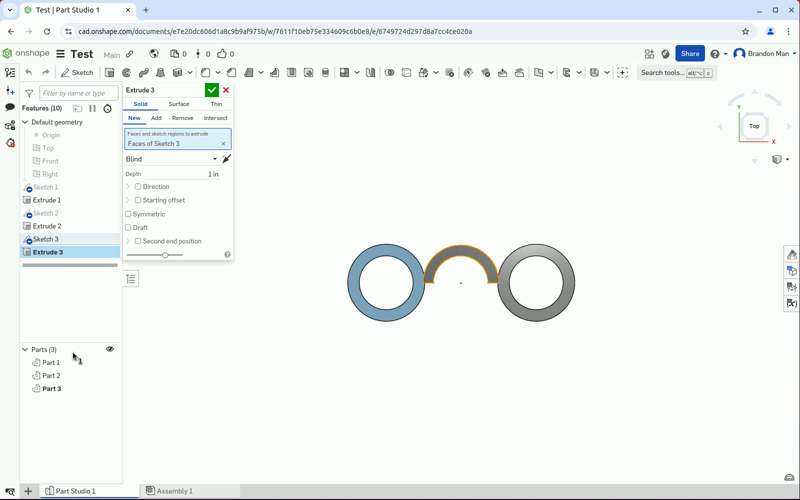
mouse_move(143, 106)
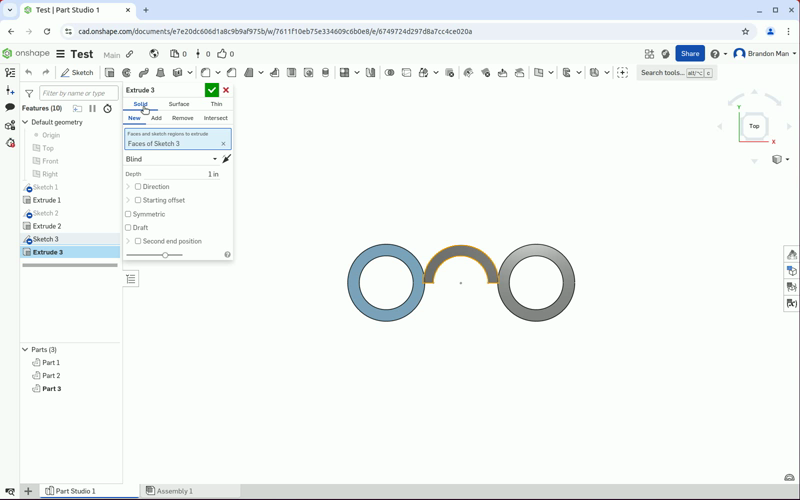
click(143, 106)
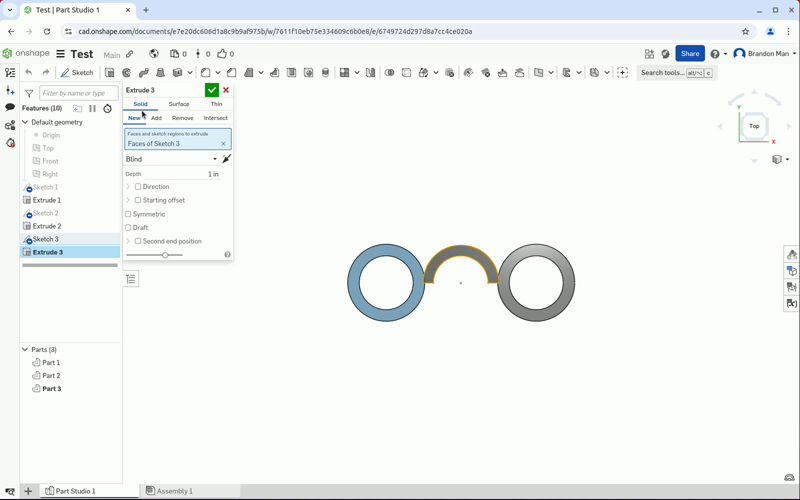
mouse_move(137, 120)
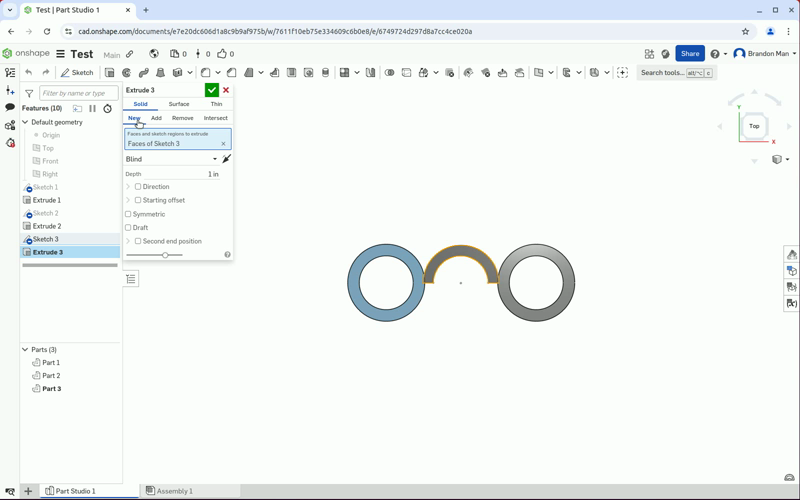
click(137, 120)
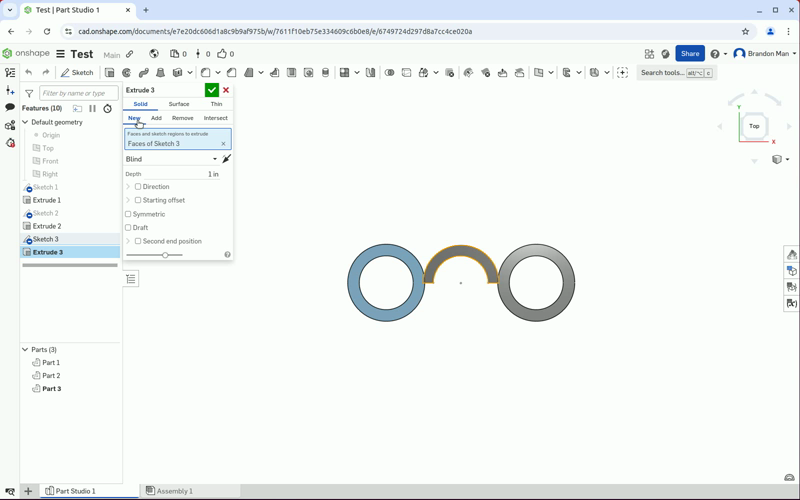
key(tab, 4)
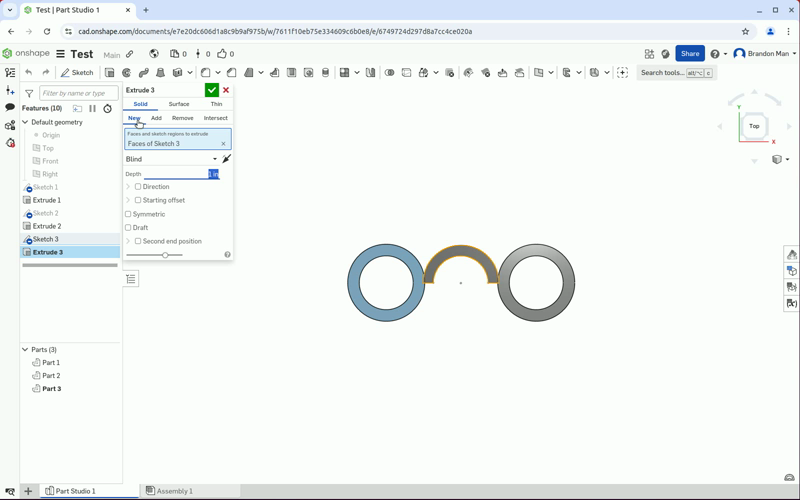
text(12.758)
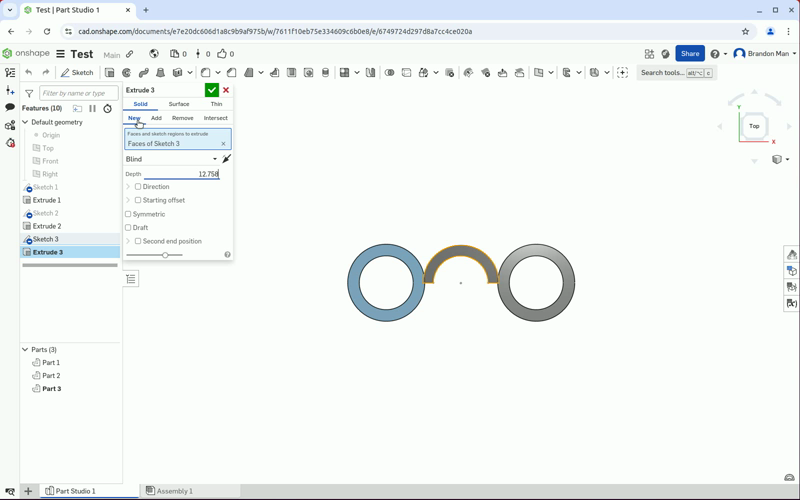
key(enter)
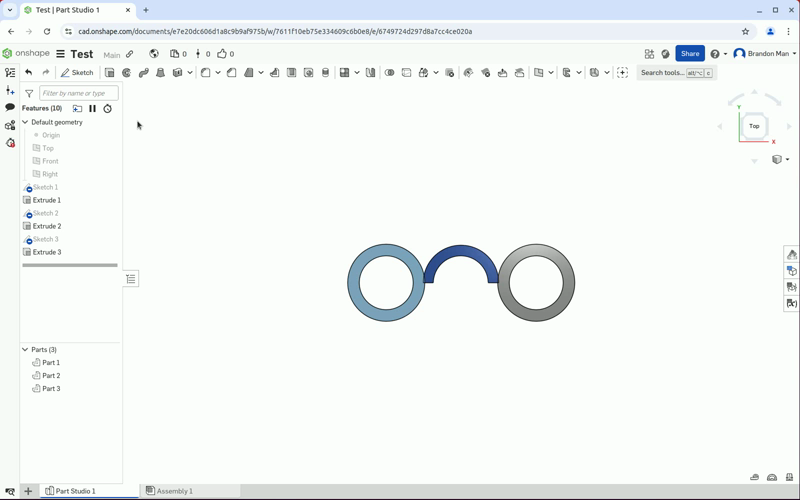
key(shift+h)
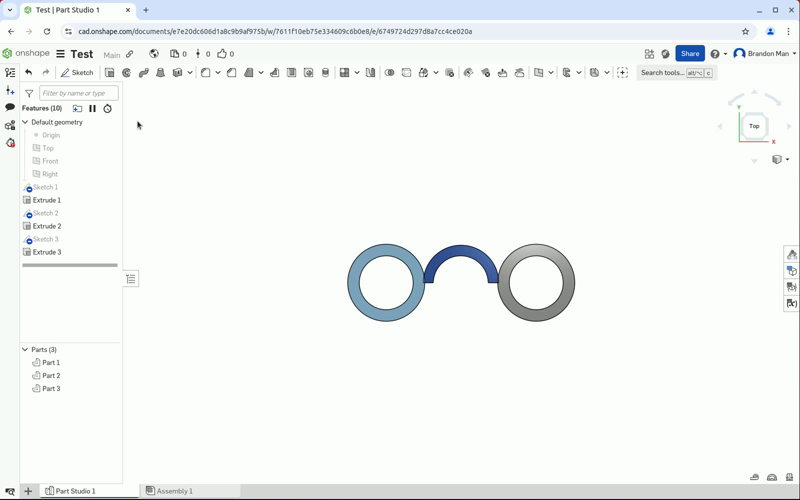
key(shift+h)
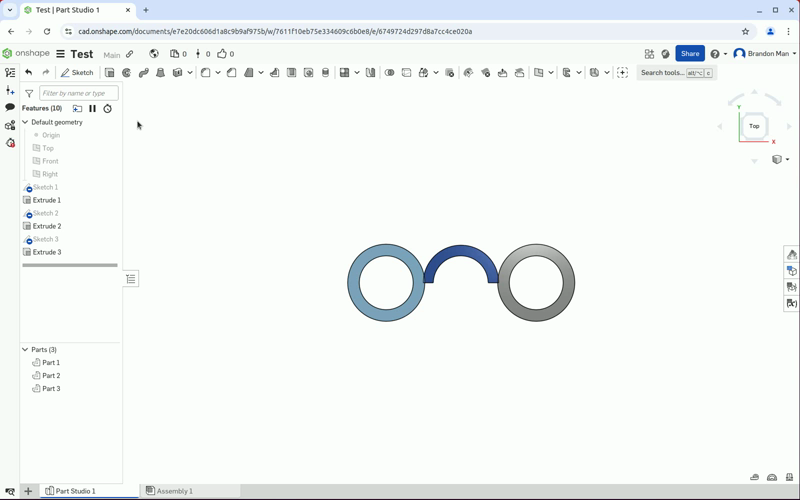
mouse_move(73, 189)
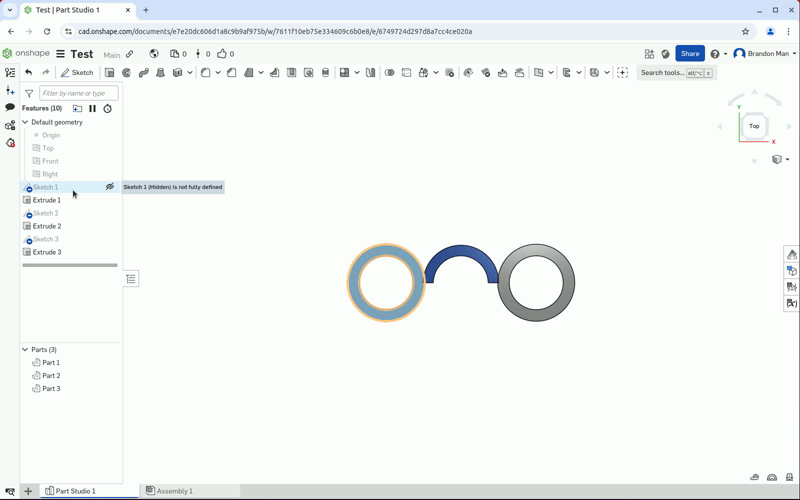
click(73, 189)
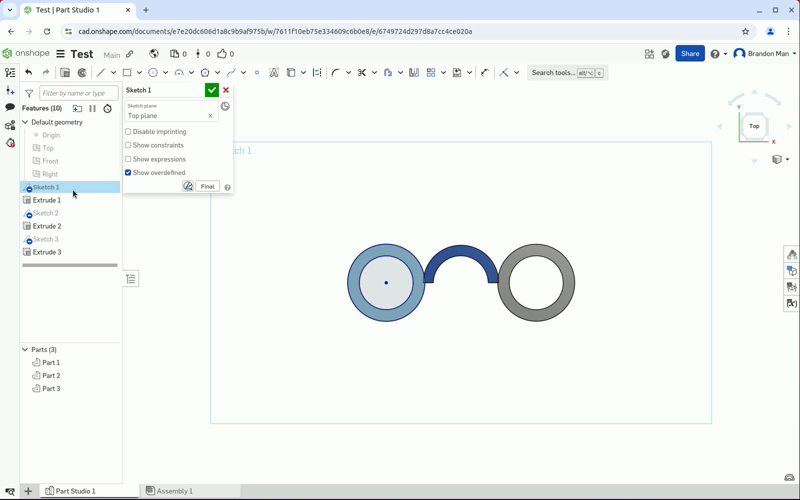
mouse_move(229, 92)
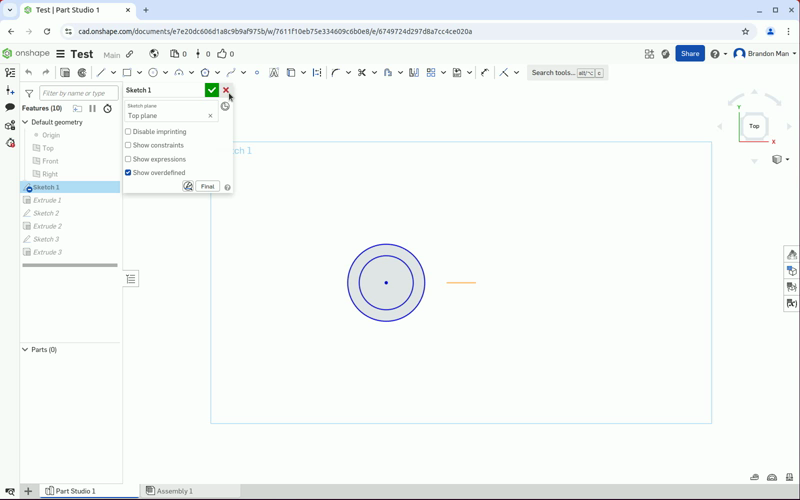
click(229, 92)
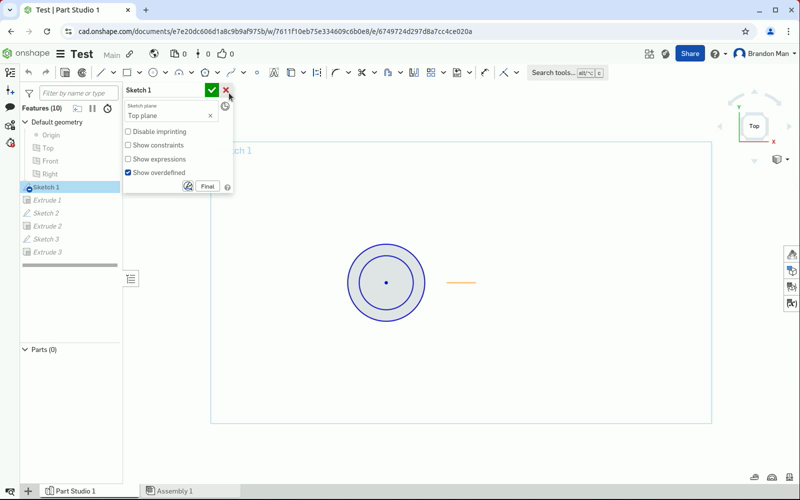
key(shift+s)
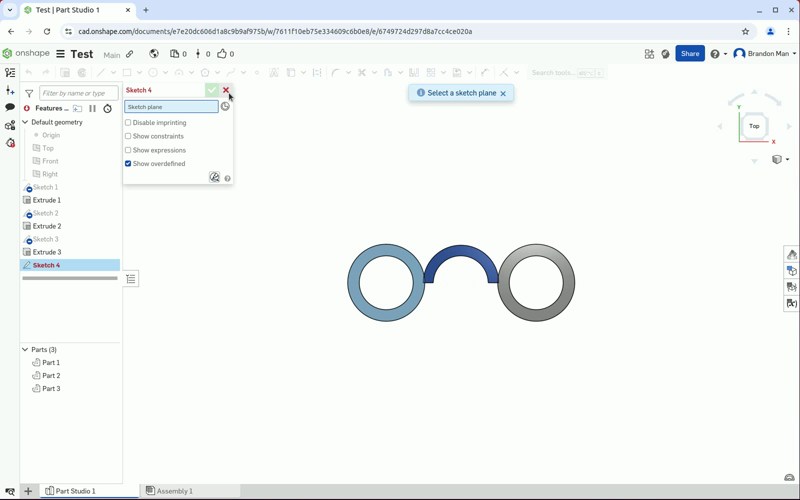
mouse_move(73, 150)
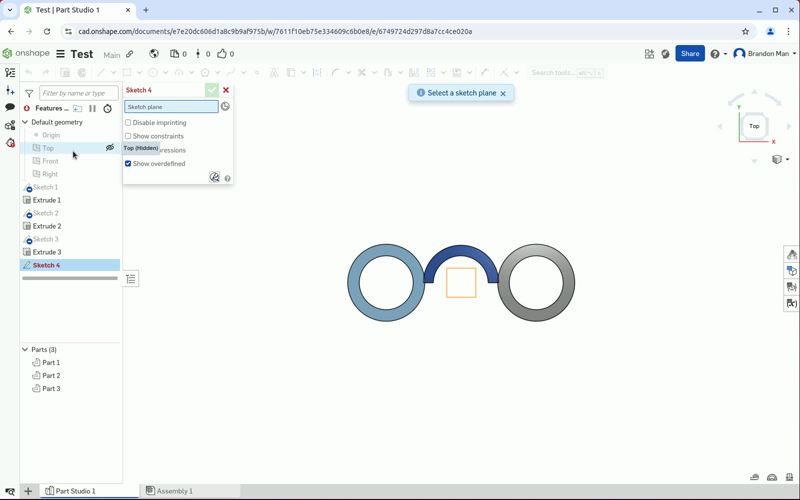
click(73, 150)
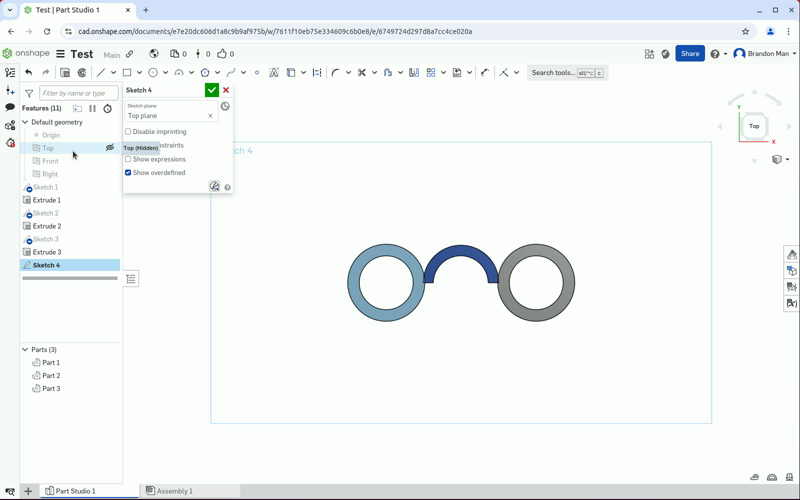
mouse_move(73, 352)
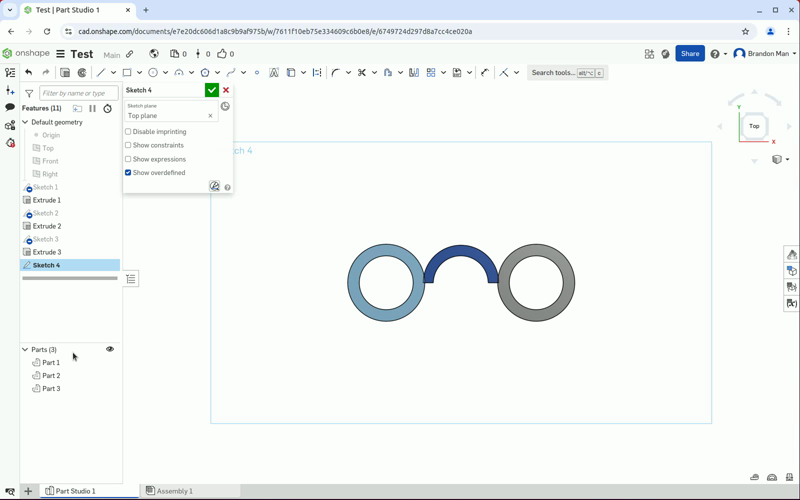
key(y)
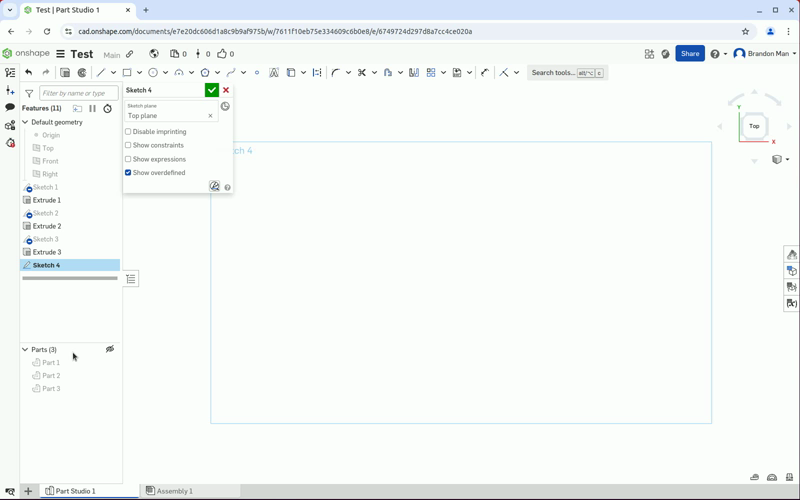
key(a)
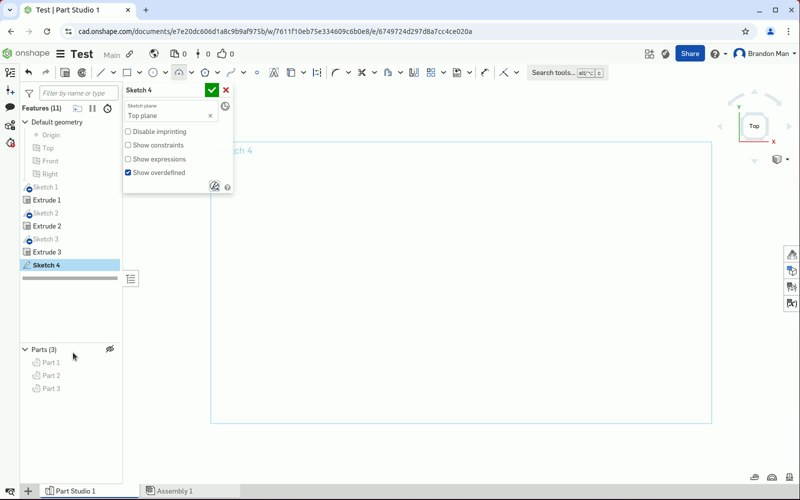
key_down(shift)
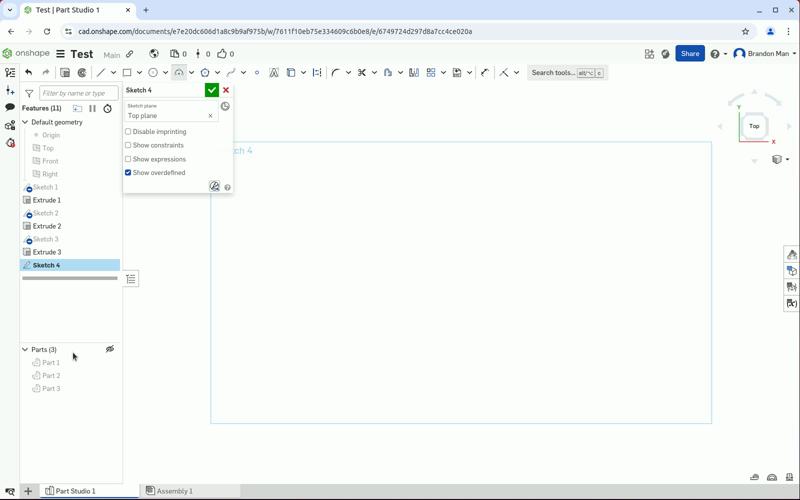
mouse_move(423, 282)
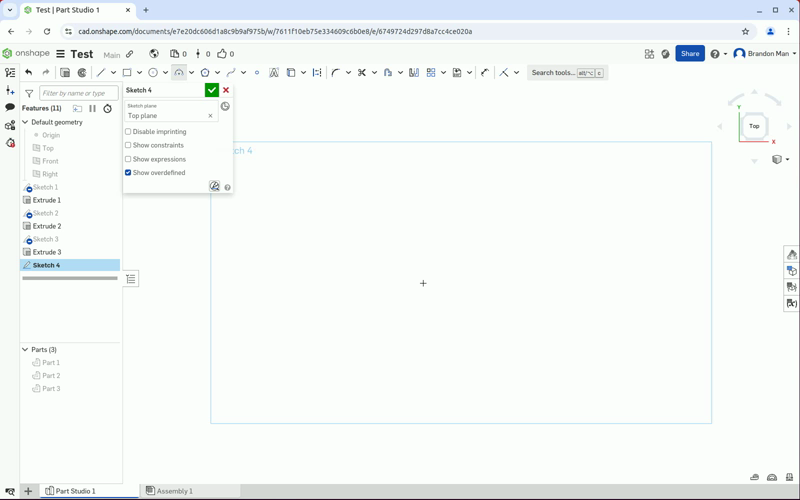
click(423, 282)
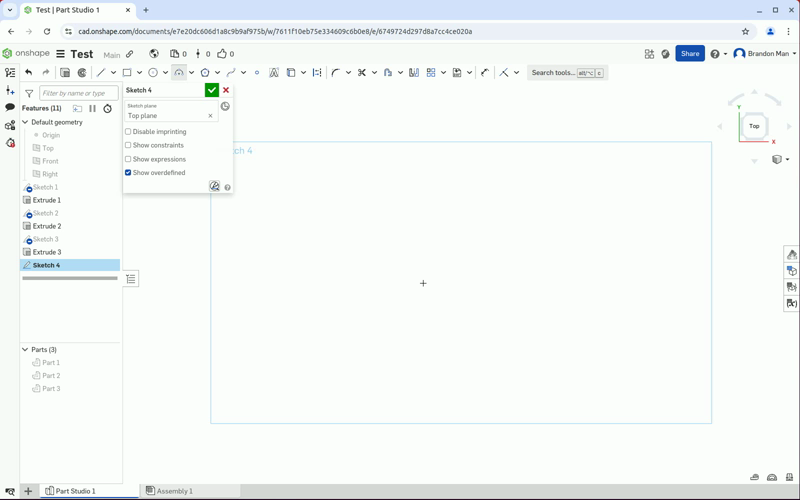
key_up(shift)
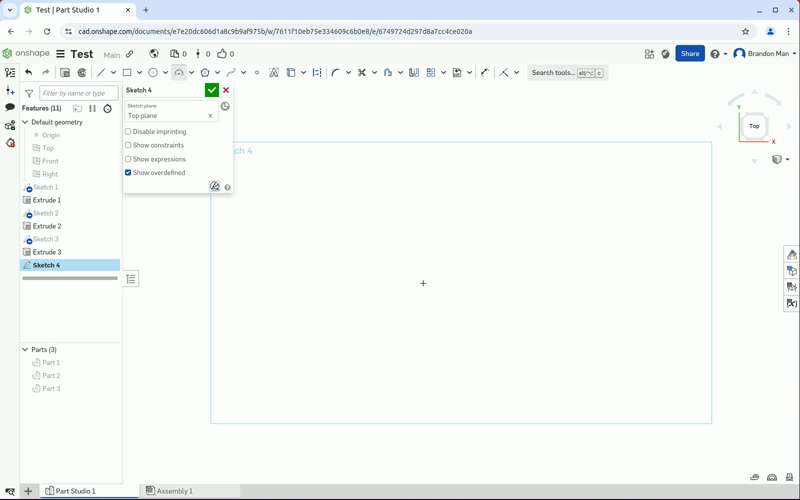
key_down(shift)
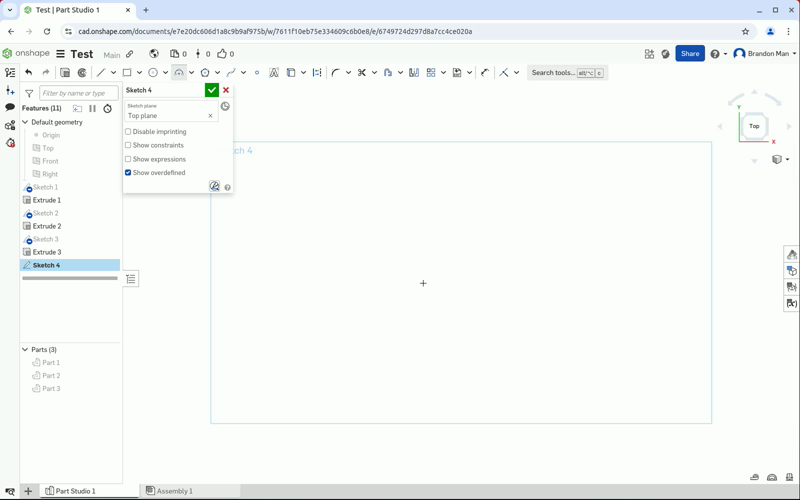
mouse_move(498, 282)
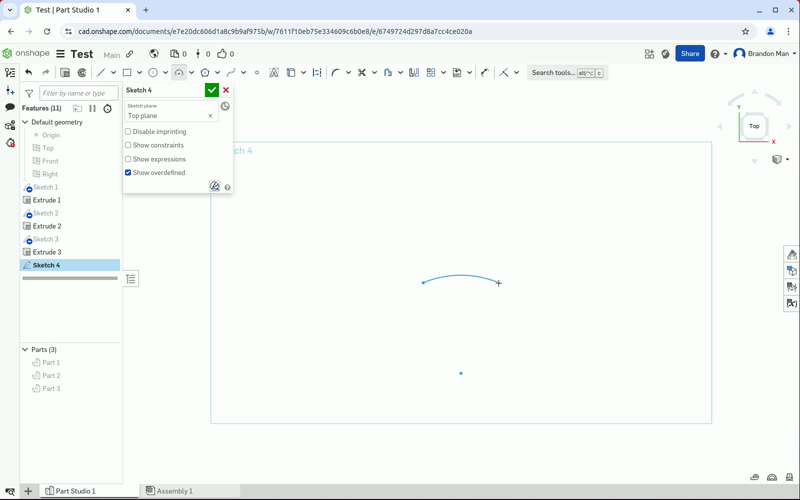
click(498, 282)
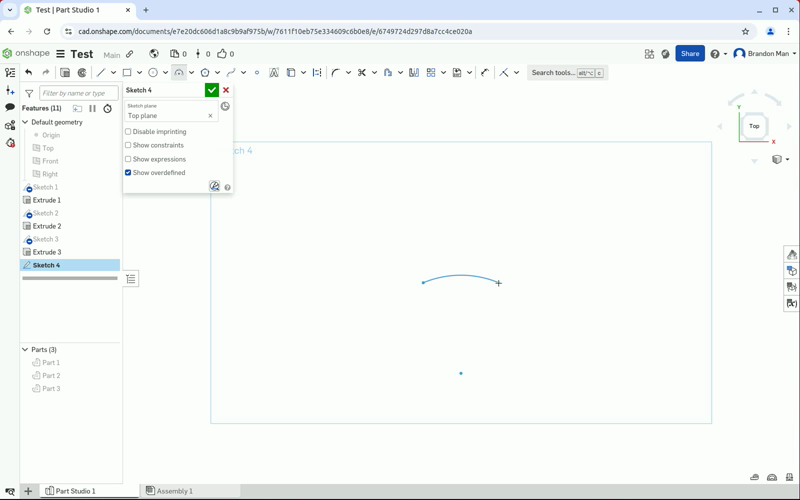
mouse_move(461, 320)
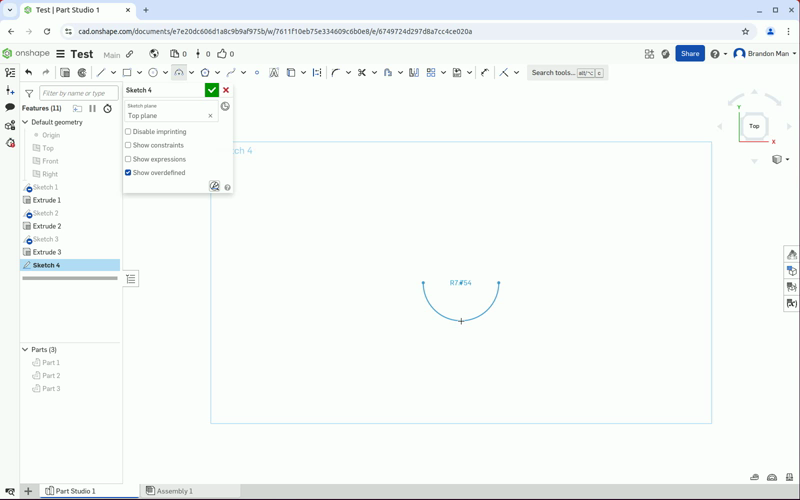
click(461, 320)
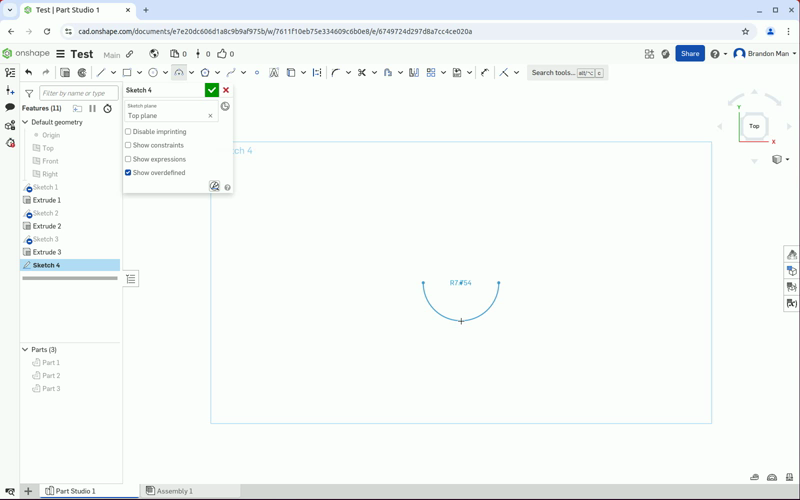
key_up(shift)
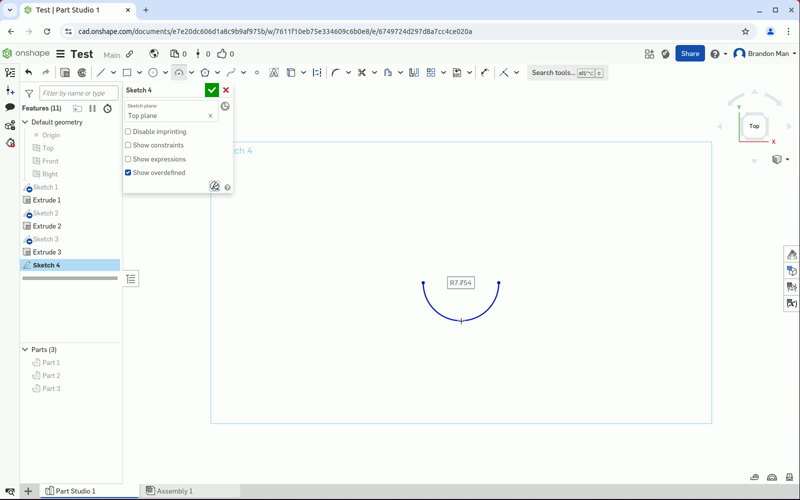
key(esc)
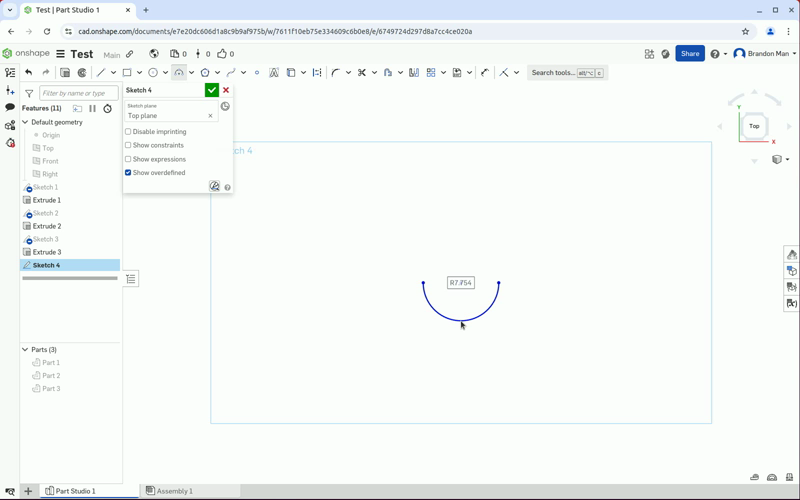
key(l)
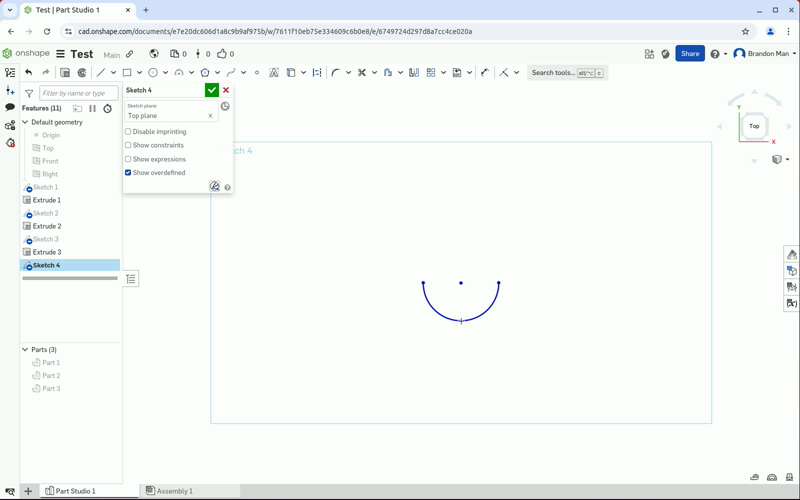
mouse_move(498, 282)
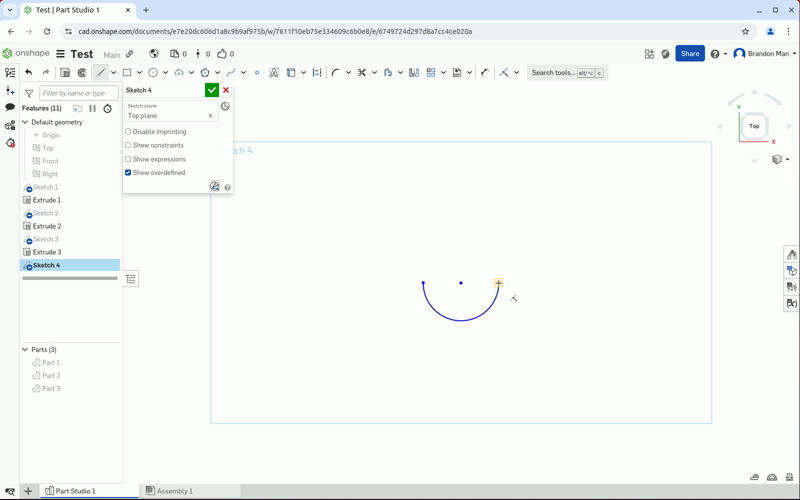
click(498, 282)
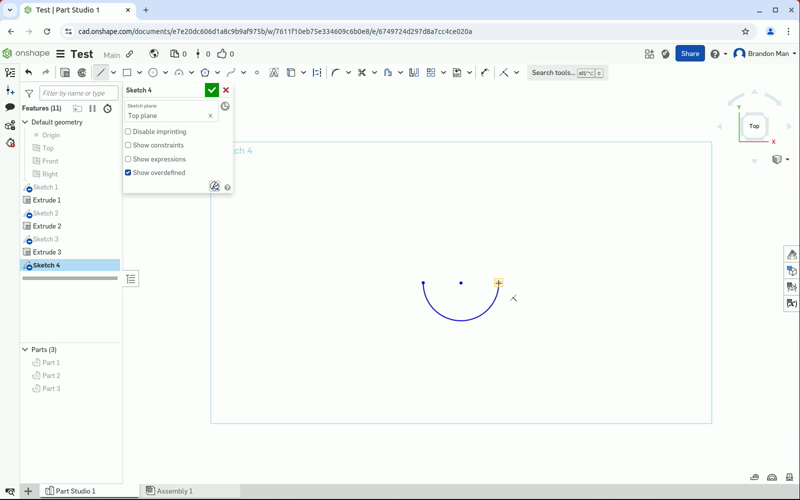
key_down(shift)
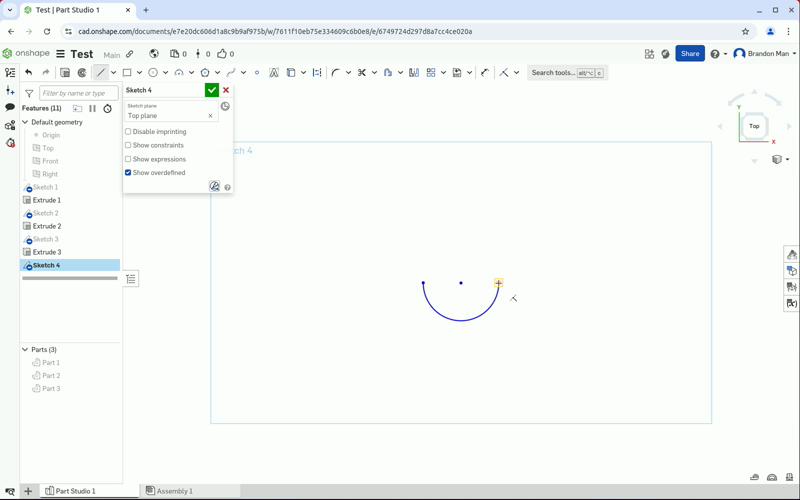
mouse_move(528, 282)
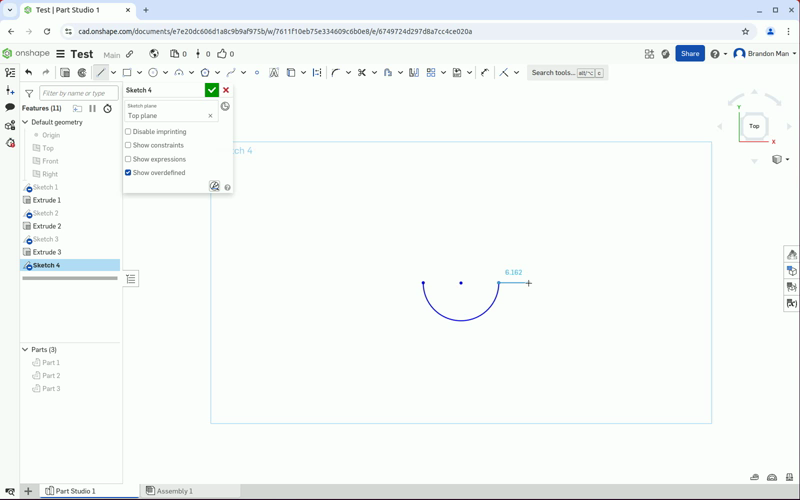
mouse_move(488, 282)
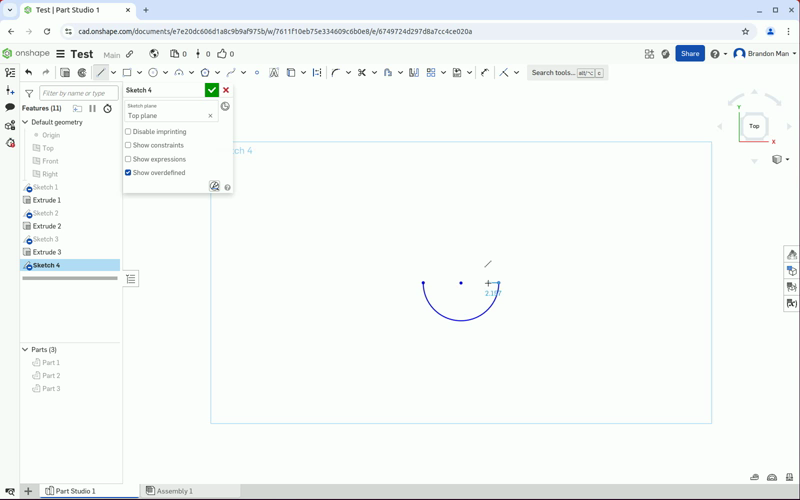
click(488, 282)
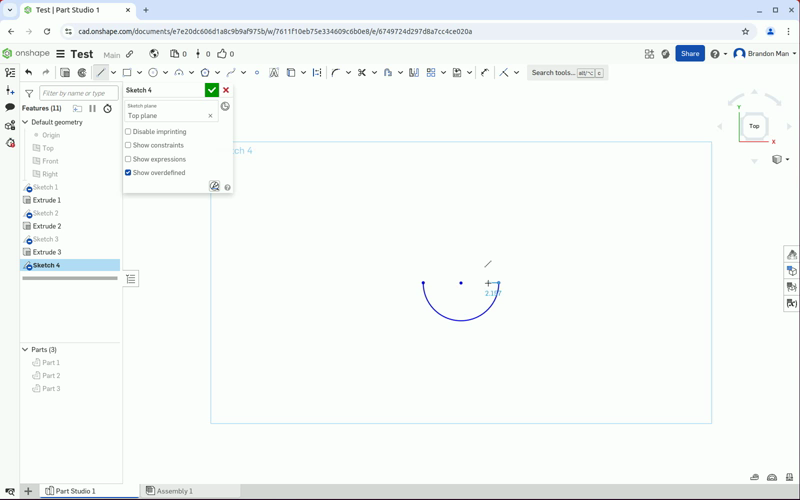
key_up(shift)
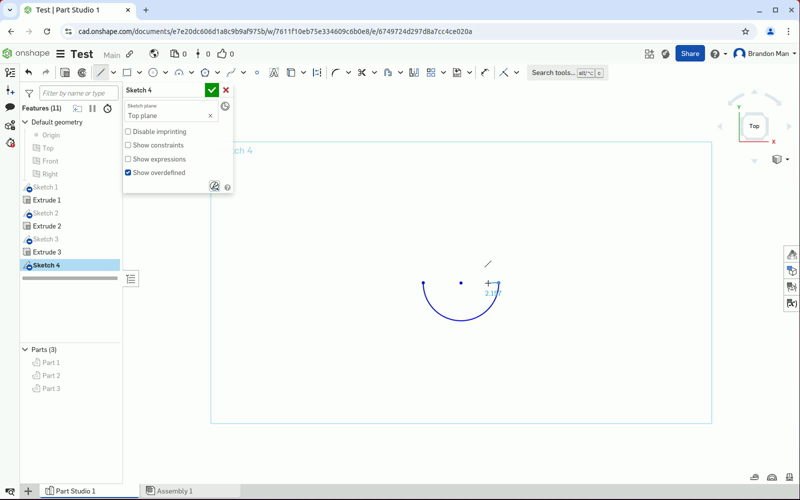
key(esc)
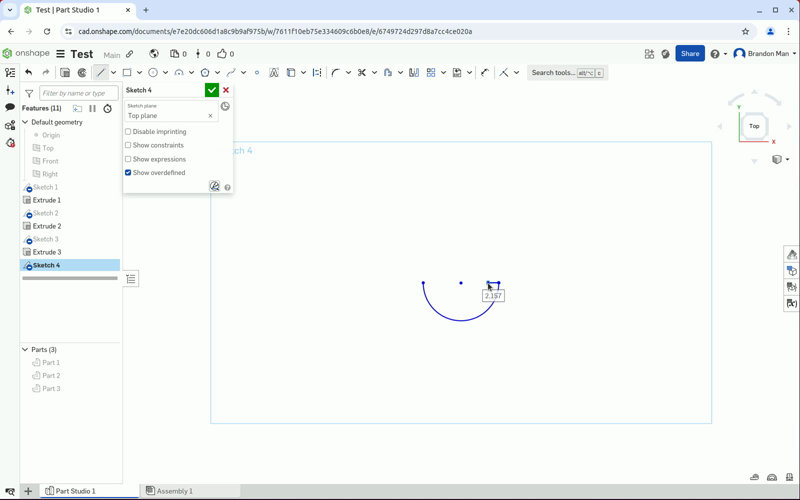
key(a)
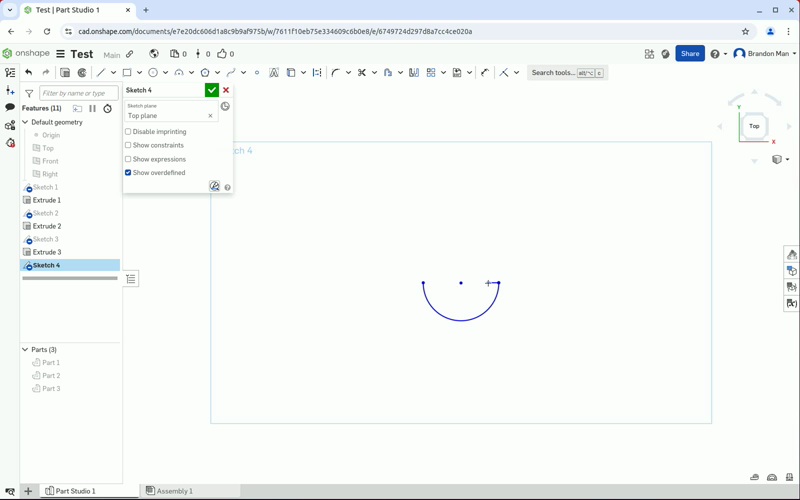
mouse_move(488, 282)
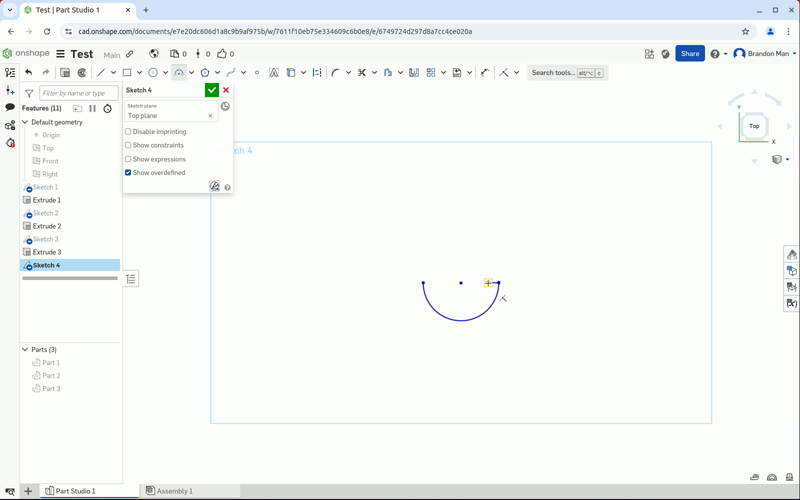
click(488, 282)
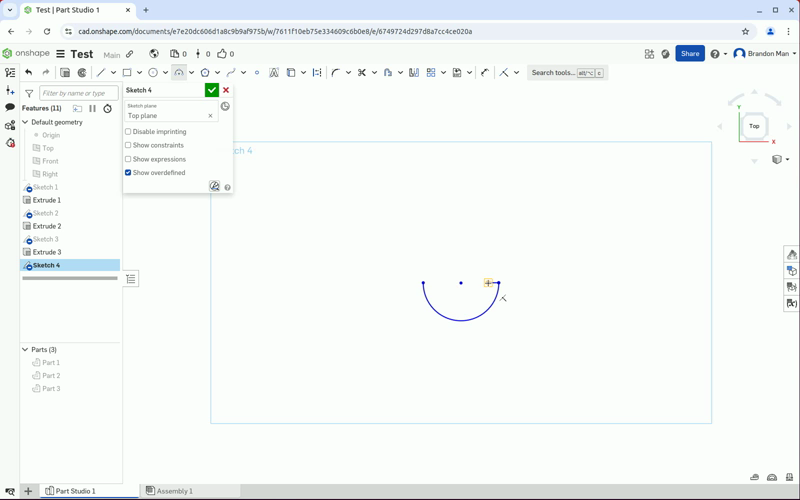
key_down(shift)
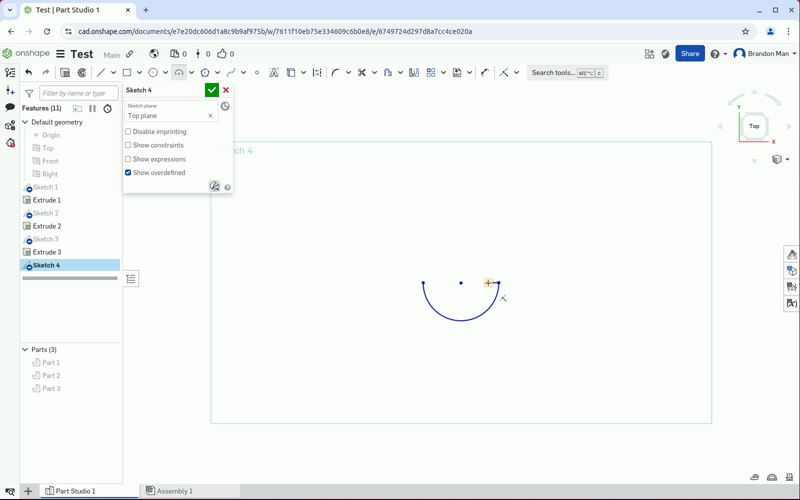
mouse_move(433, 282)
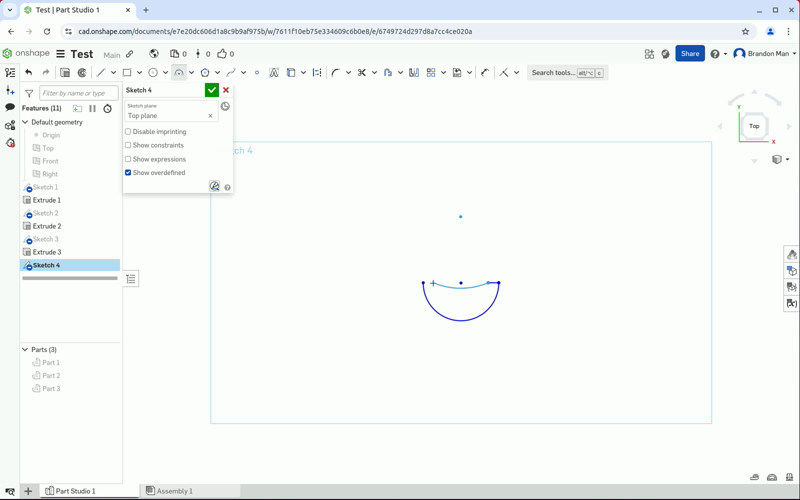
click(433, 282)
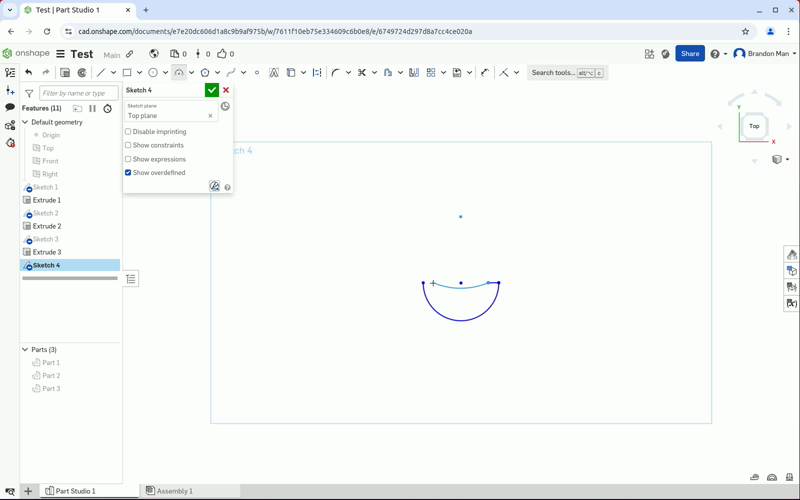
mouse_move(461, 310)
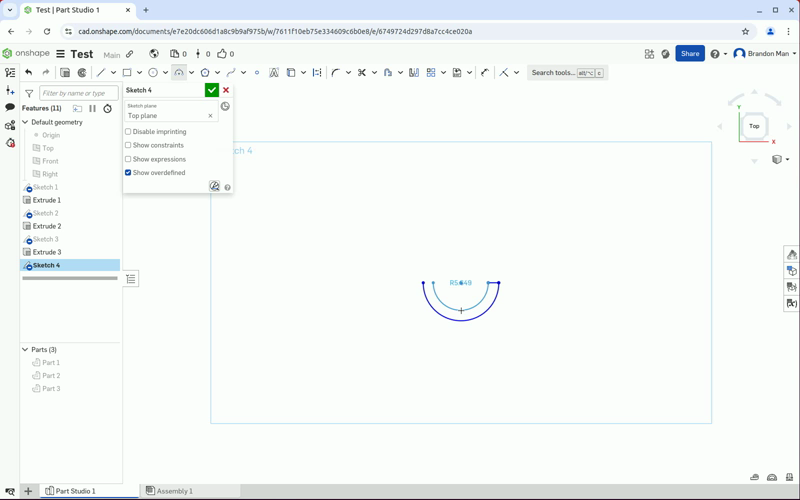
click(461, 310)
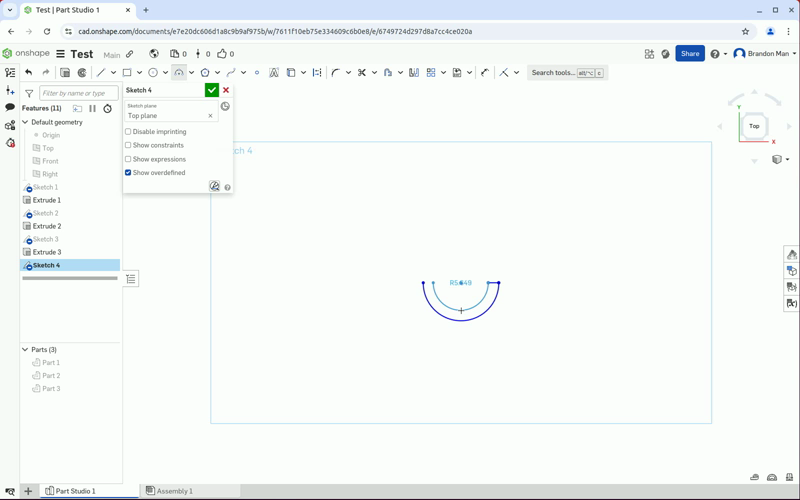
key_up(shift)
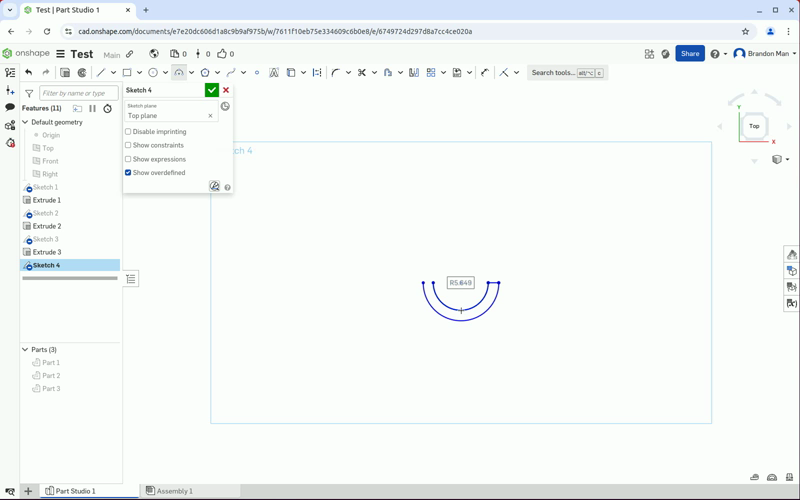
key(esc)
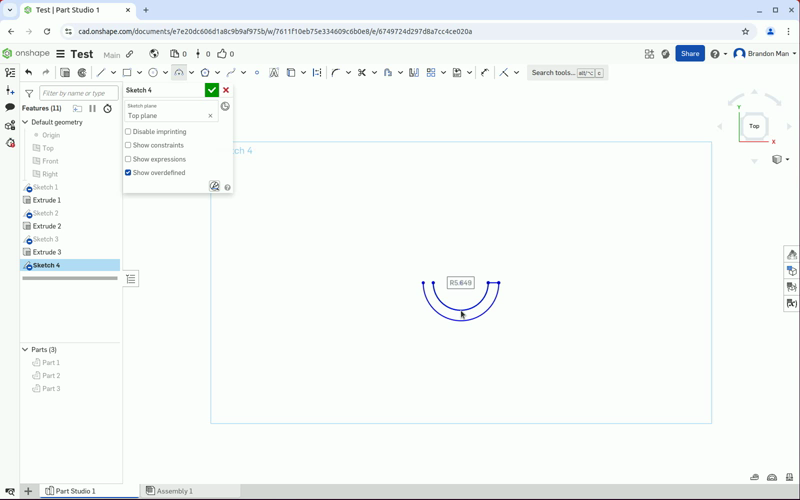
key(l)
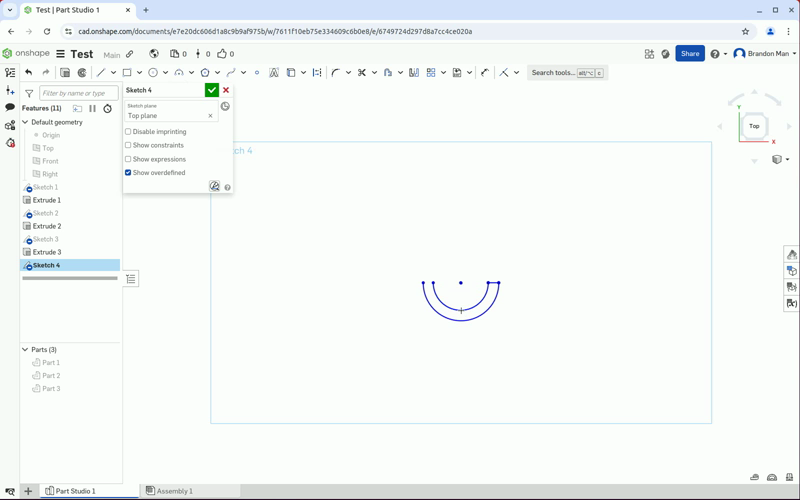
mouse_move(433, 282)
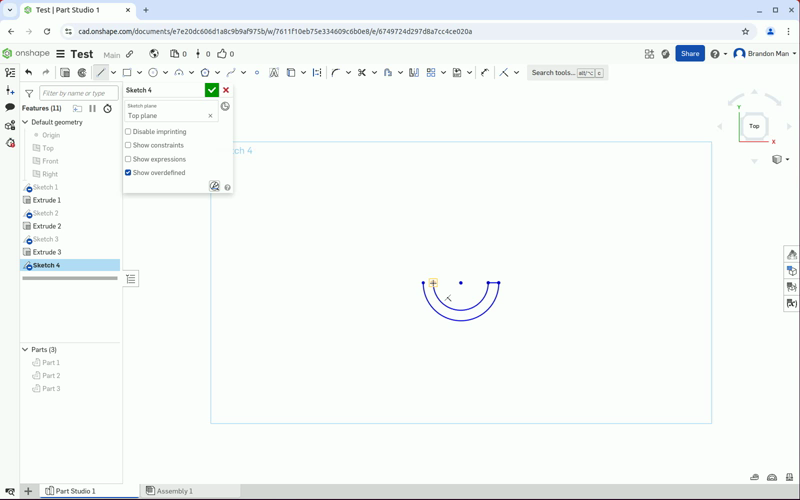
click(433, 282)
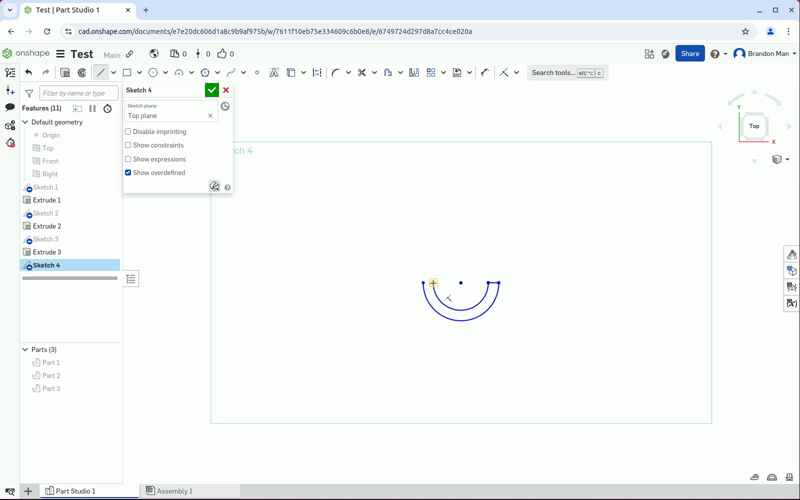
mouse_move(463, 282)
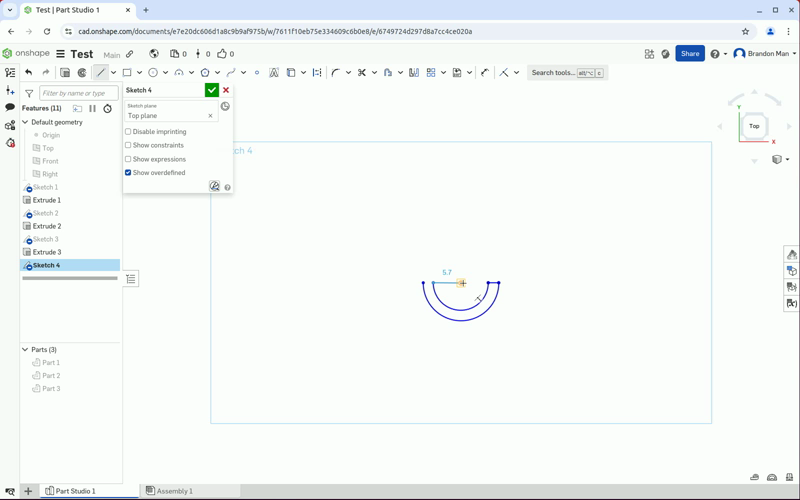
key_down(shift)
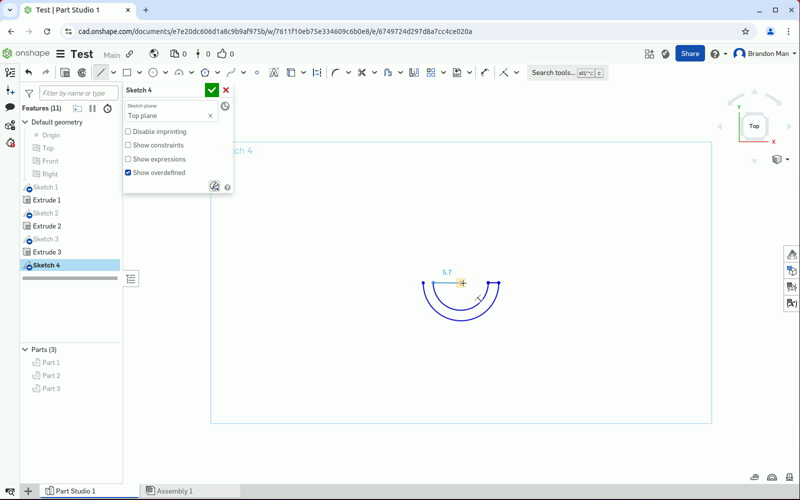
mouse_move(423, 282)
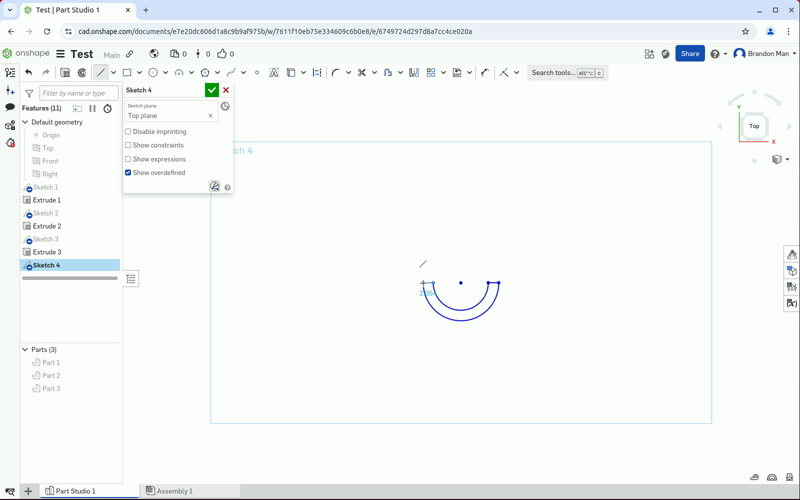
key_up(shift)
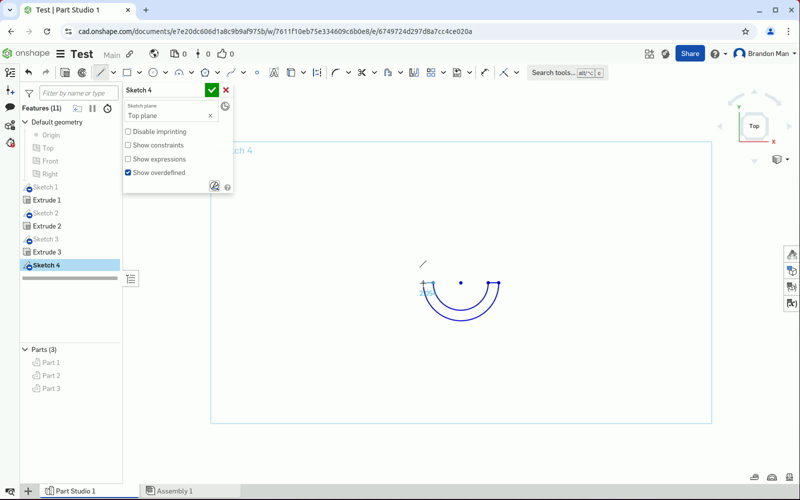
click(423, 282)
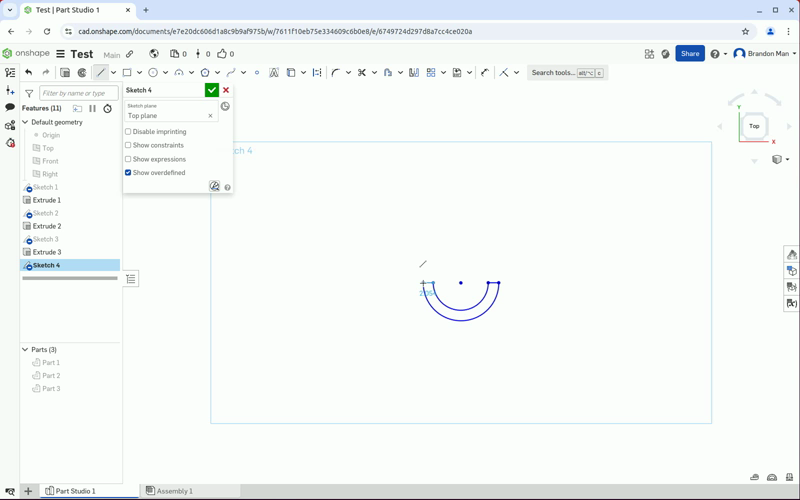
key(esc)
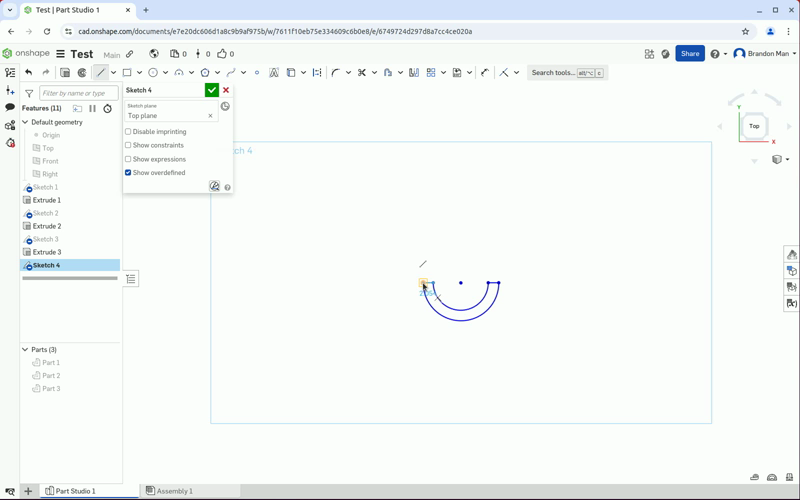
mouse_move(470, 303)
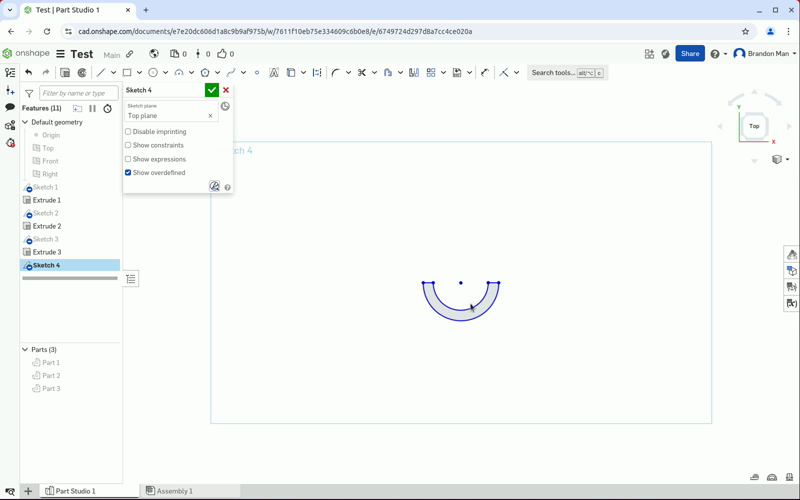
scroll(6)
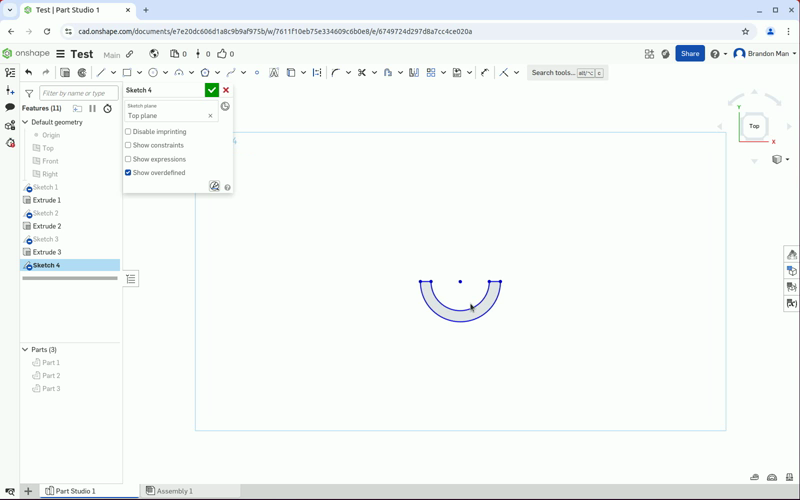
scroll(6)
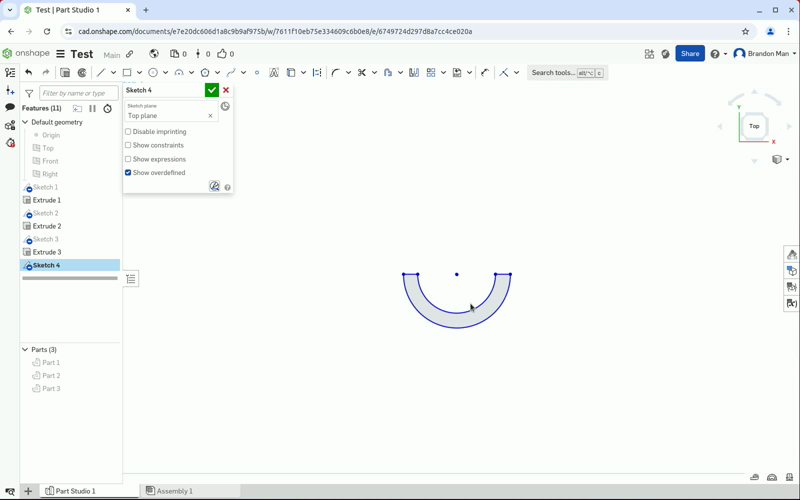
scroll(6)
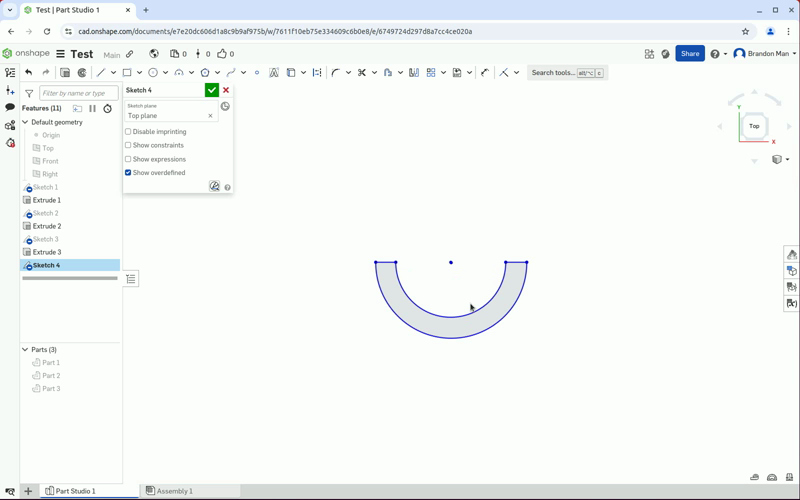
scroll(6)
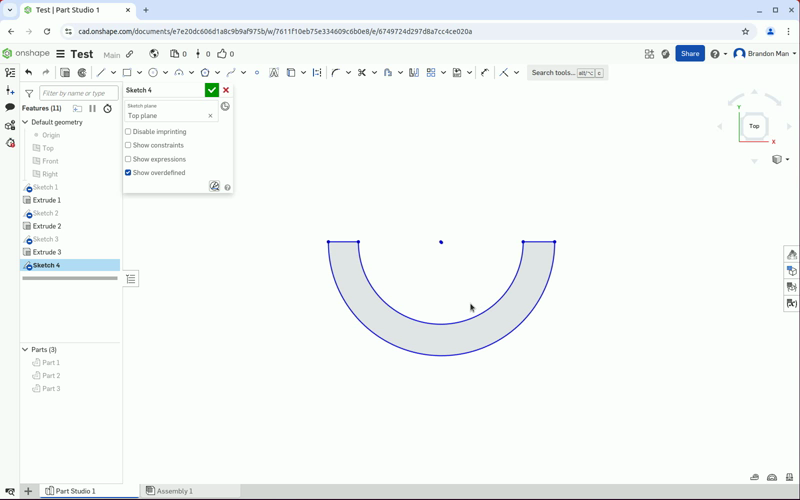
scroll(6)
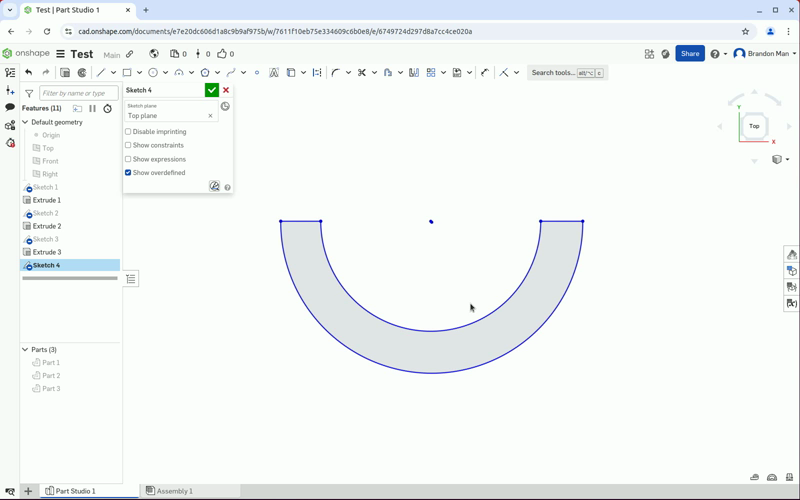
scroll(6)
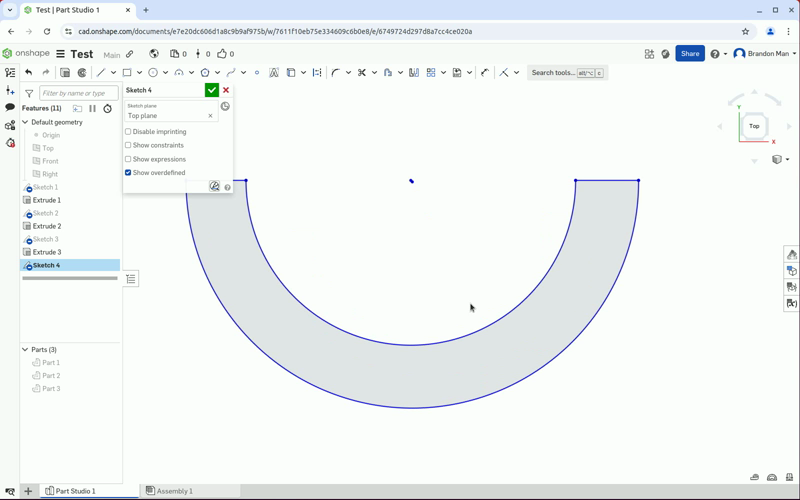
scroll(6)
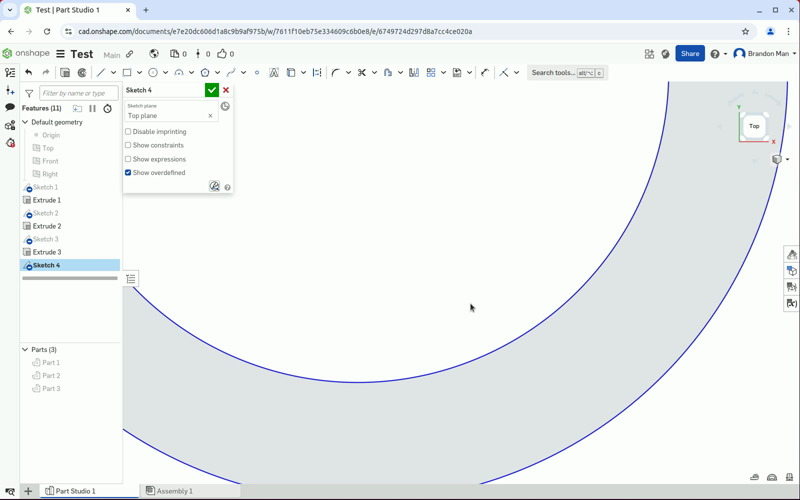
click(470, 303)
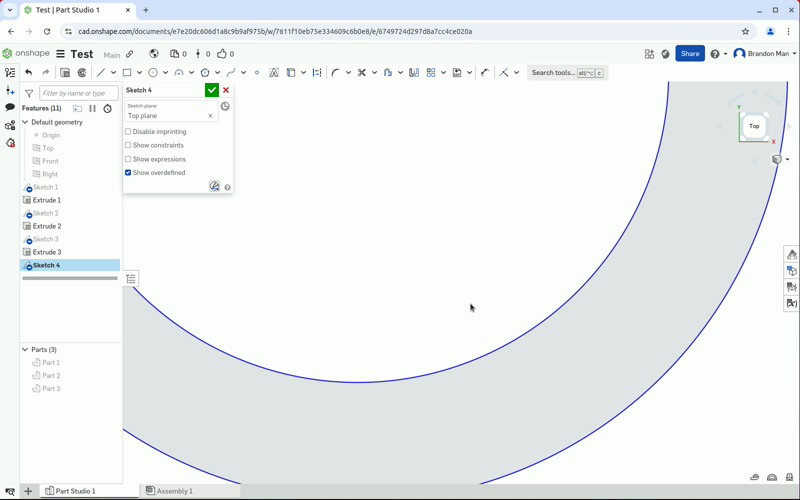
scroll(-6)
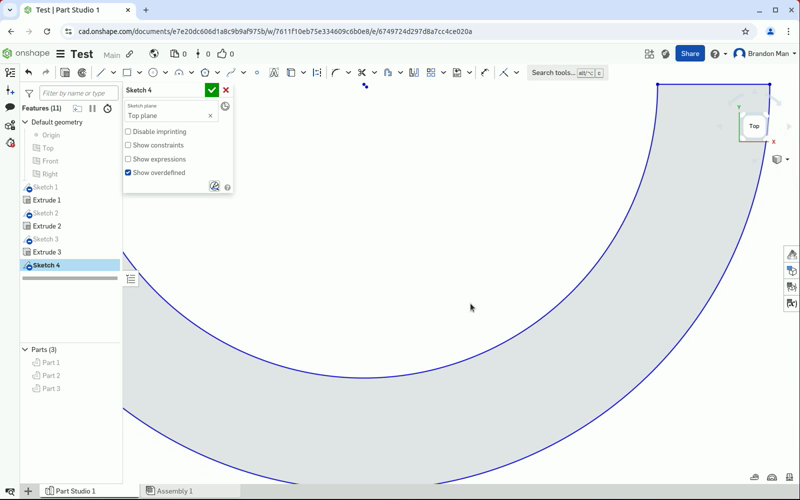
scroll(-6)
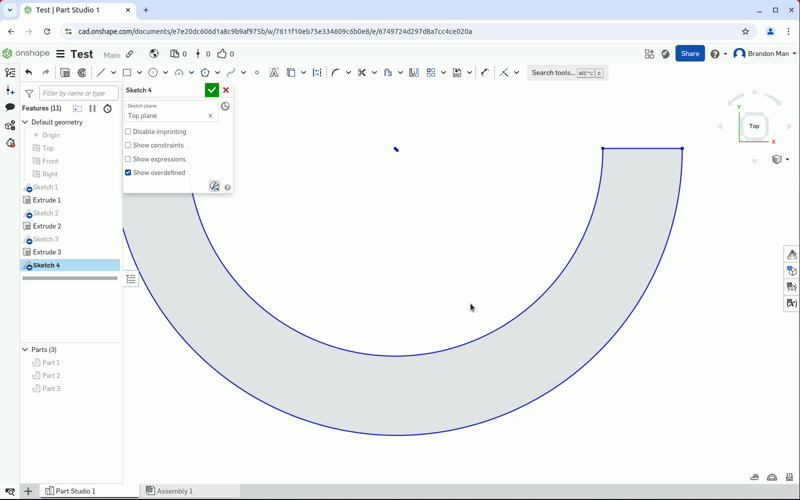
scroll(-6)
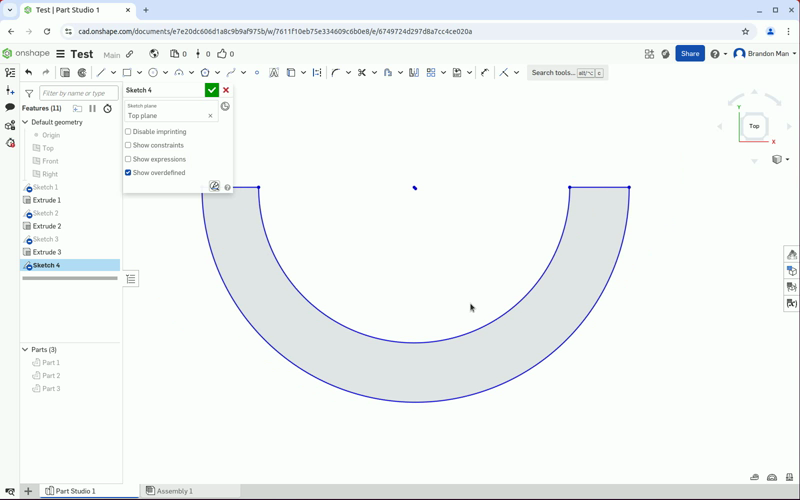
scroll(-6)
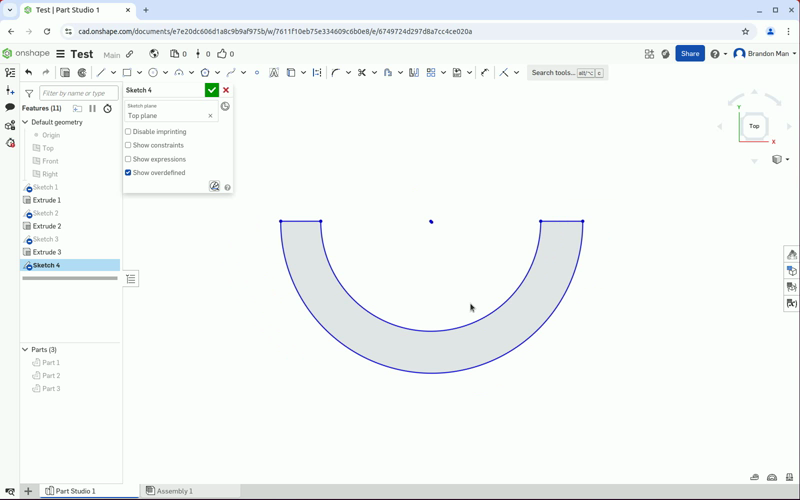
scroll(-6)
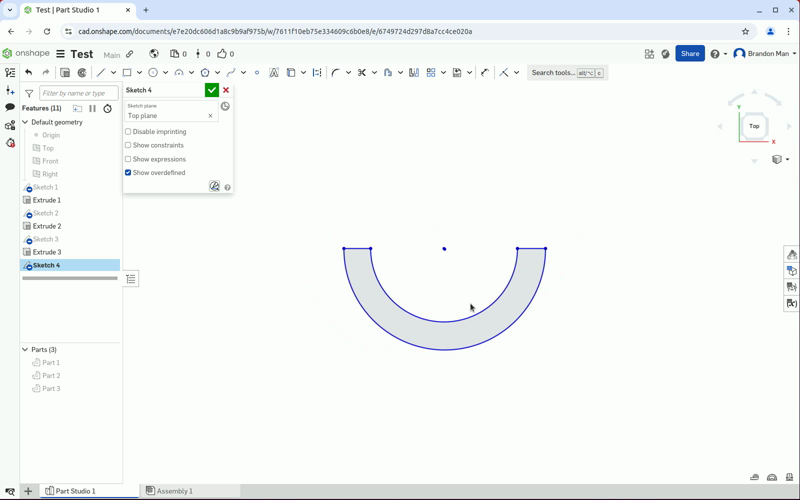
scroll(-6)
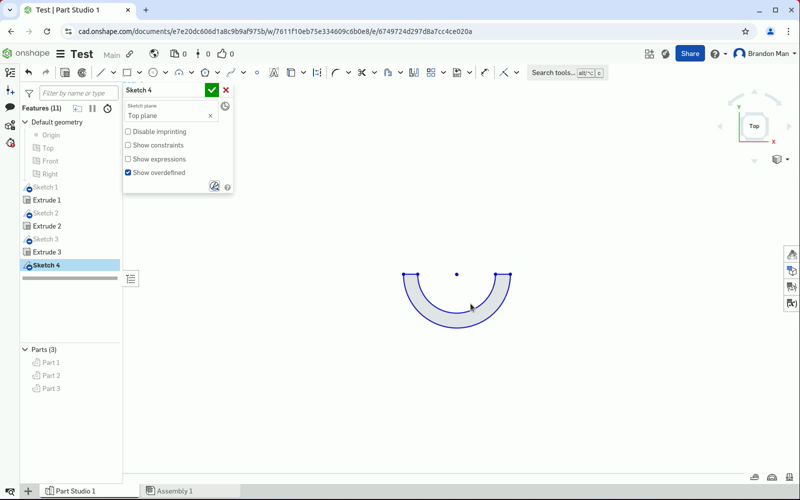
scroll(-6)
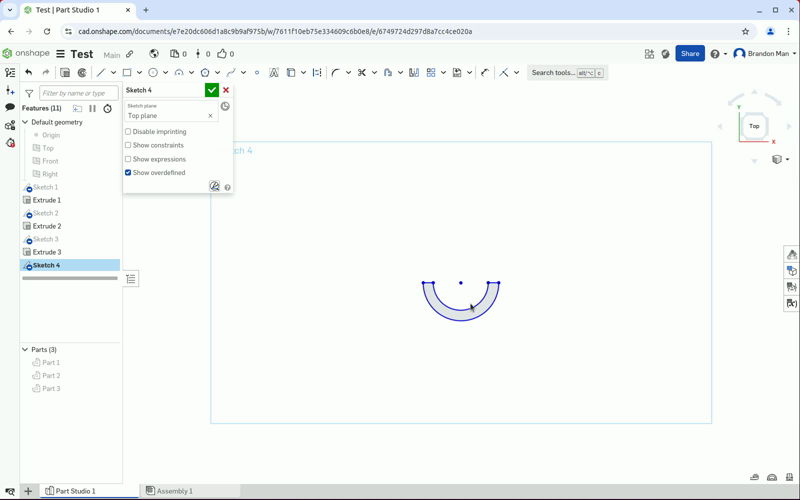
mouse_move(73, 352)
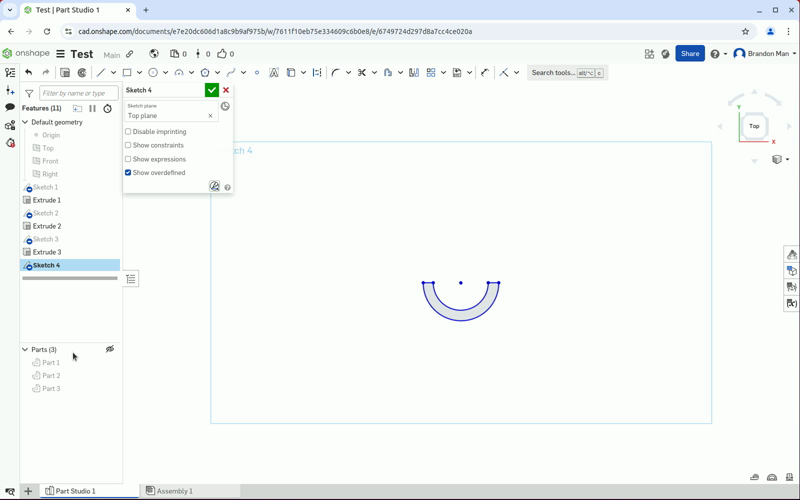
key(shift+y)
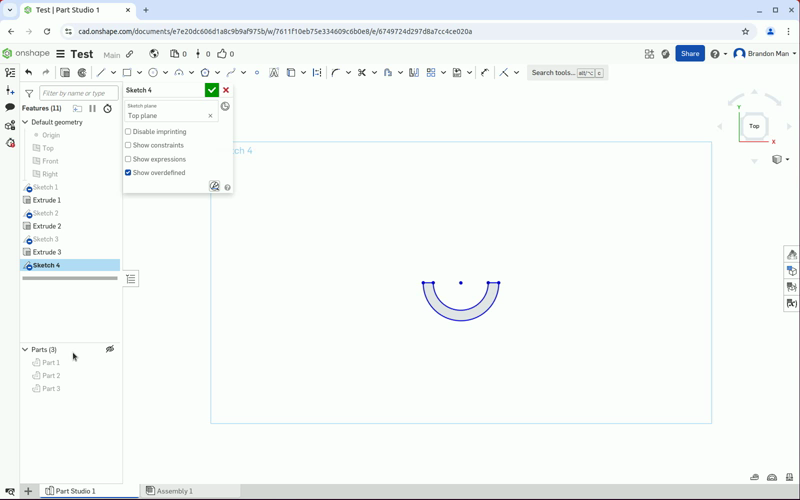
key(shift+e)
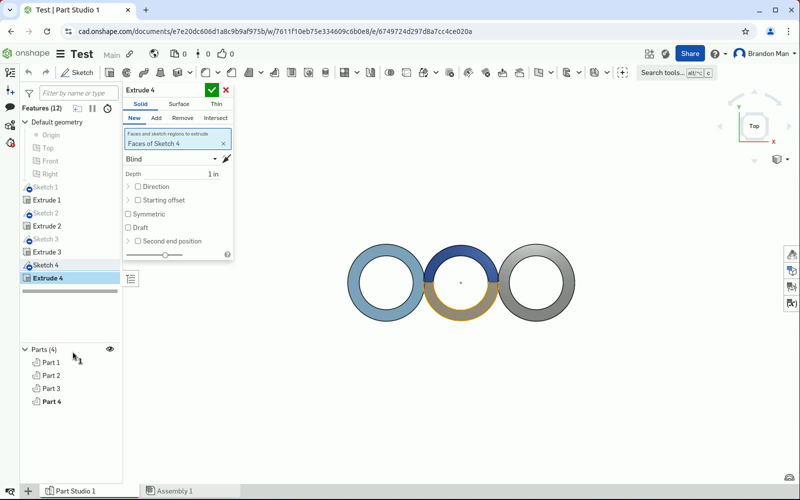
mouse_move(143, 106)
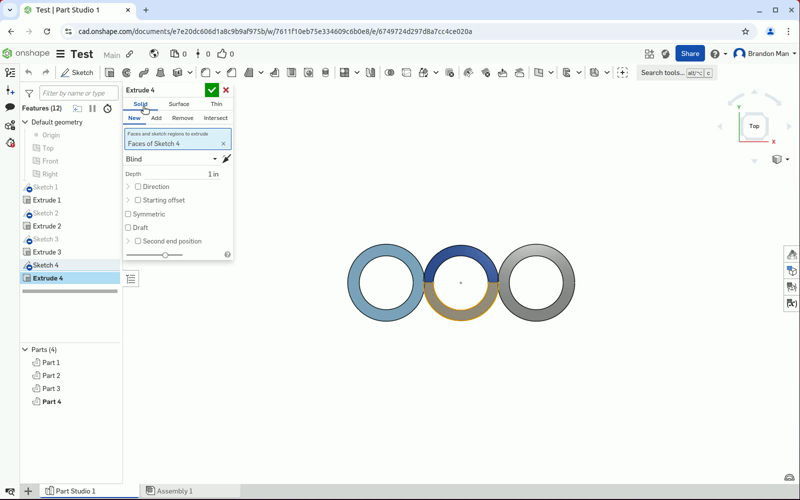
click(143, 106)
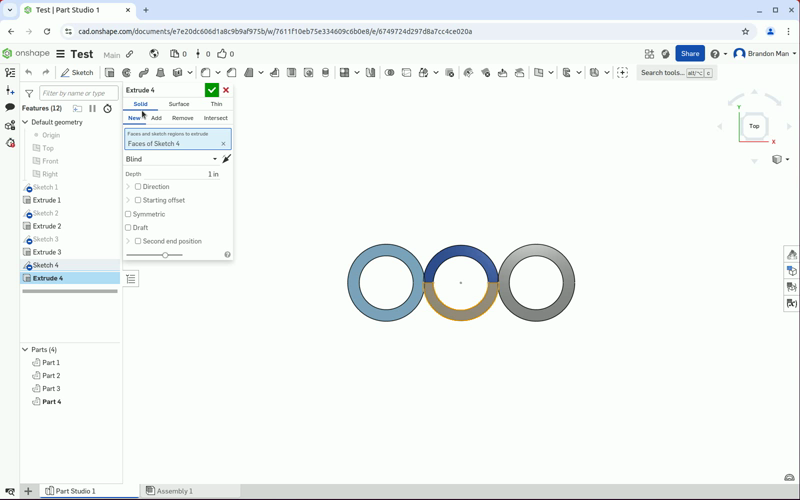
mouse_move(137, 120)
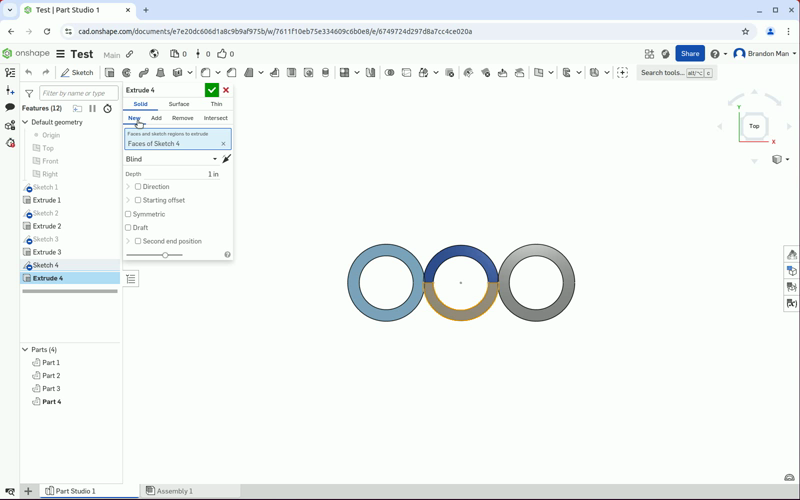
click(137, 120)
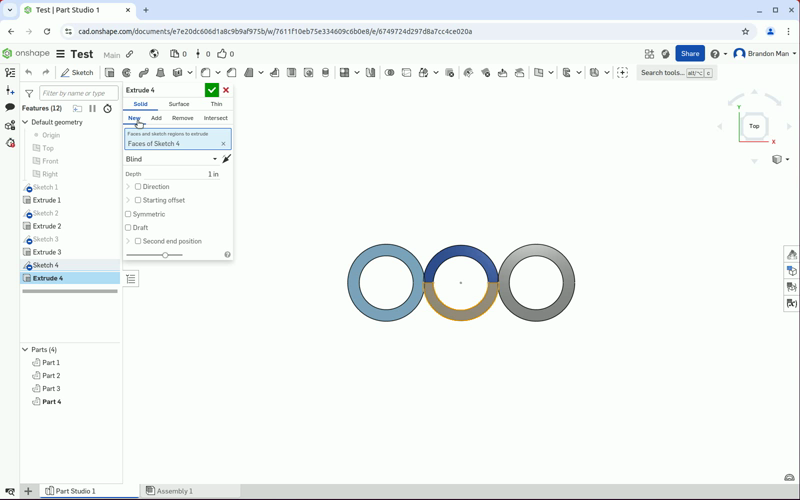
key(tab, 4)
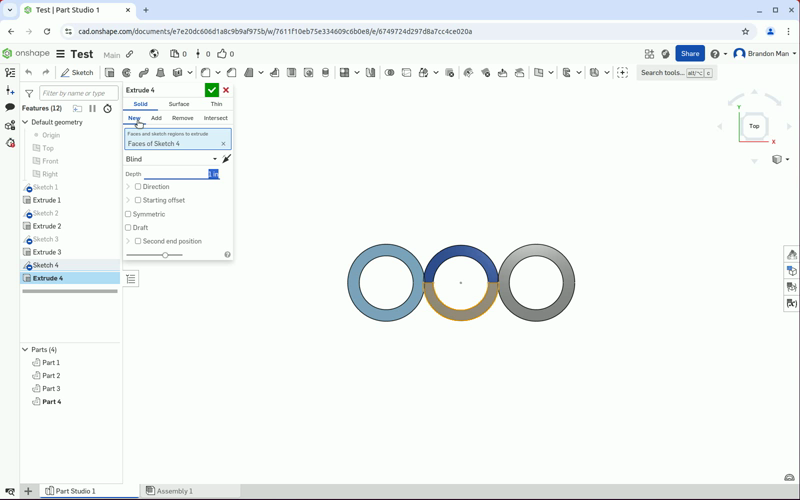
text(12.758)
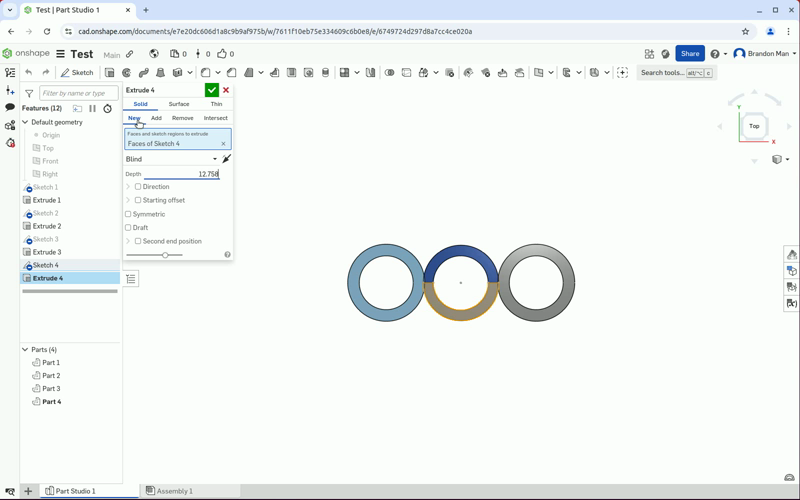
key(enter)
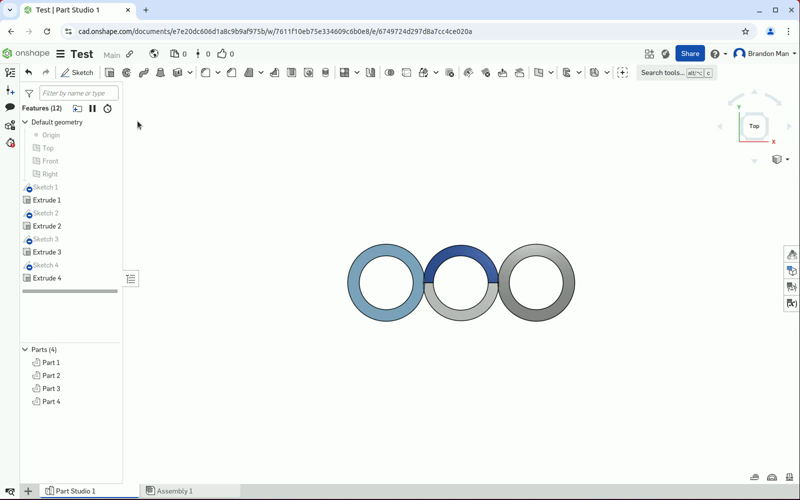
key(shift+h)
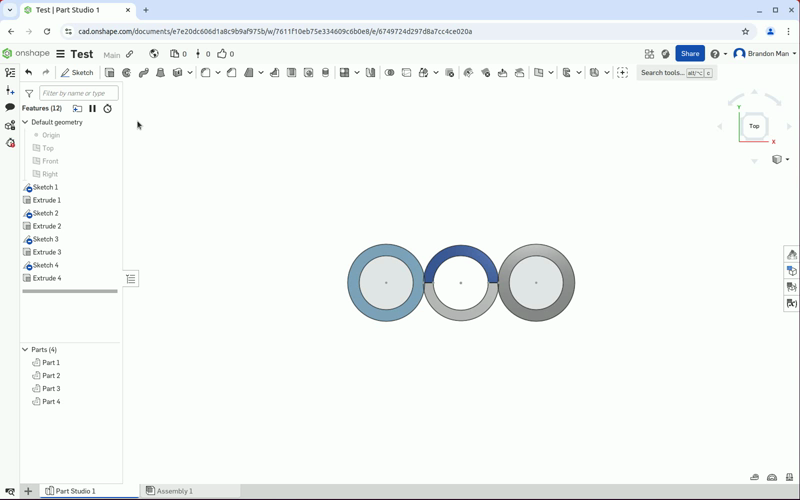
key(shift+h)
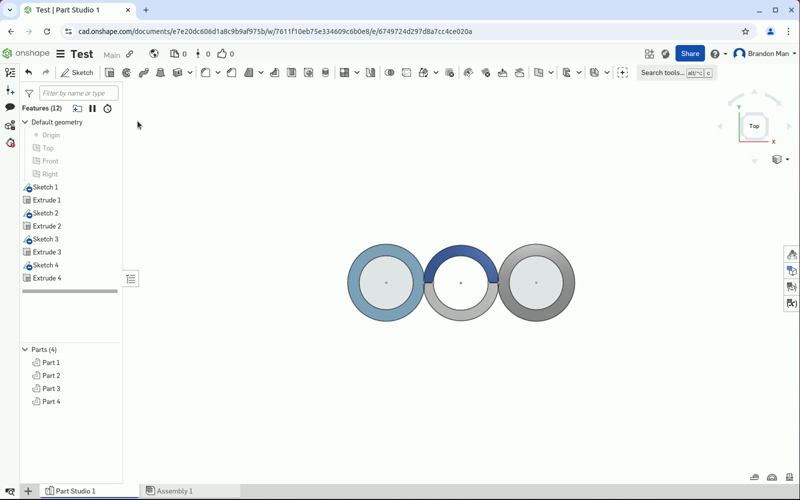
key(shift+7)
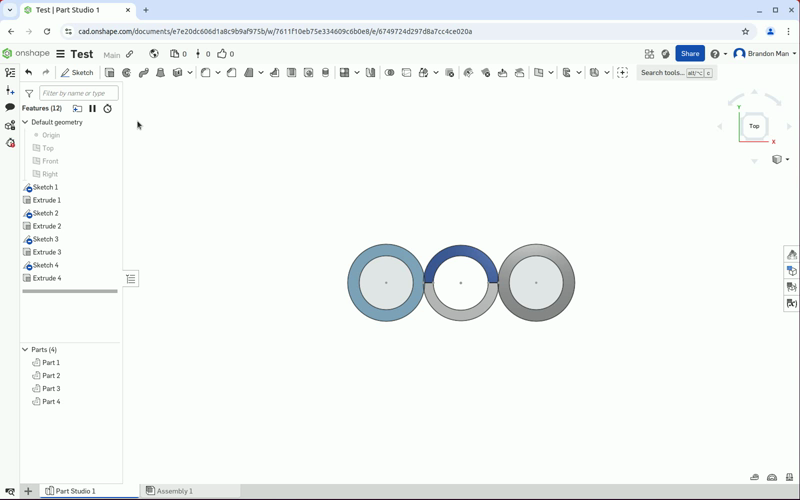
key(up, 3)
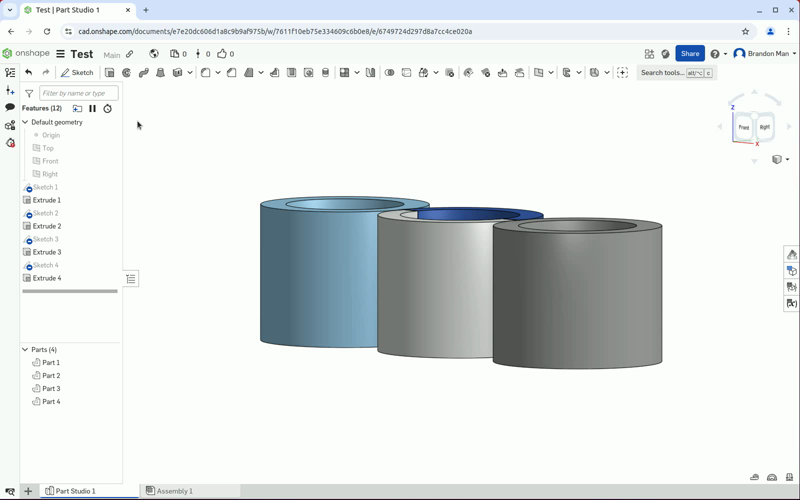
key(left, 3)
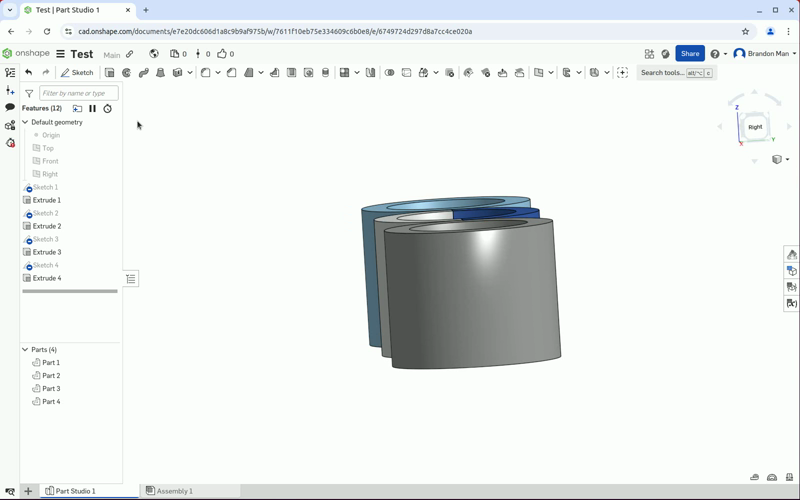
key(right, 3)
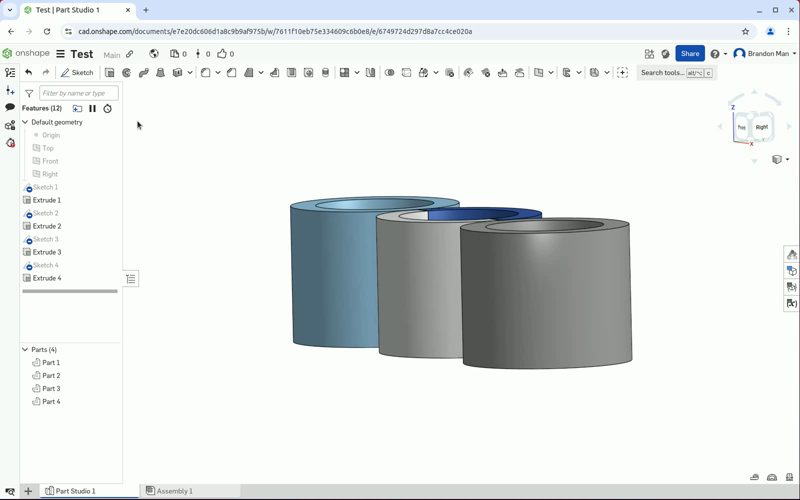
key(down, 3)
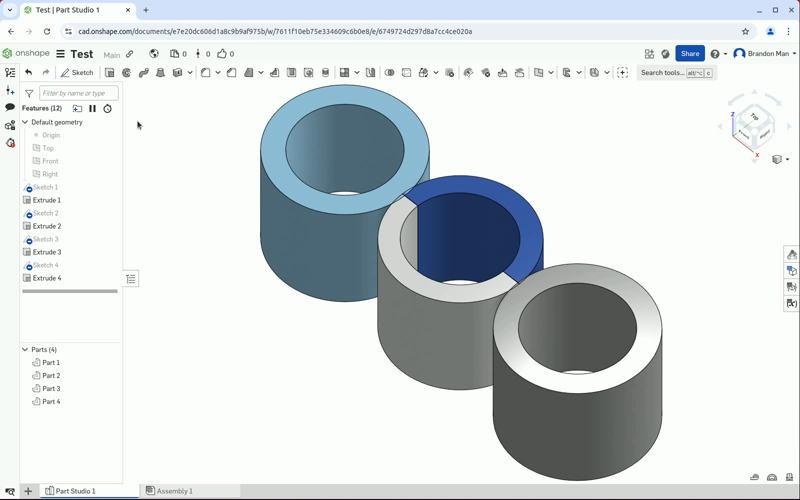
mouse_move(73, 189)
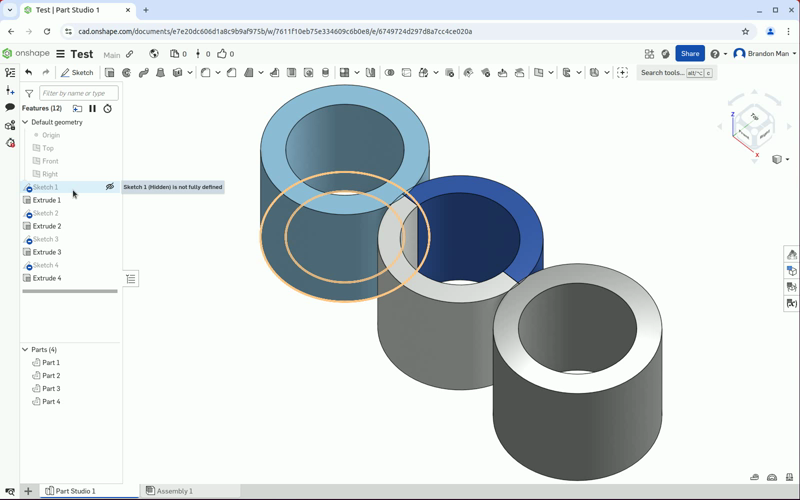
click(73, 189)